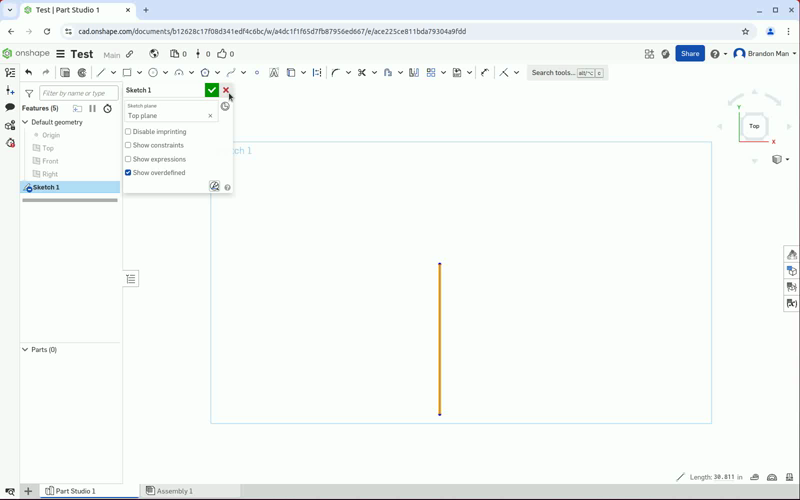
key(shift+h)
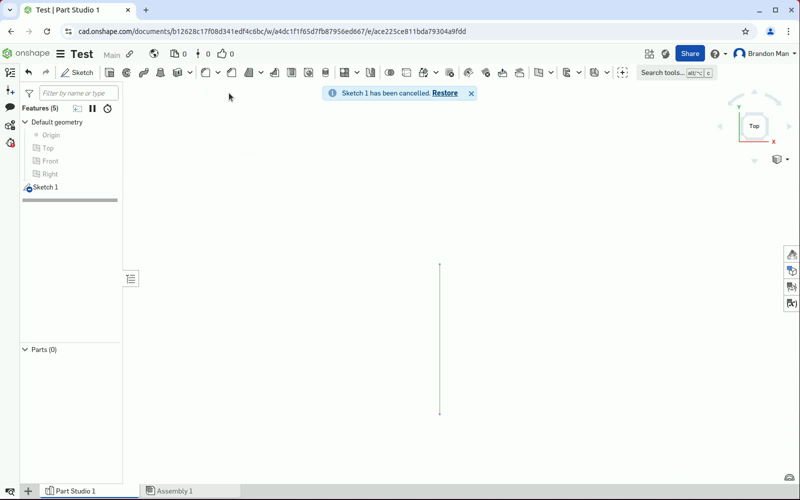
key(shift+s)
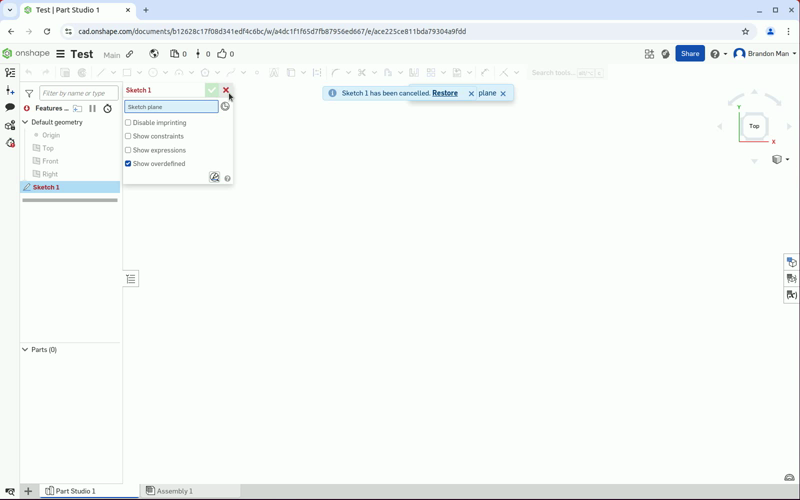
mouse_move(73, 150)
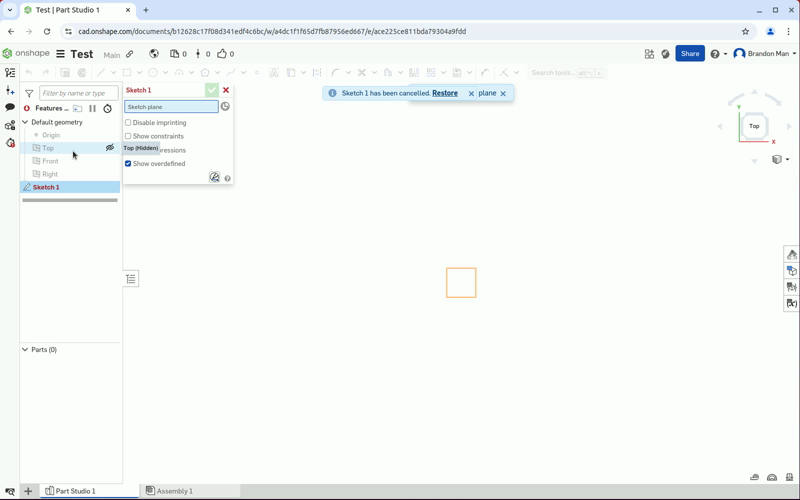
click(73, 150)
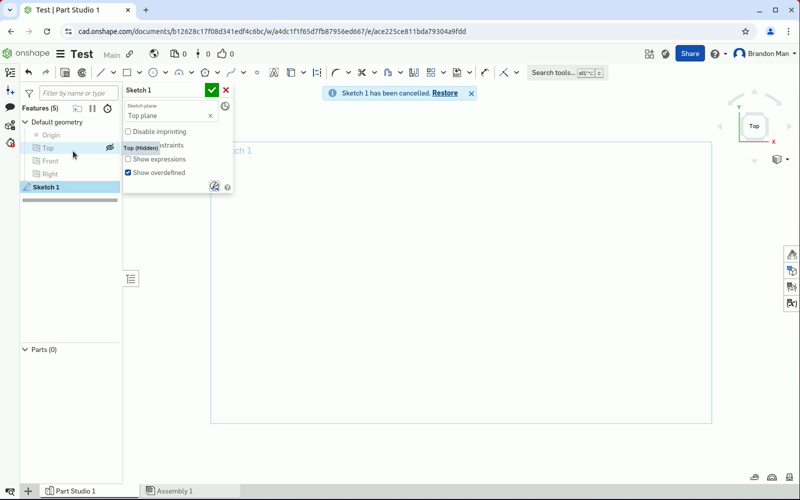
mouse_move(73, 352)
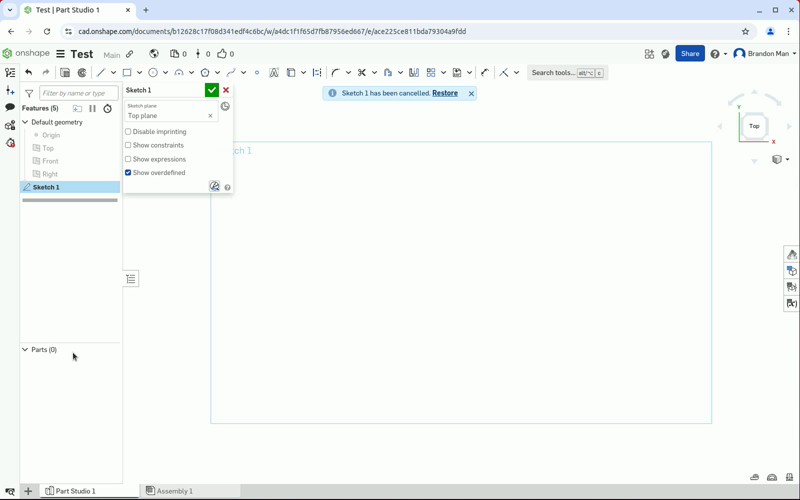
key(y)
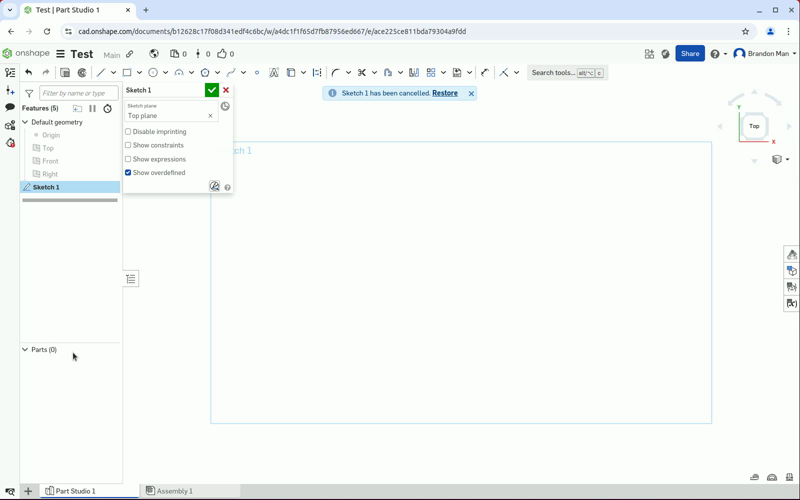
key(c)
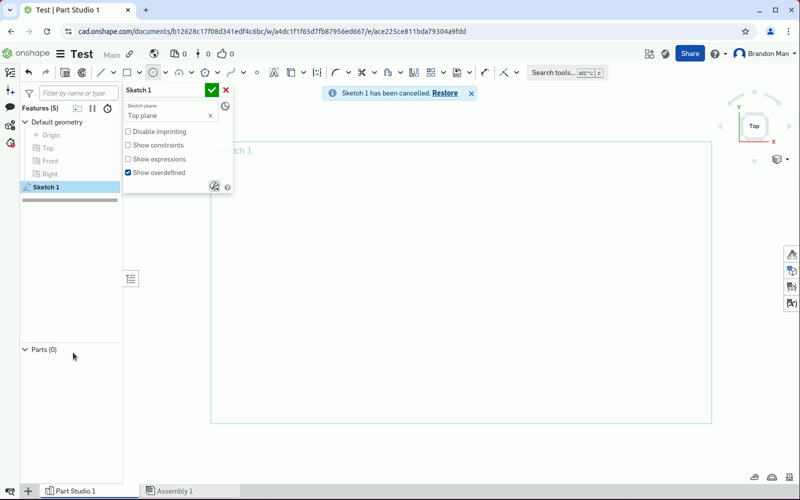
key_down(shift)
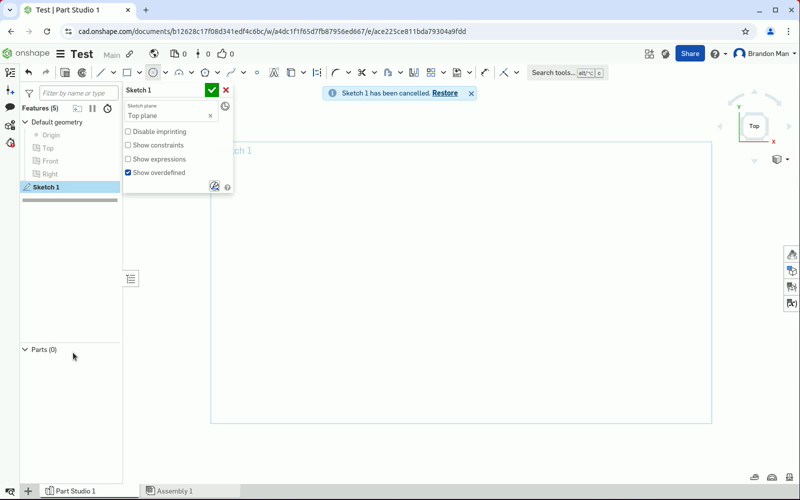
mouse_move(461, 282)
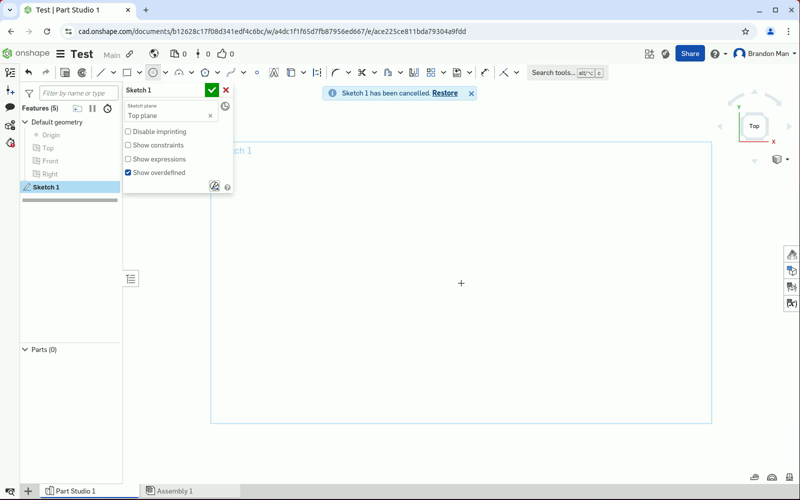
click(461, 282)
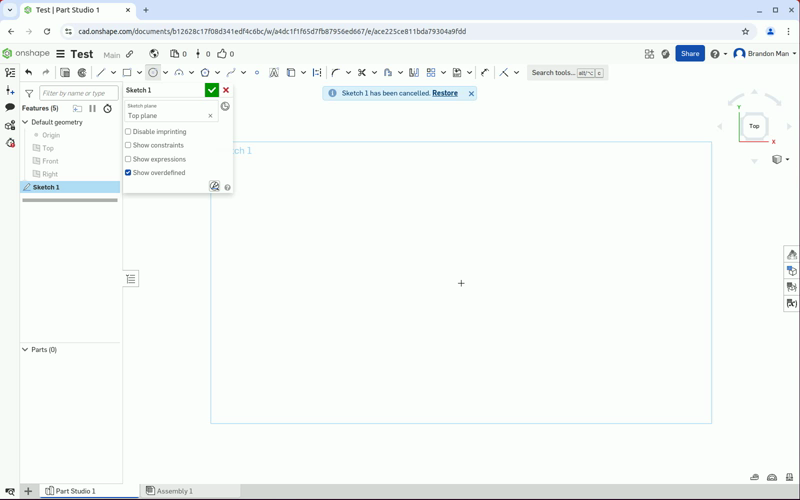
key_up(shift)
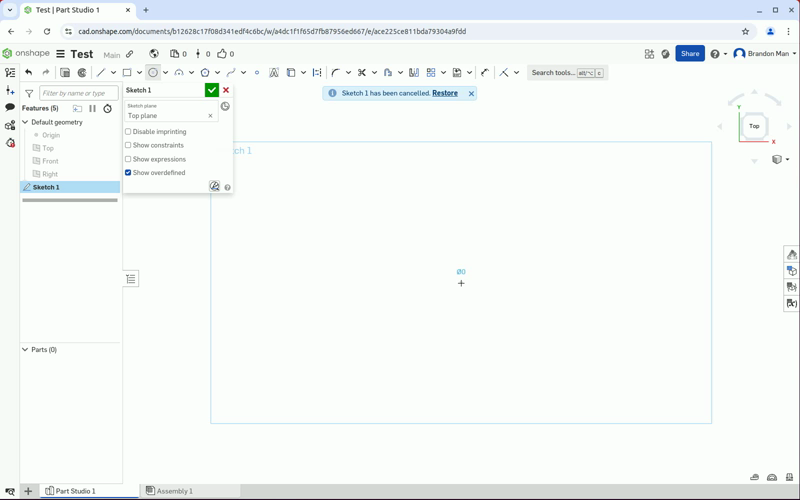
mouse_move(518, 282)
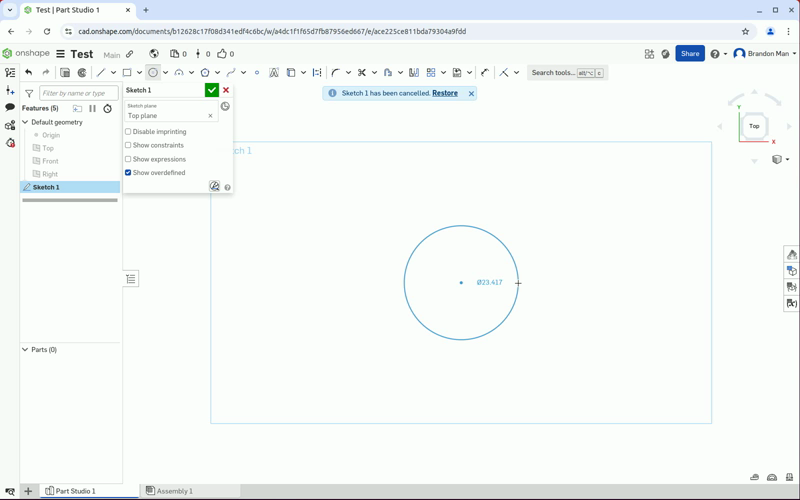
click(518, 282)
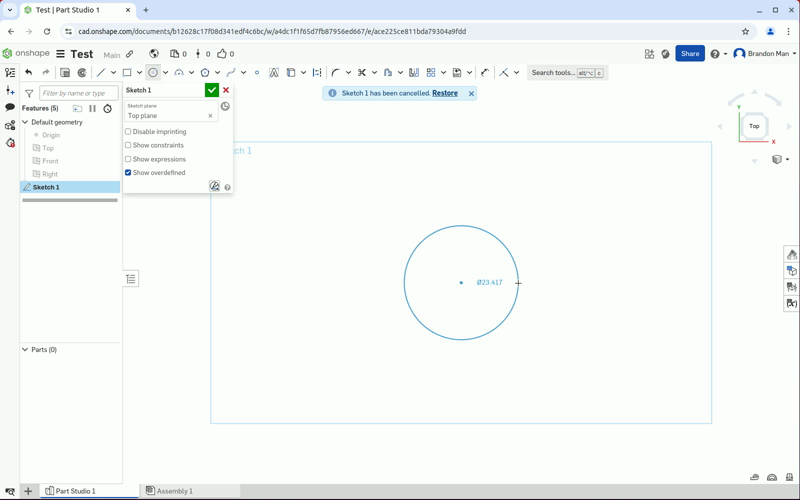
key(esc)
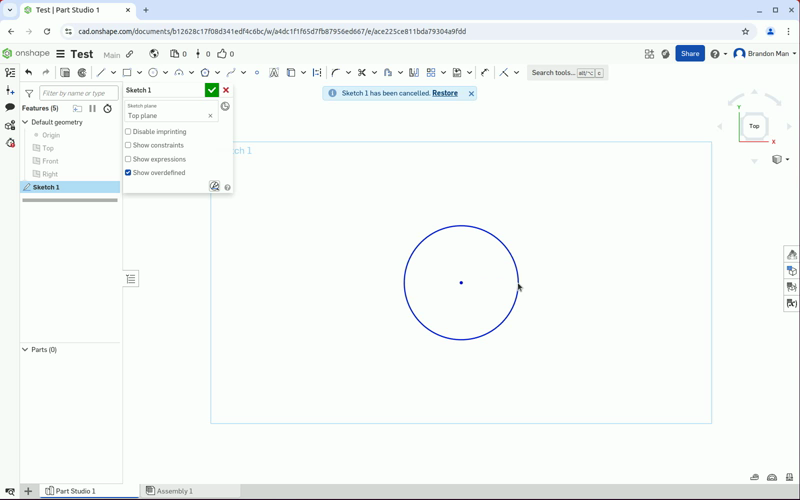
mouse_move(486, 305)
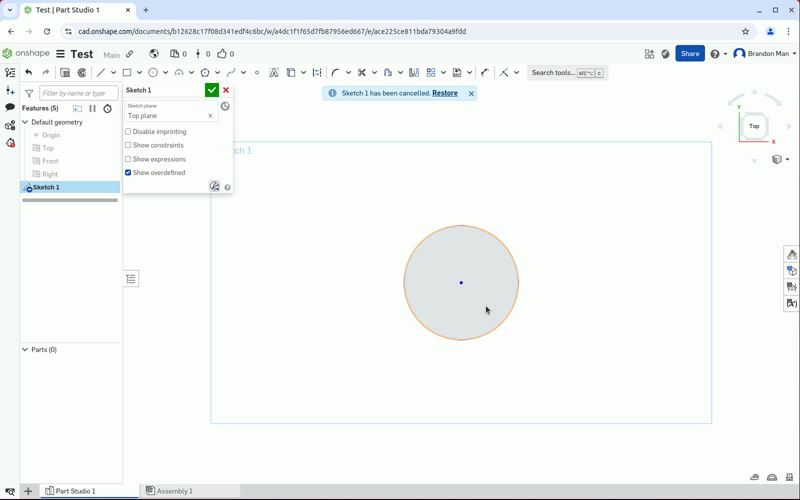
click(486, 305)
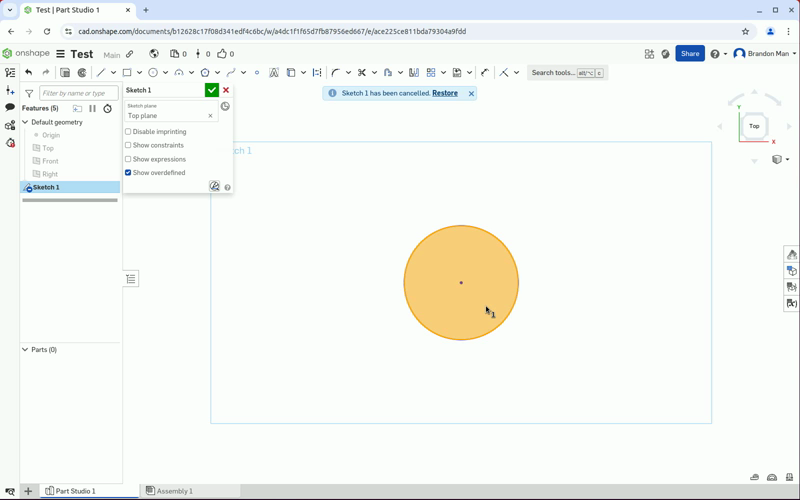
mouse_move(73, 352)
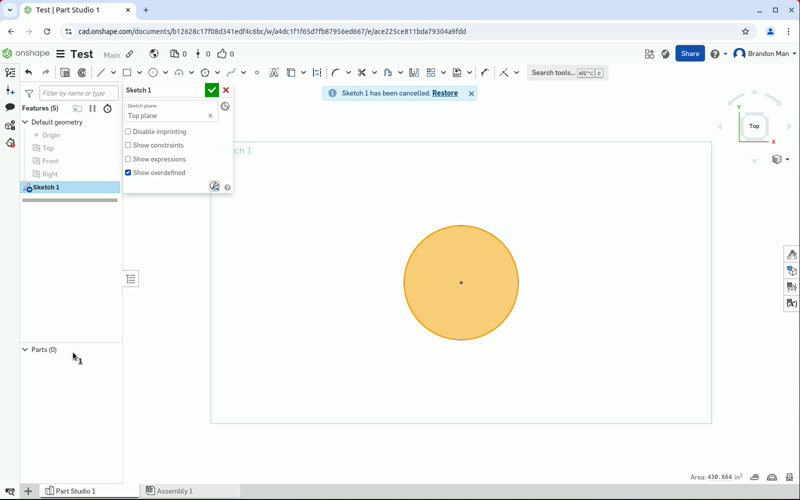
key(shift+y)
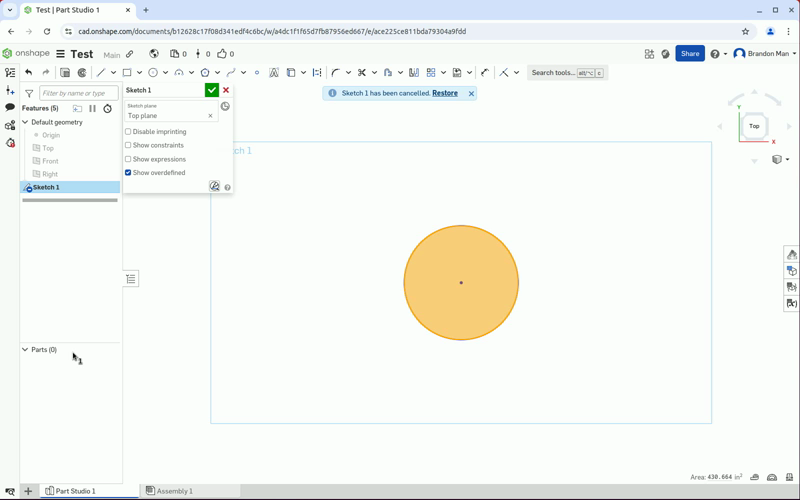
key(shift+e)
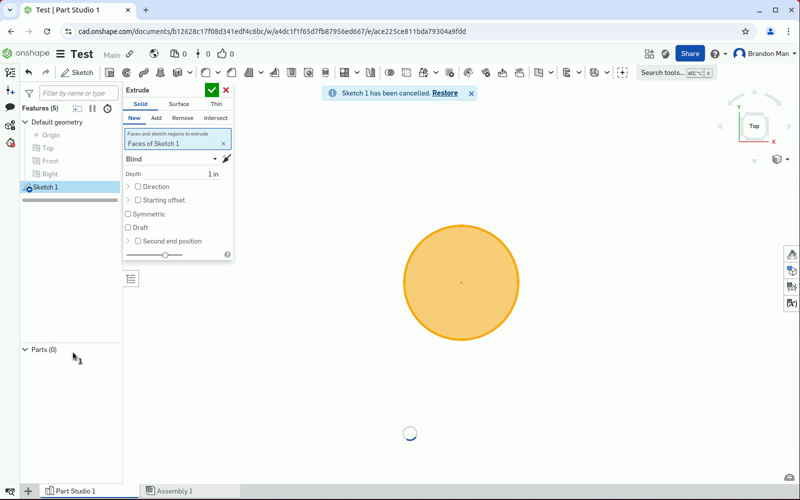
mouse_move(143, 106)
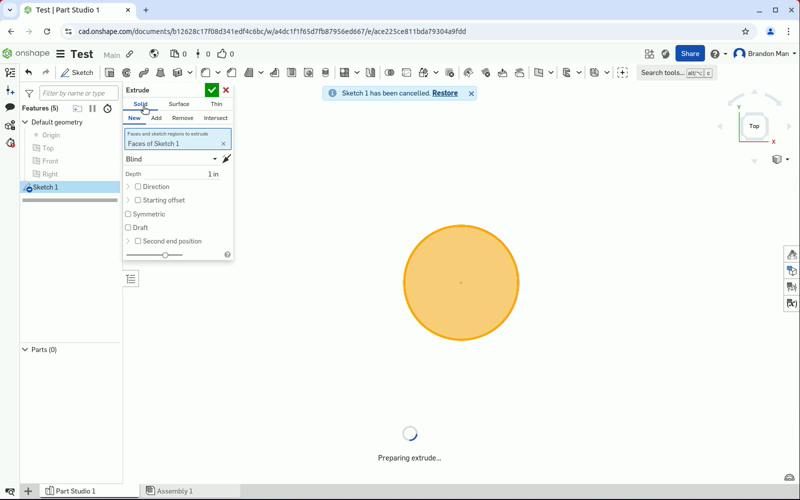
click(143, 106)
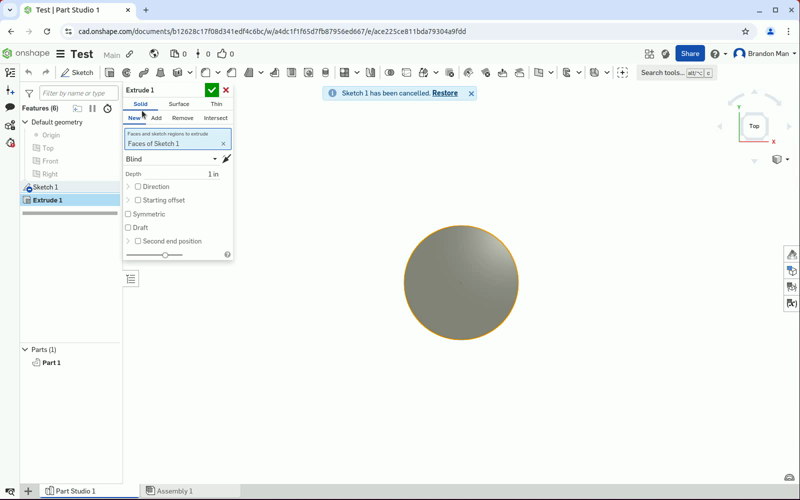
mouse_move(137, 120)
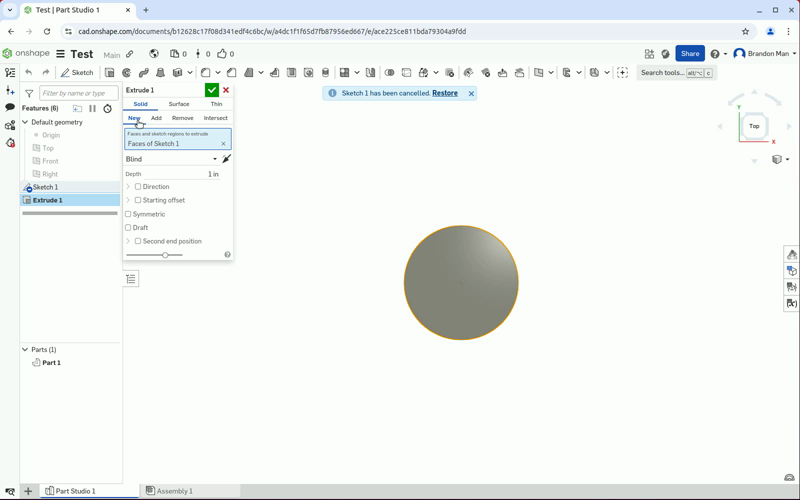
click(137, 120)
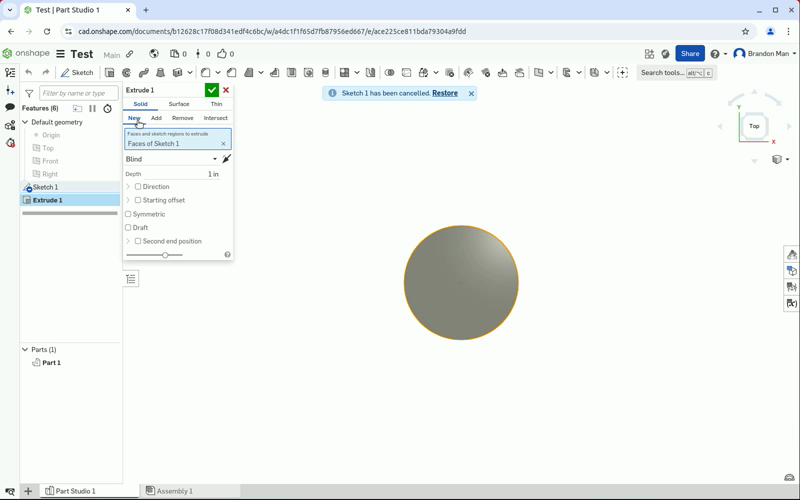
key(tab, 4)
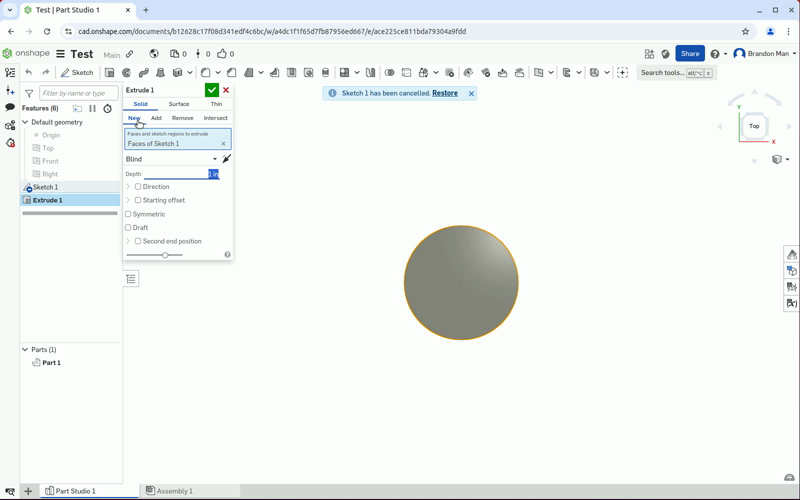
text(23.108)
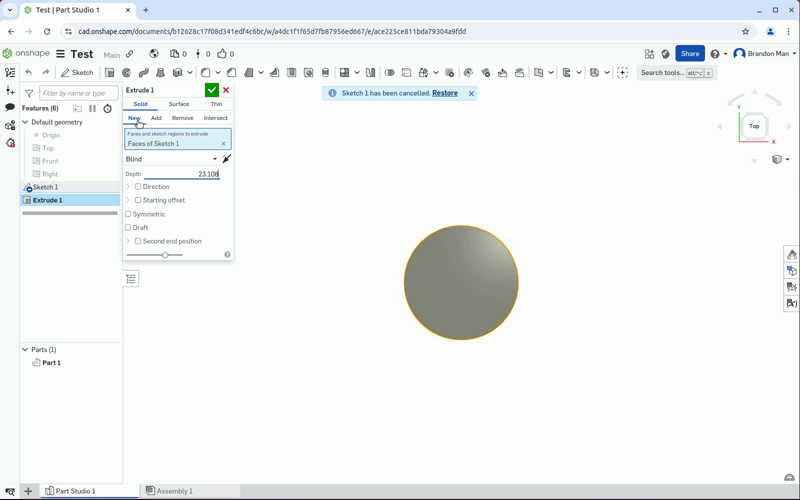
key(enter)
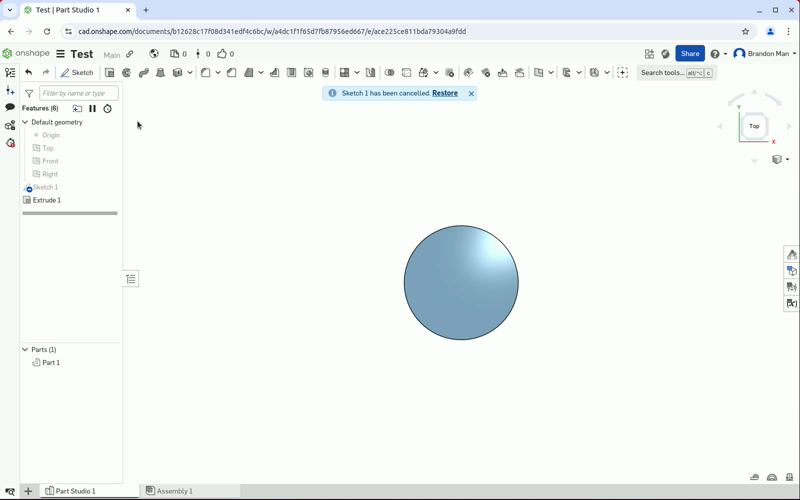
key(shift+h)
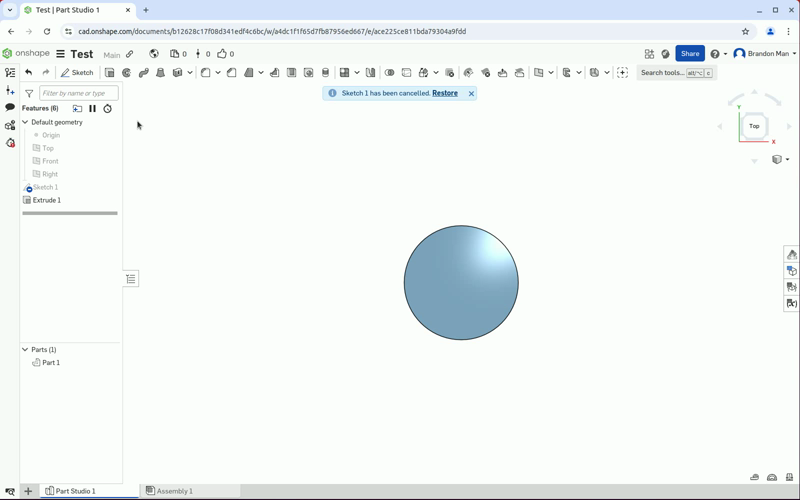
key(shift+h)
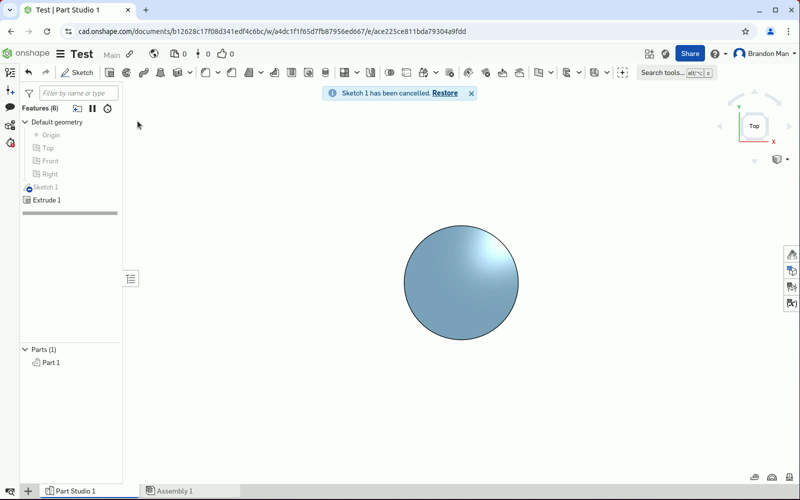
mouse_move(73, 189)
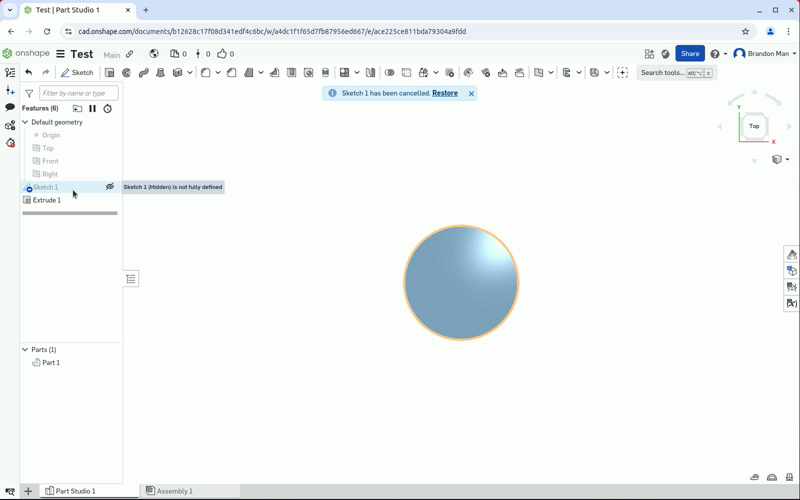
click(73, 189)
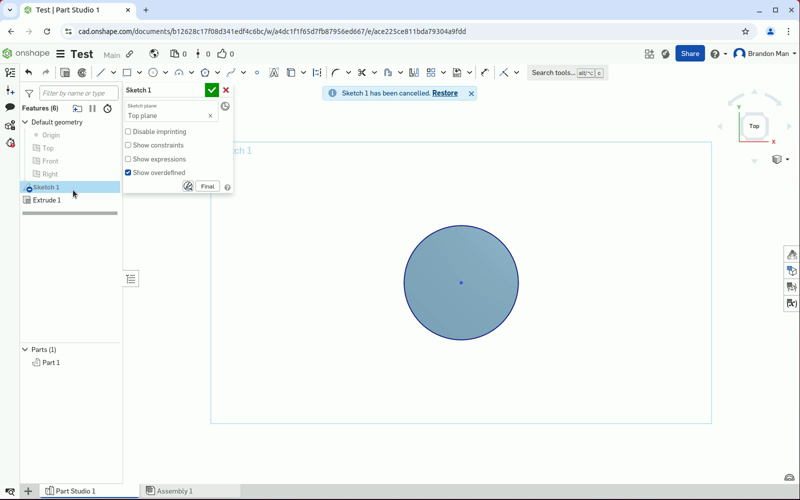
mouse_move(229, 92)
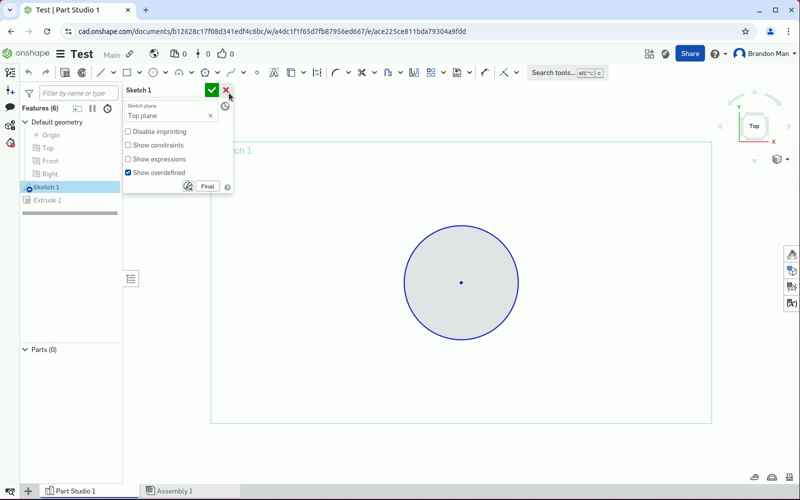
click(229, 92)
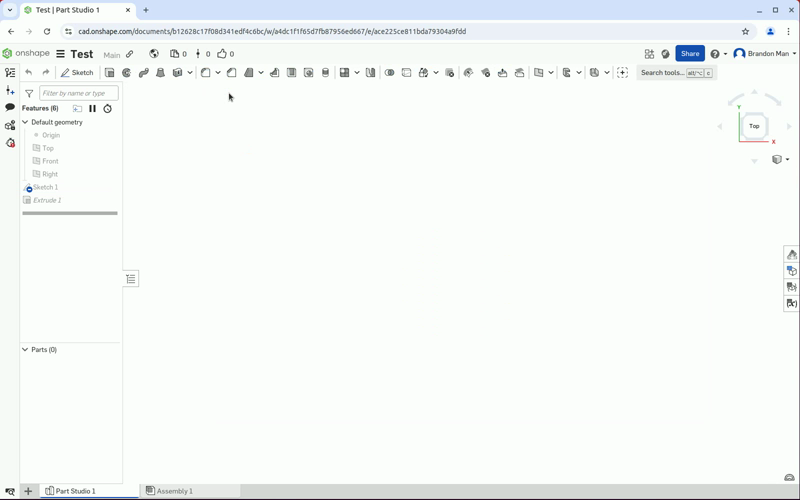
mouse_move(541, 75)
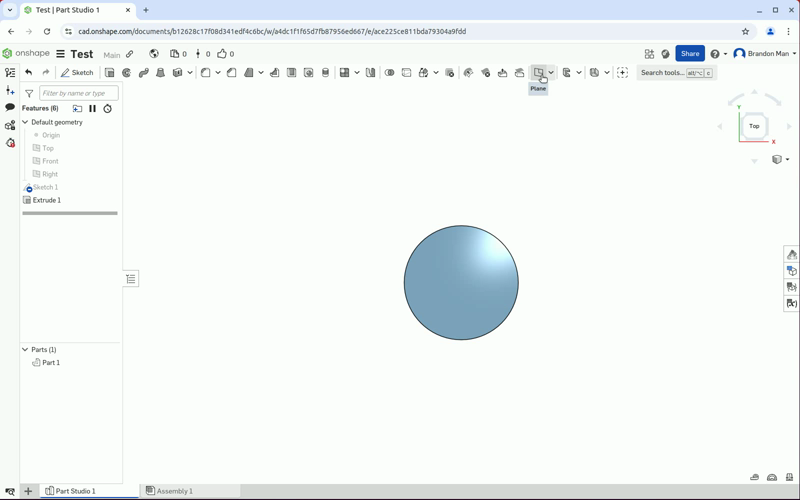
click(541, 75)
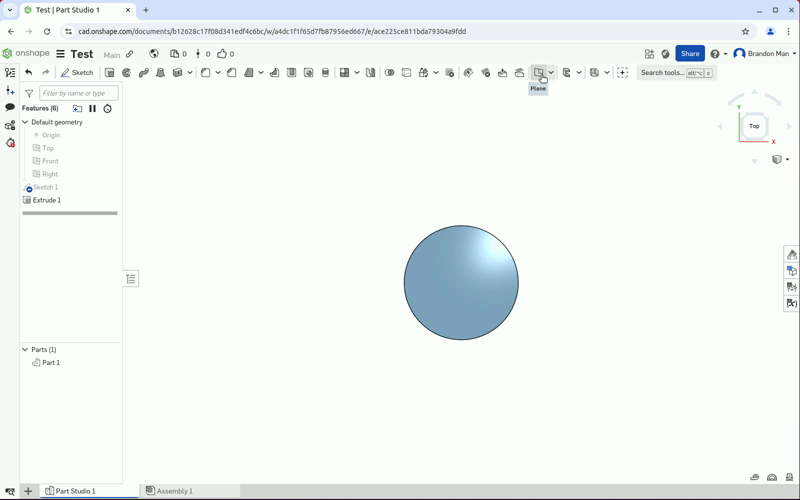
mouse_move(73, 150)
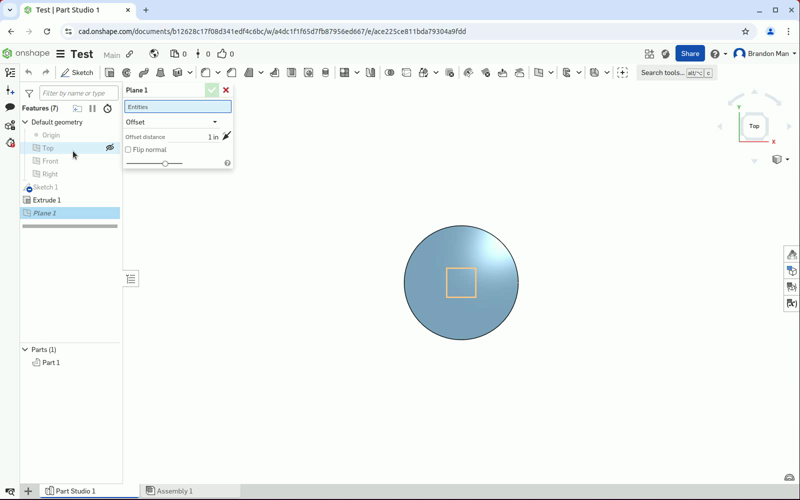
click(73, 150)
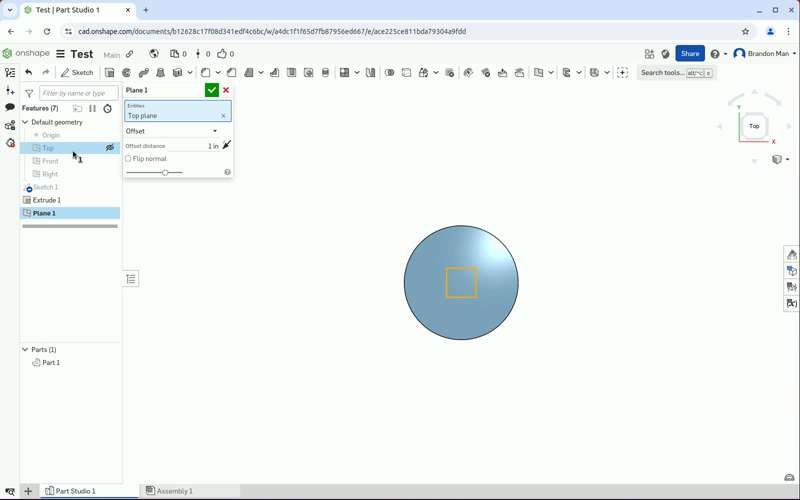
key(tab, 2)
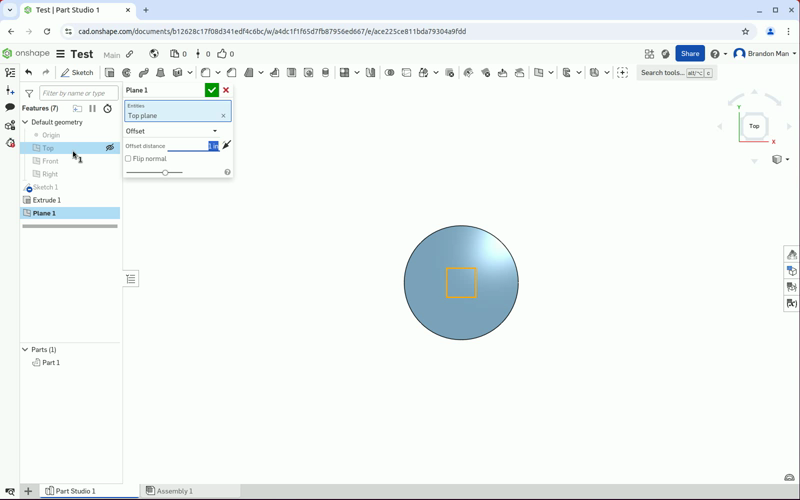
text(23.108)
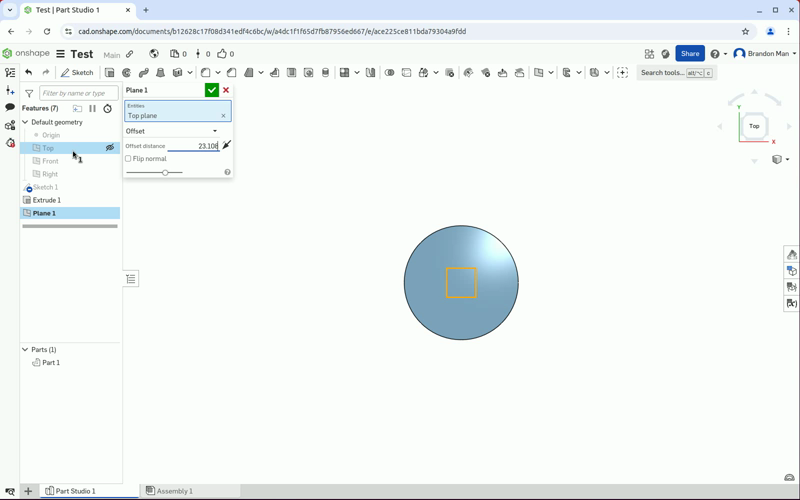
key(enter, 2)
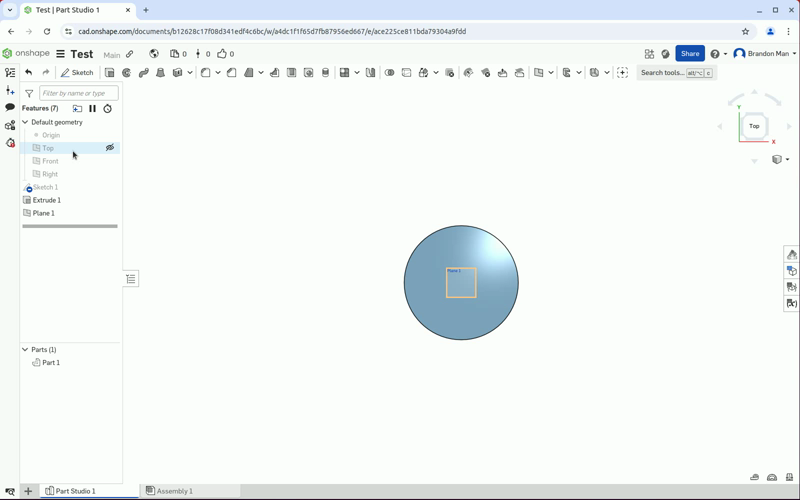
key(shift+s)
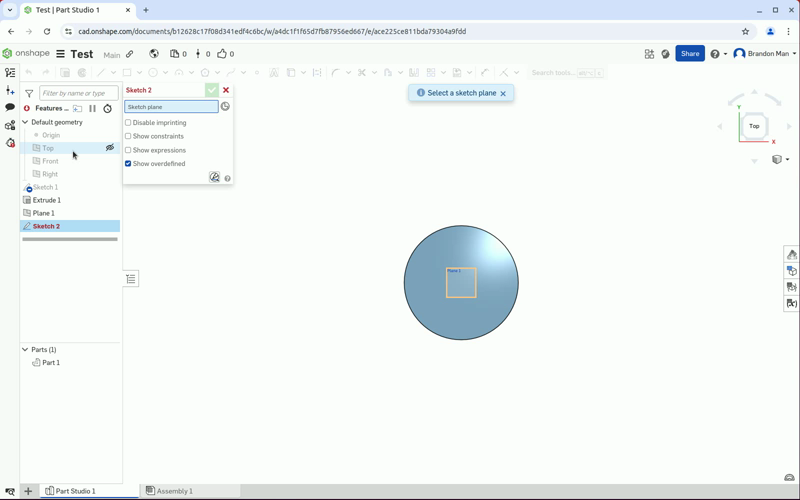
mouse_move(73, 215)
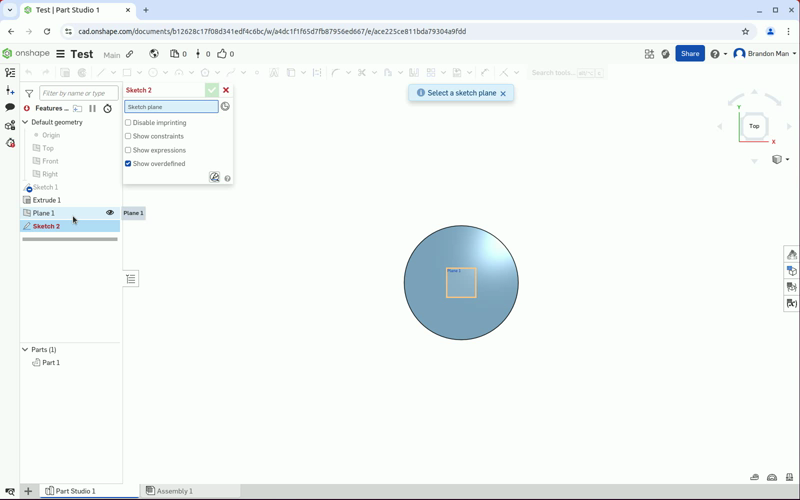
click(73, 215)
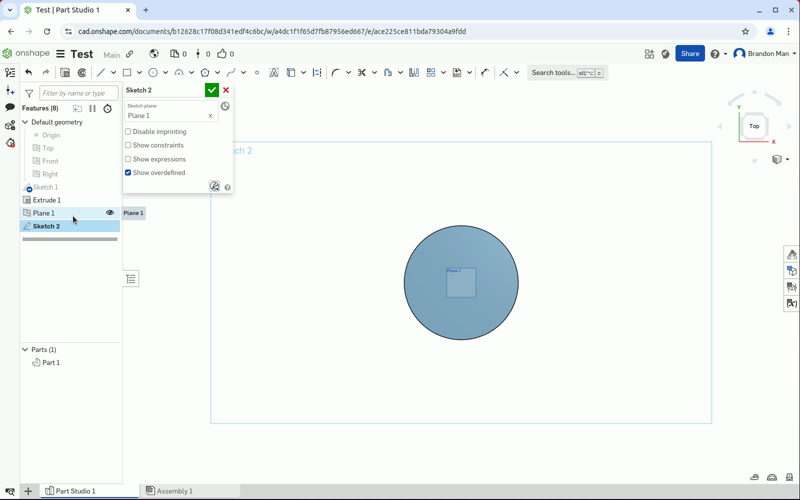
mouse_move(73, 352)
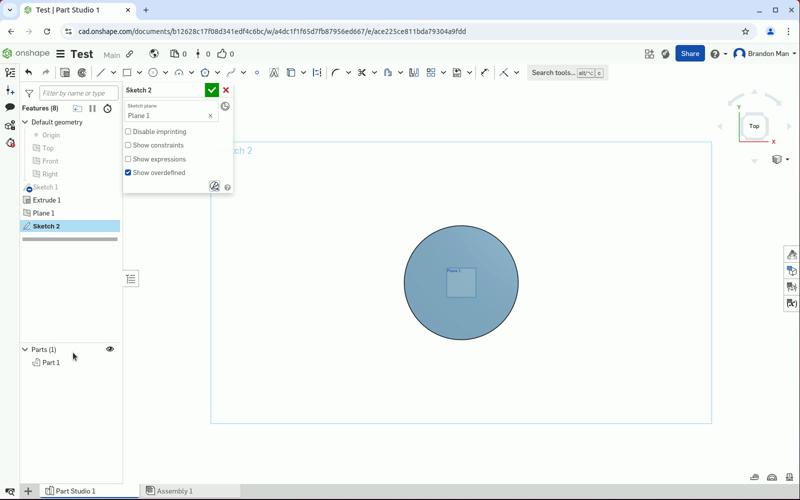
key(y)
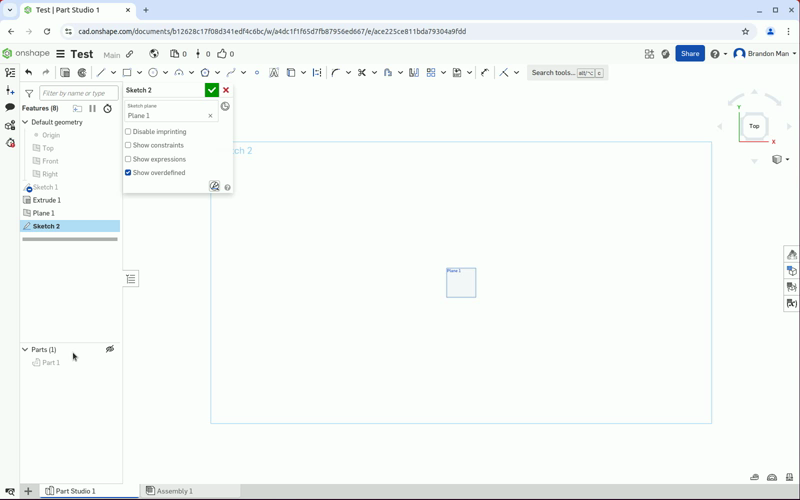
key(c)
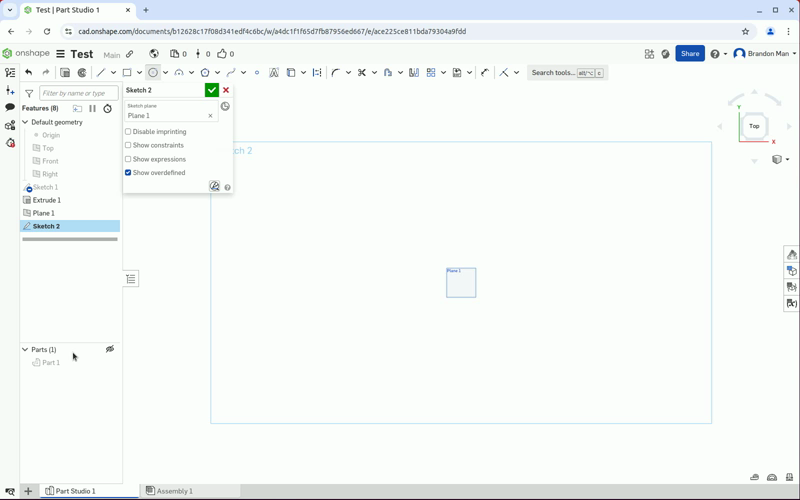
key_down(shift)
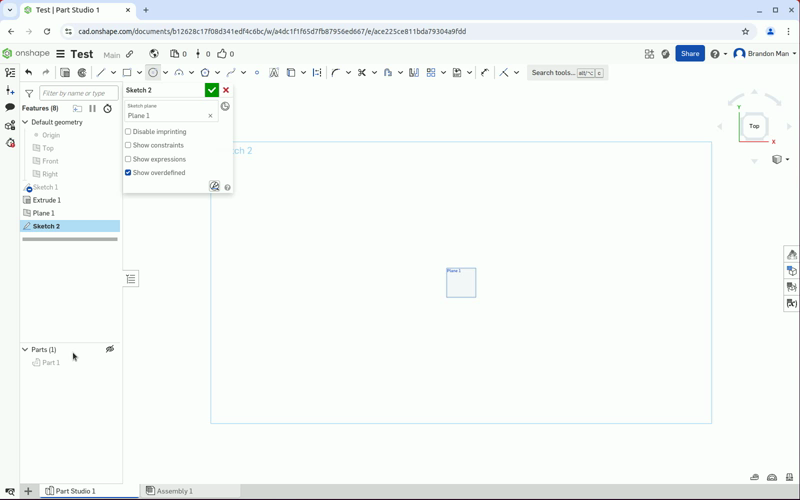
mouse_move(461, 282)
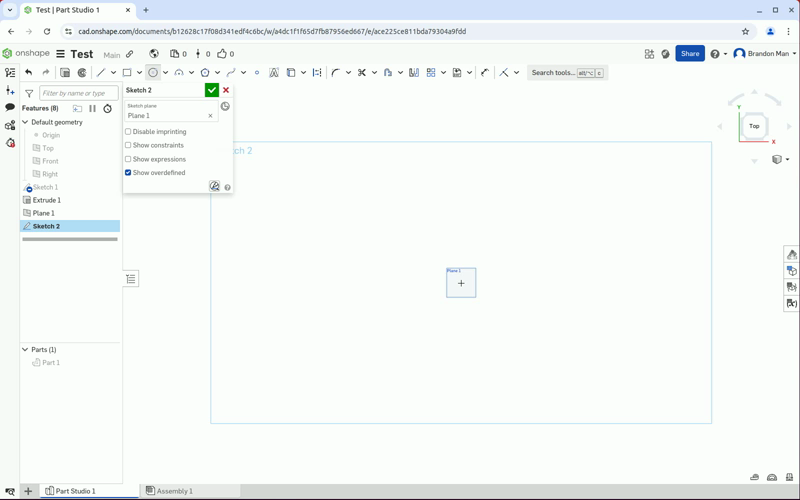
click(461, 282)
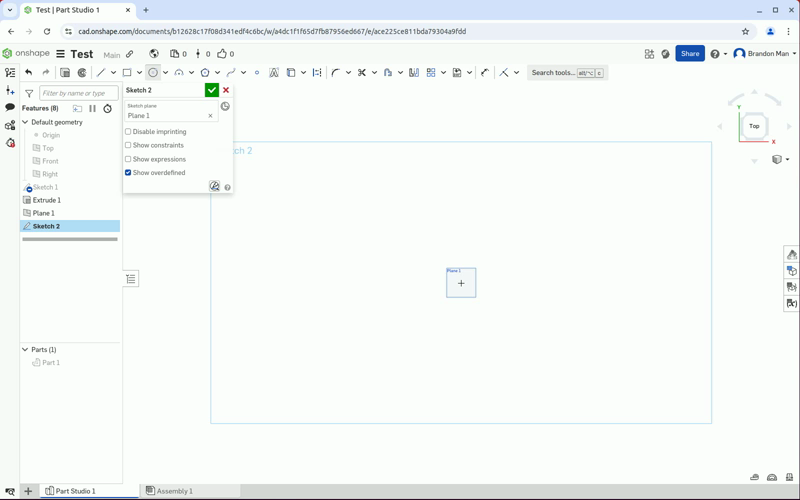
key_up(shift)
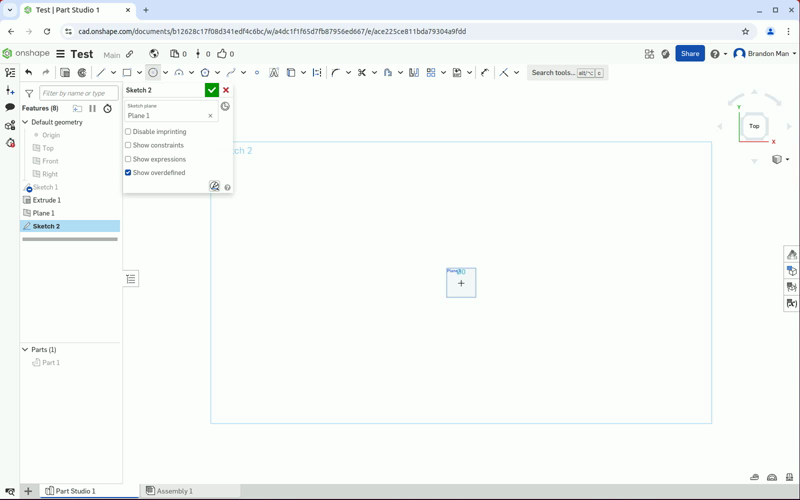
mouse_move(490, 282)
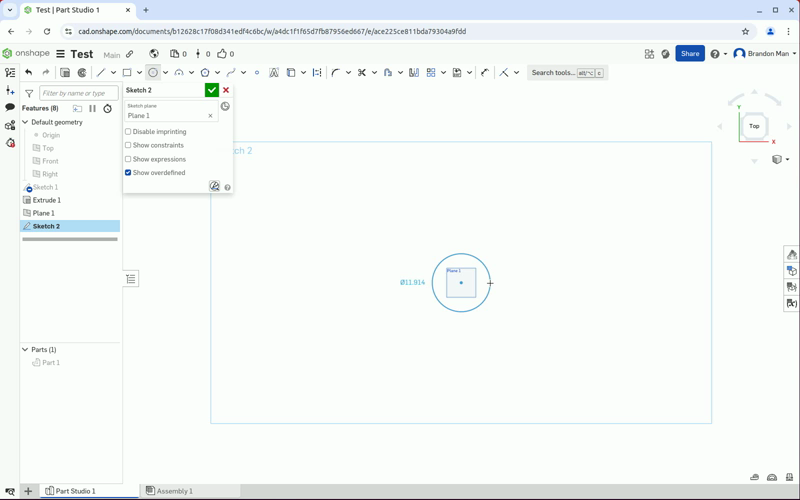
click(490, 282)
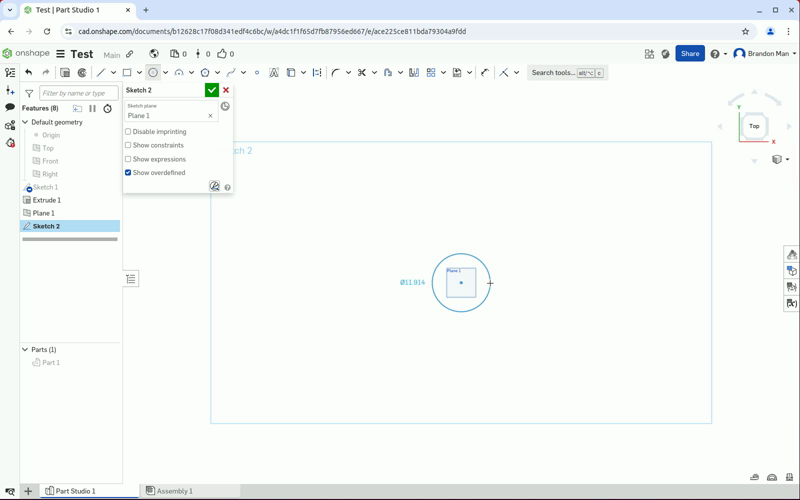
key(esc)
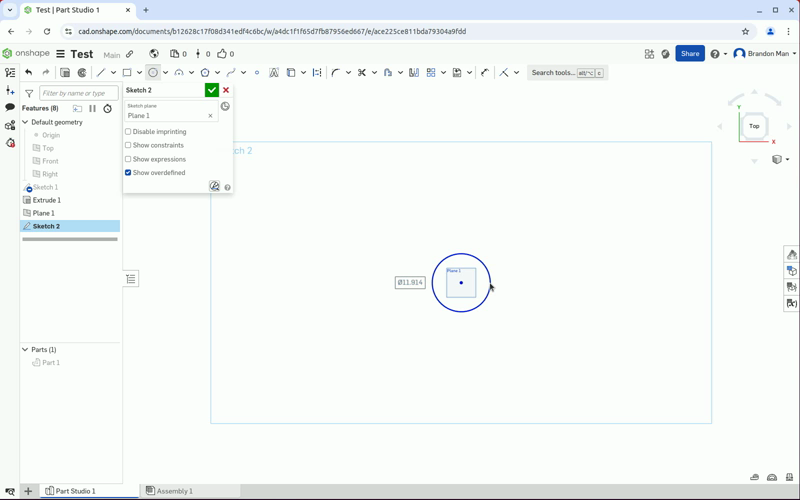
mouse_move(478, 284)
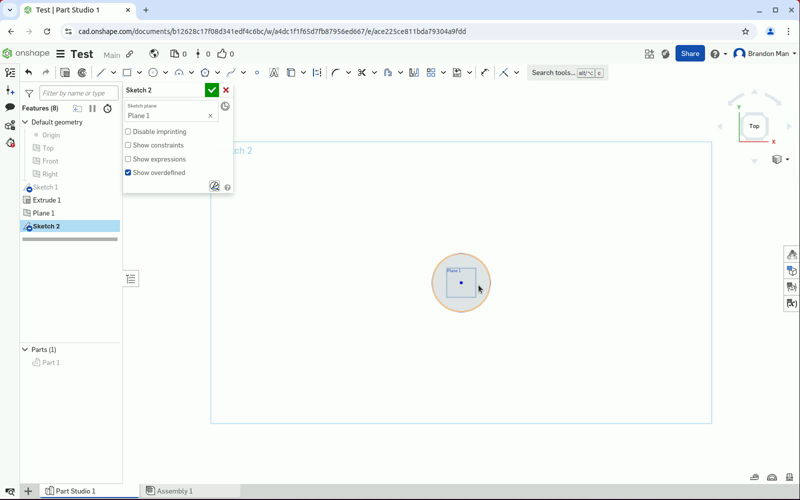
click(478, 284)
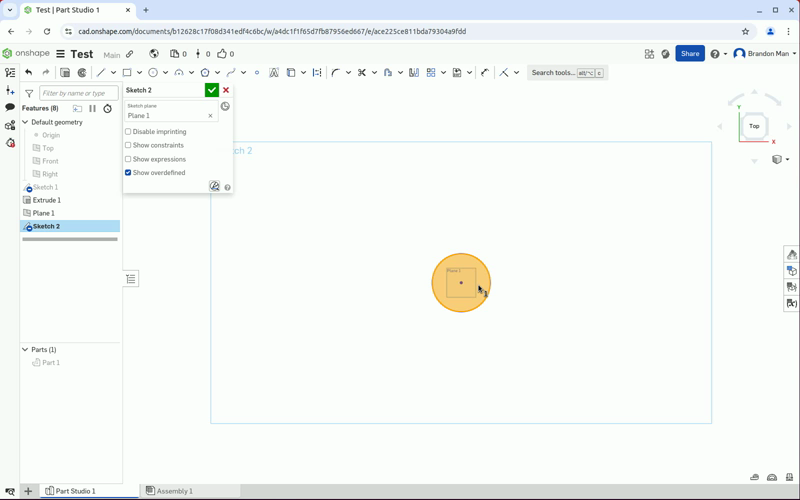
mouse_move(73, 352)
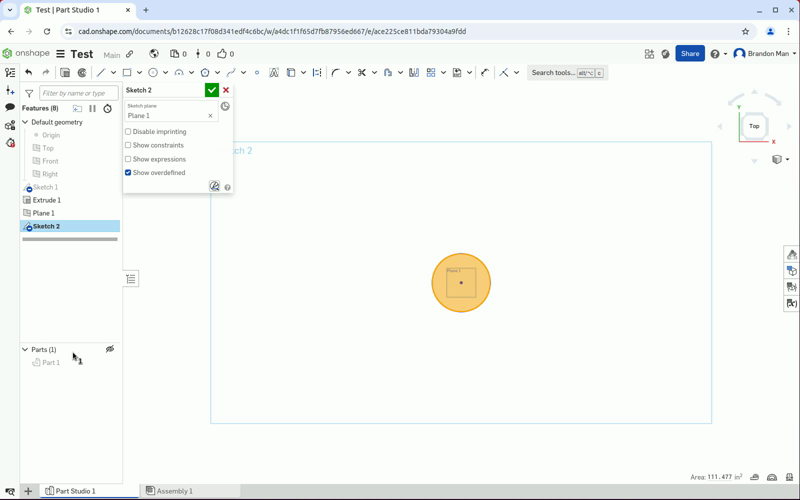
key(shift+y)
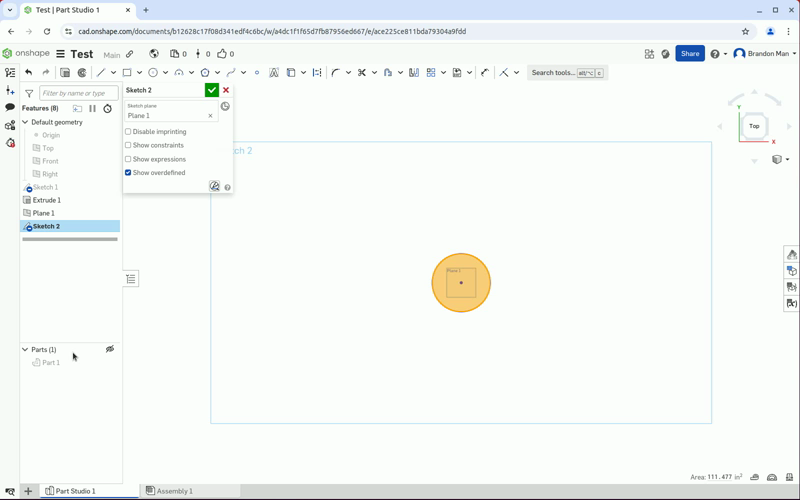
key(shift+e)
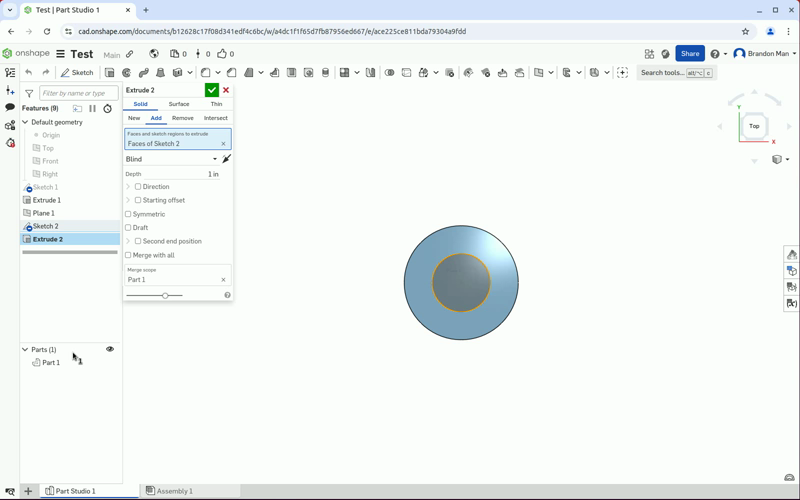
mouse_move(143, 106)
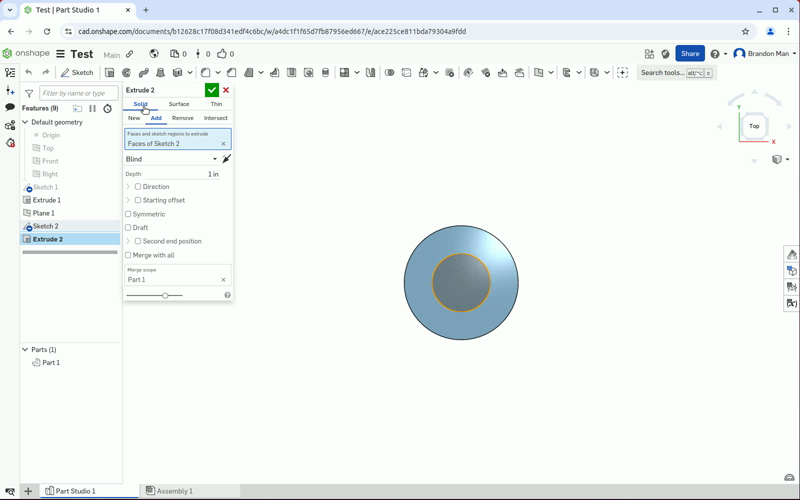
click(143, 106)
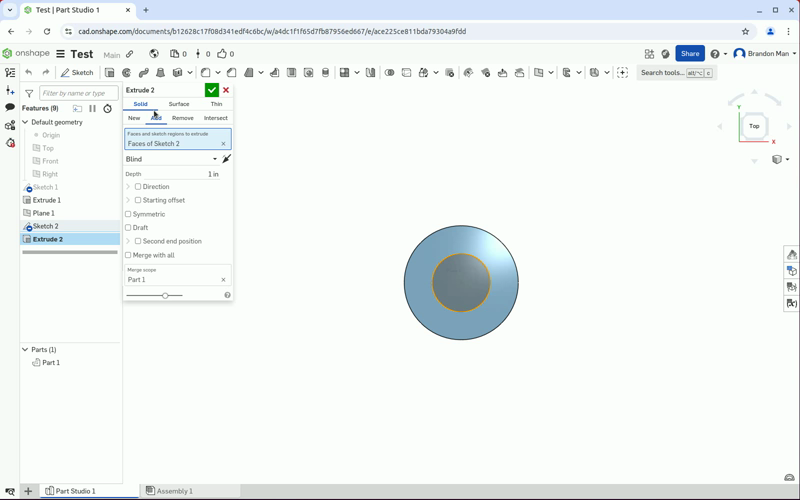
mouse_move(186, 120)
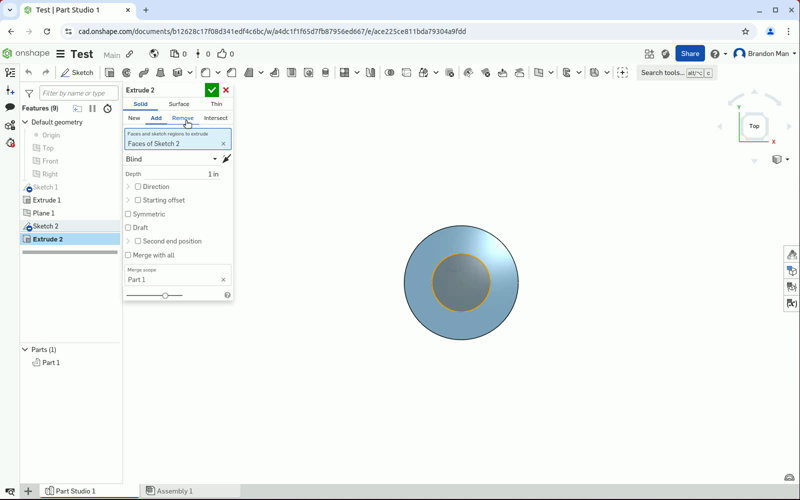
click(186, 120)
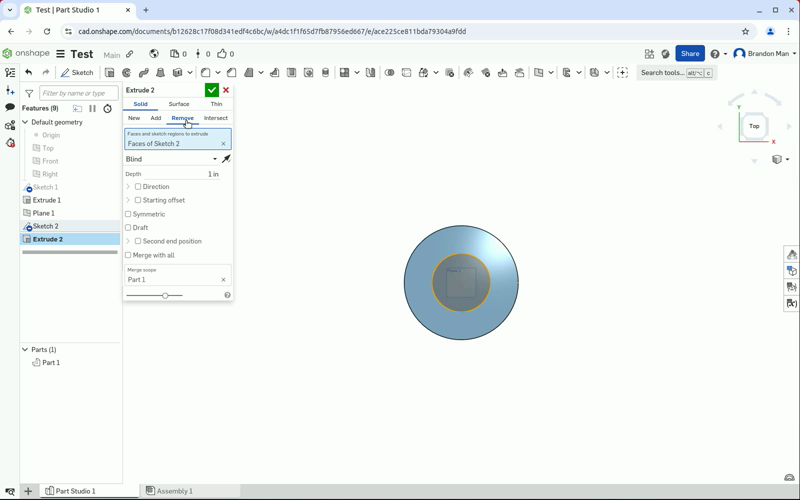
key(tab, 4)
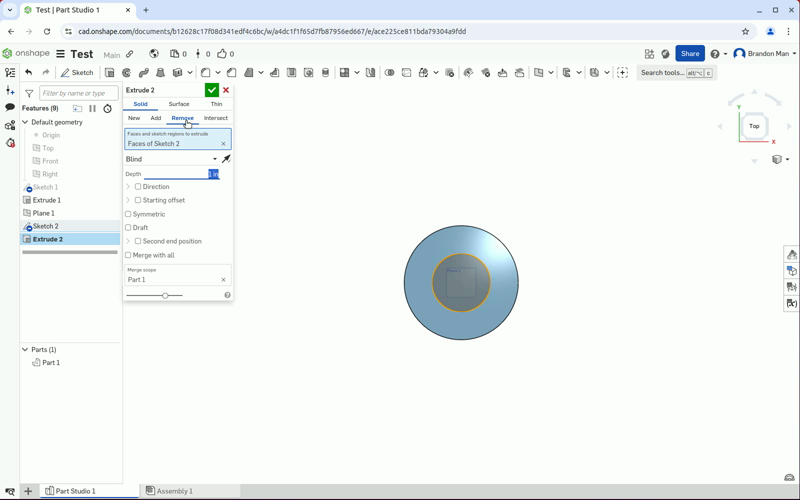
text(17.331)
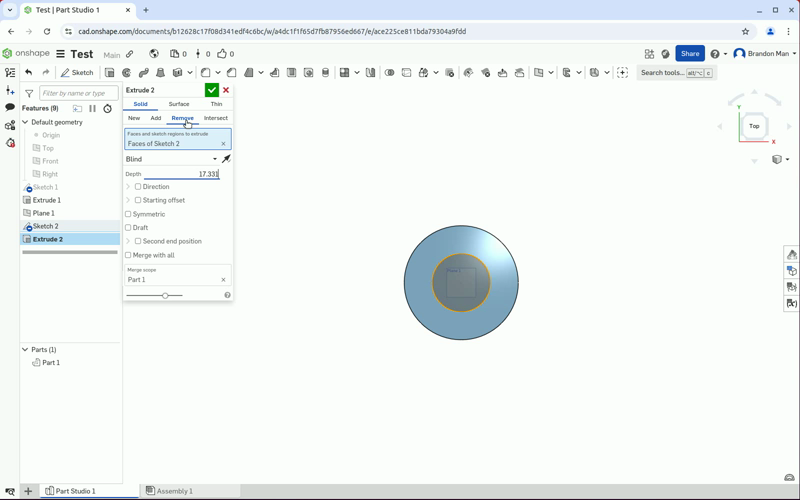
key(tab, 6)
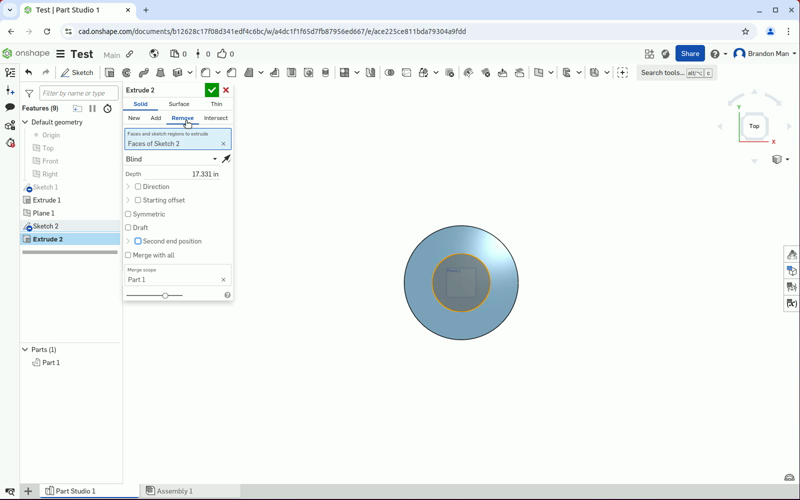
key(space)
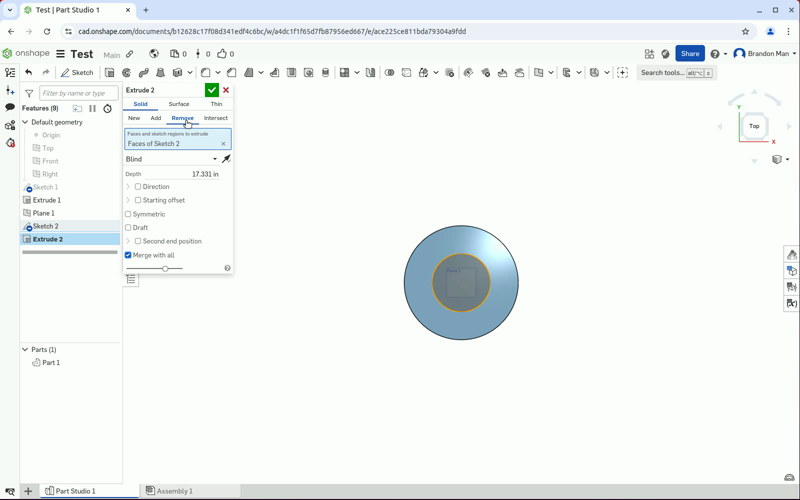
key(enter)
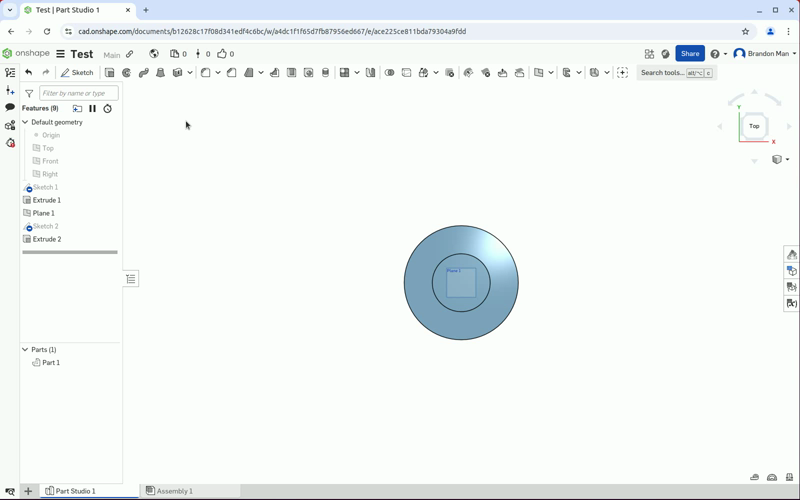
key(shift+h)
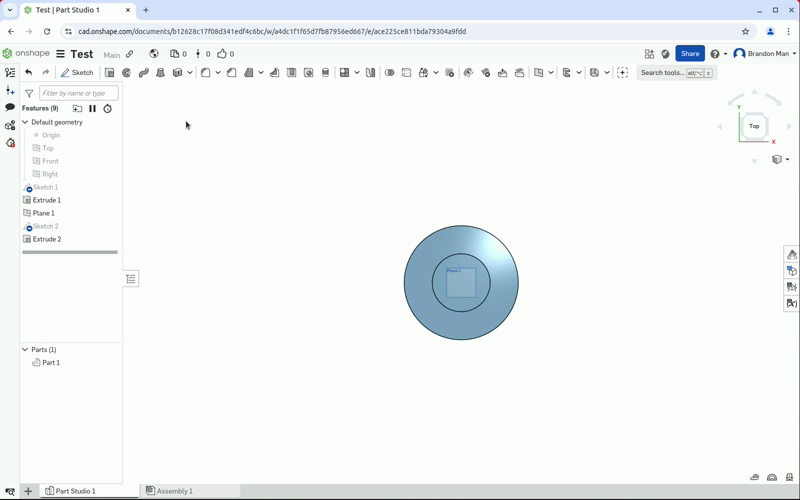
key(shift+h)
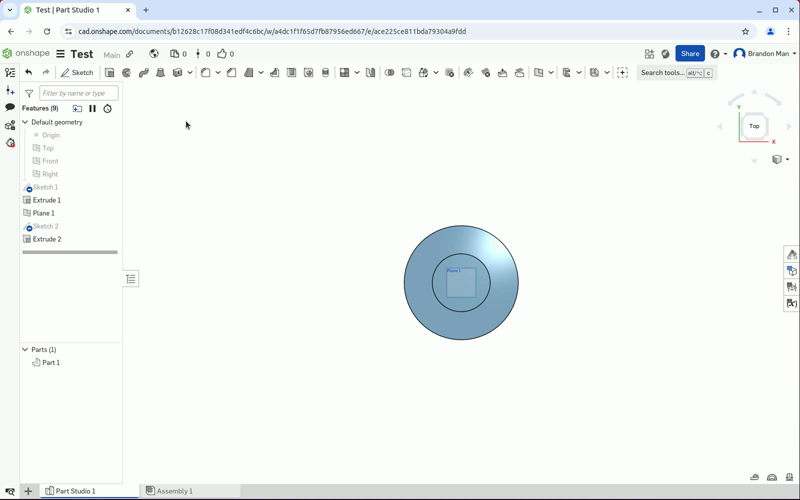
mouse_move(73, 189)
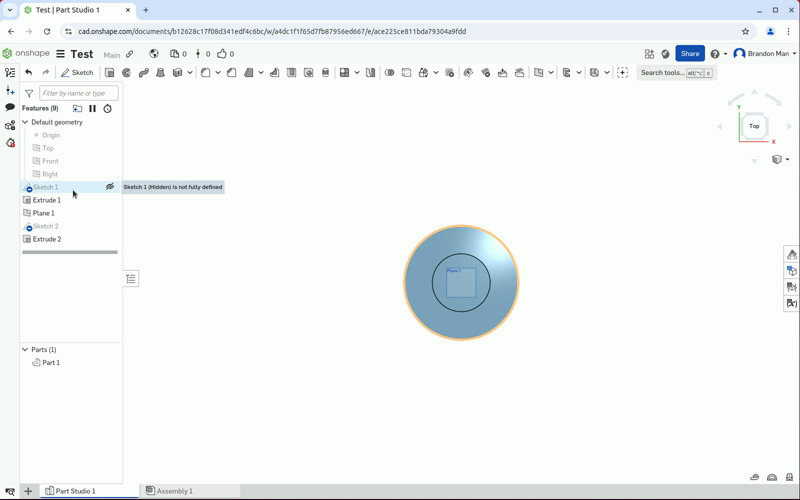
click(73, 189)
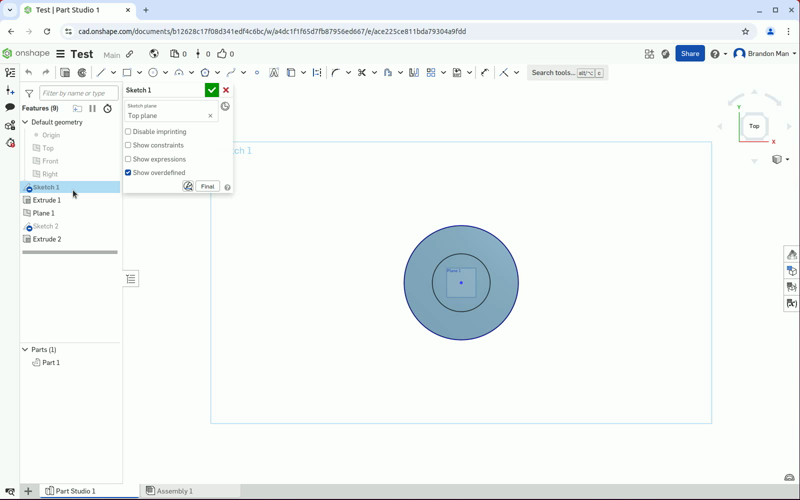
mouse_move(229, 92)
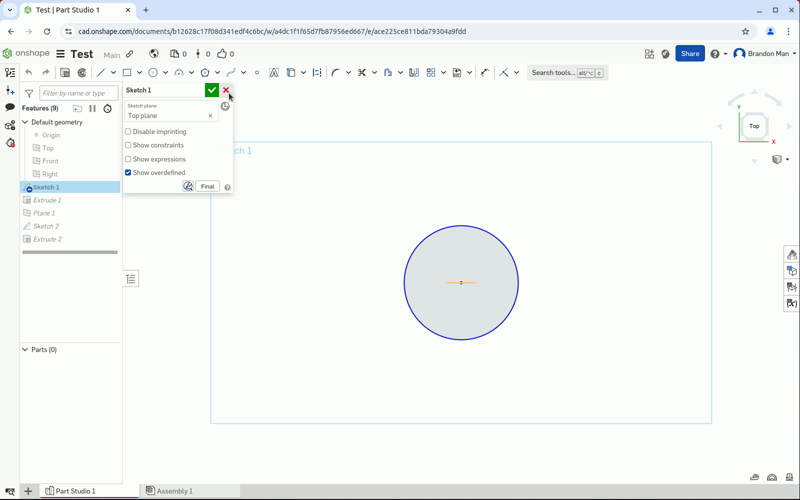
click(229, 92)
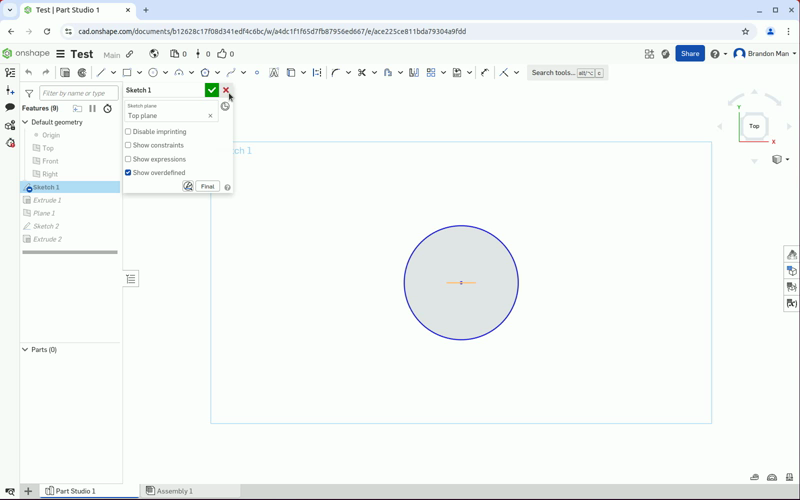
key(shift+s)
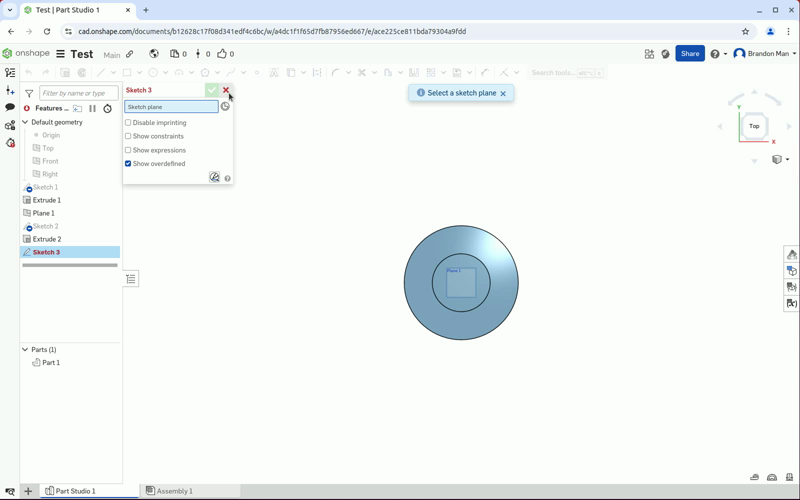
mouse_move(73, 215)
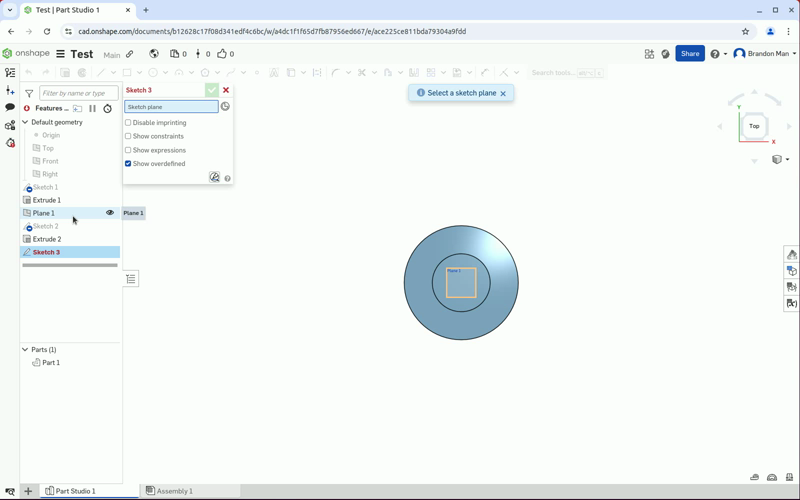
click(73, 215)
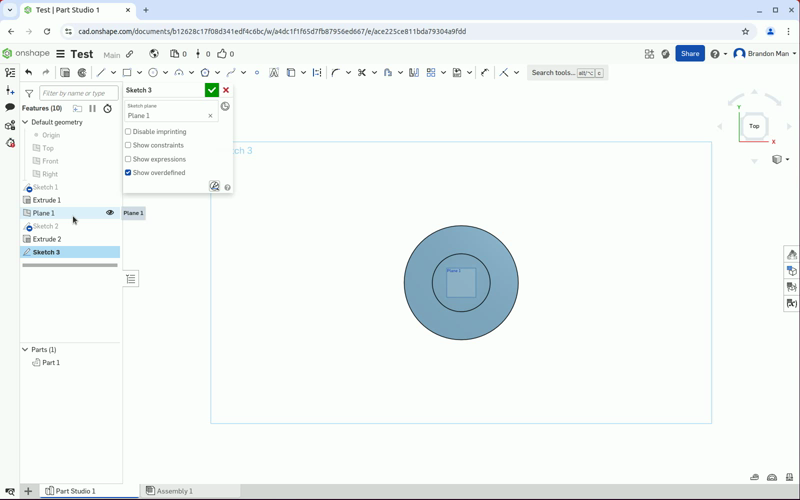
mouse_move(73, 352)
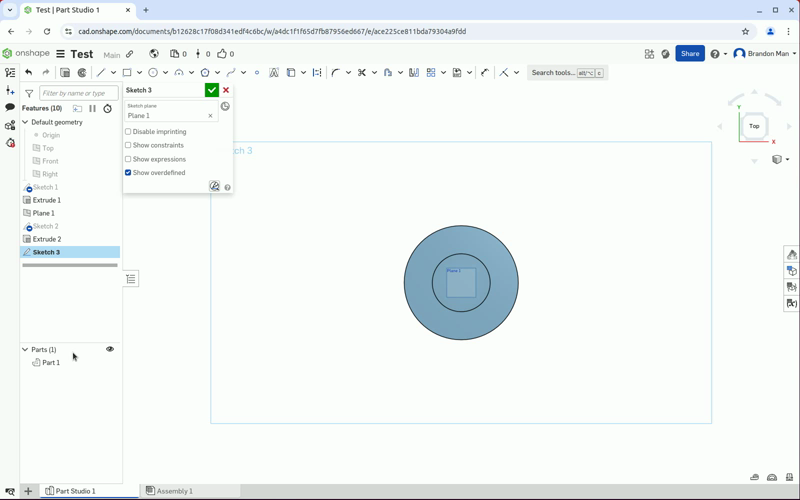
key(y)
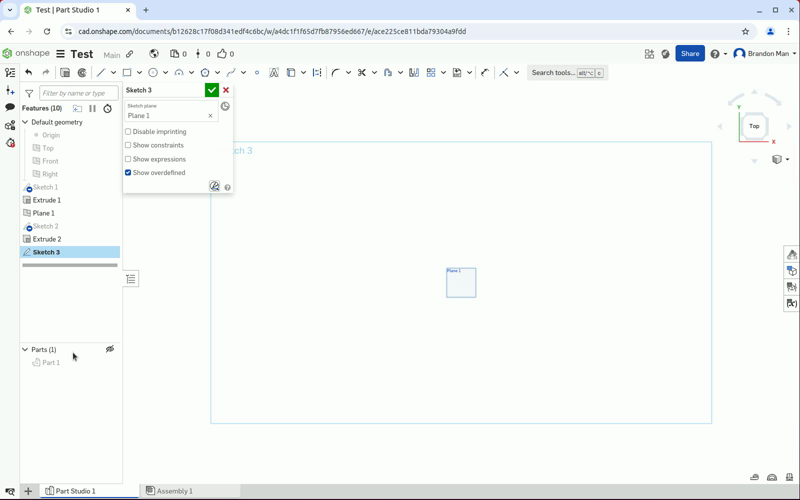
key(a)
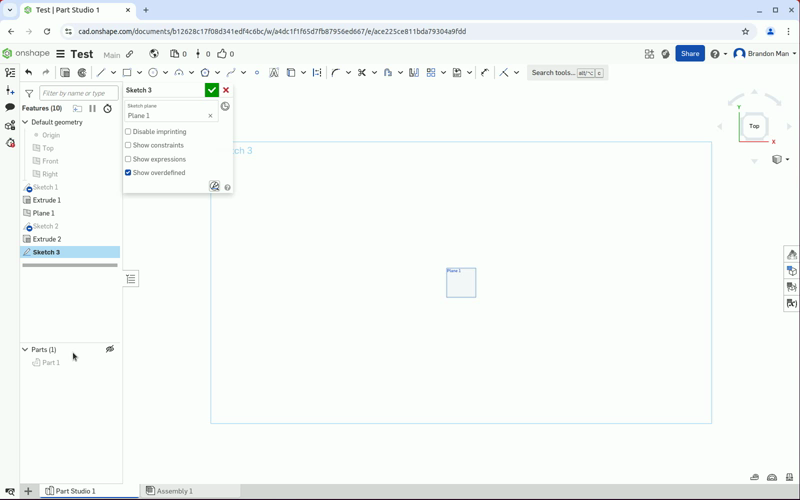
key_down(shift)
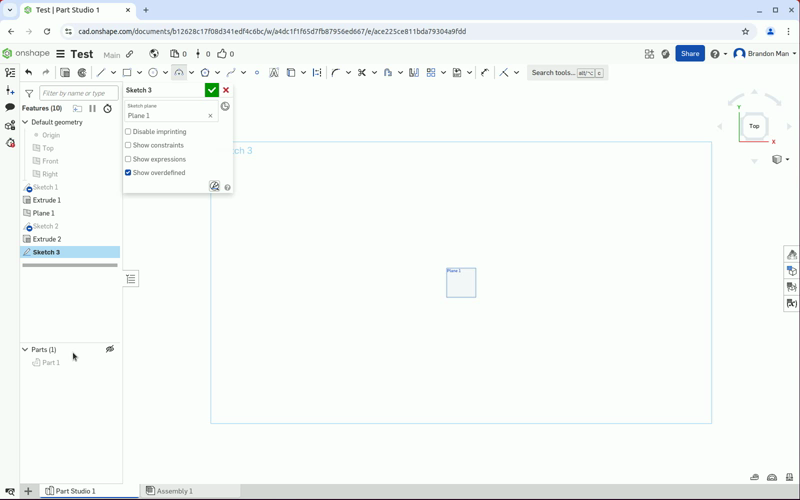
mouse_move(460, 254)
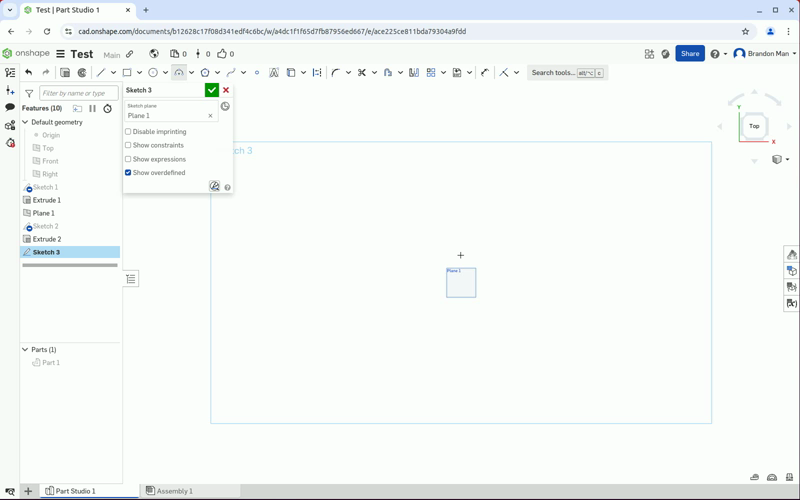
click(460, 254)
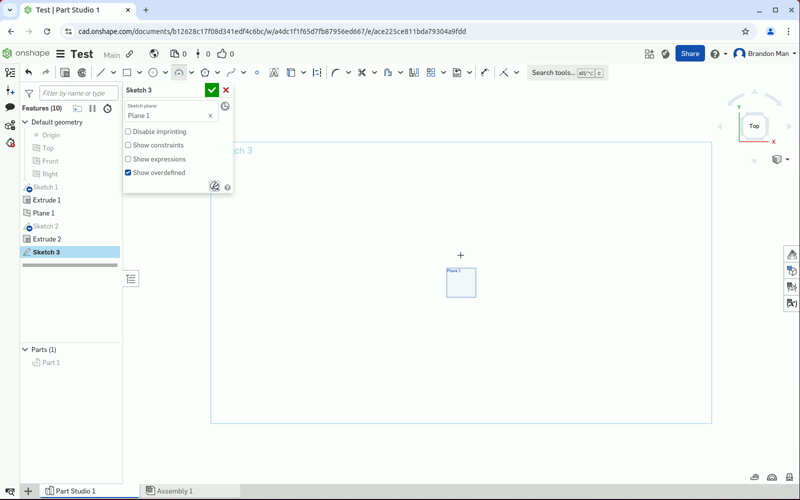
key_up(shift)
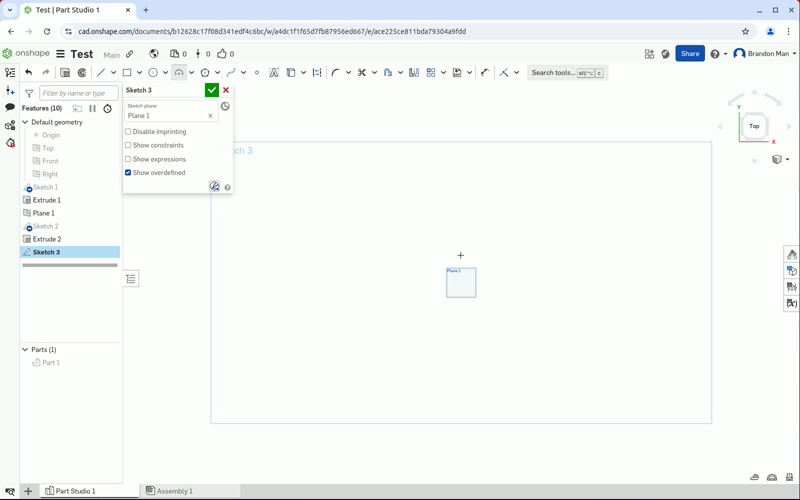
key_down(shift)
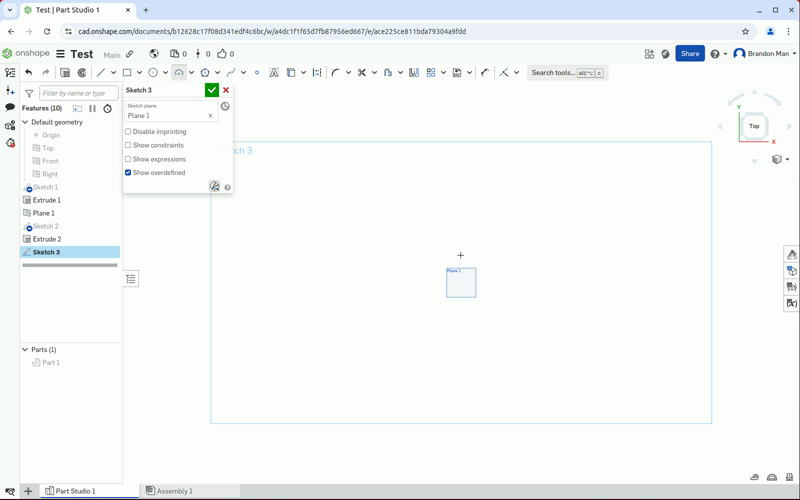
mouse_move(478, 260)
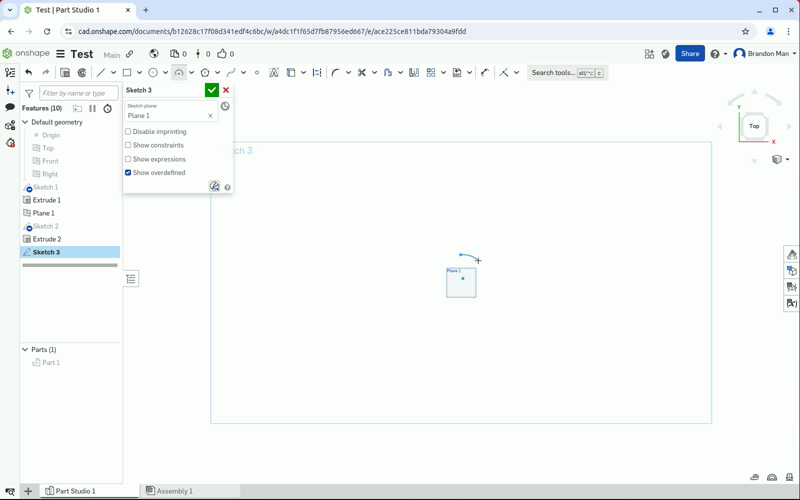
click(478, 260)
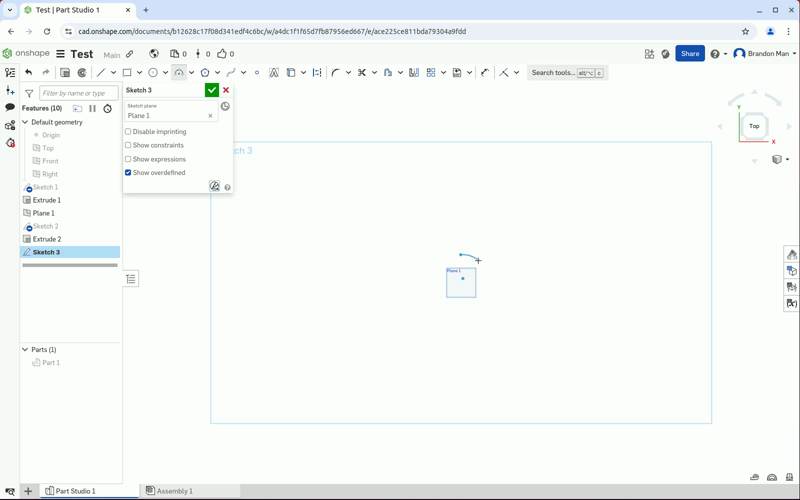
mouse_move(470, 256)
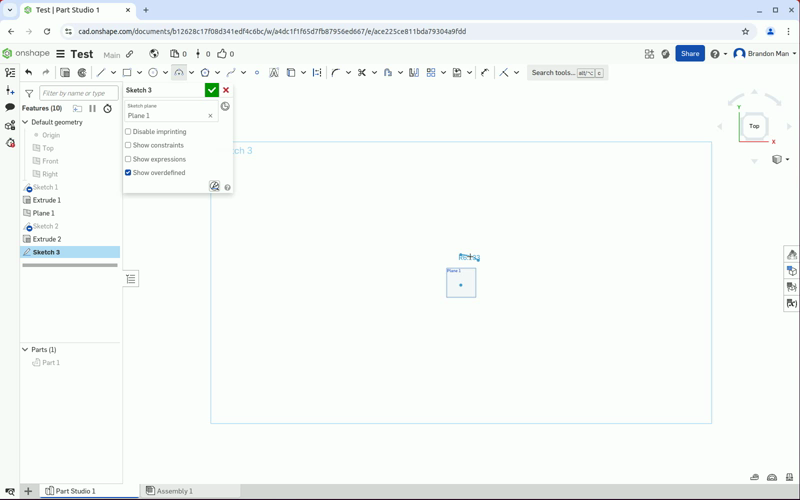
click(470, 256)
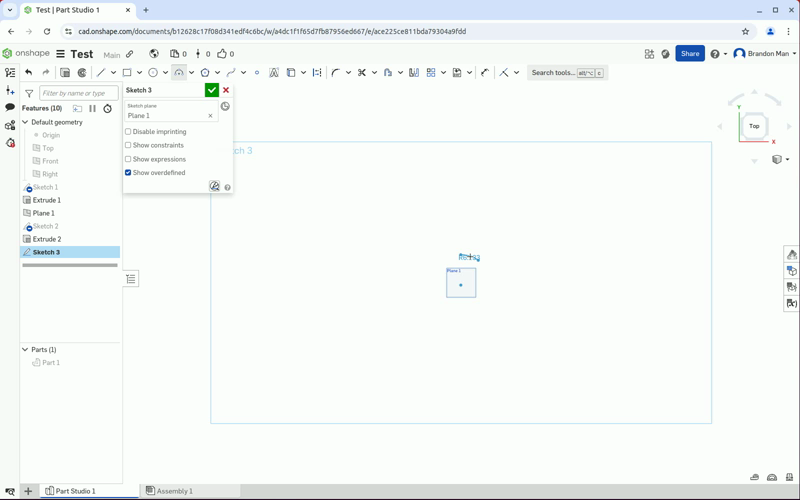
key_up(shift)
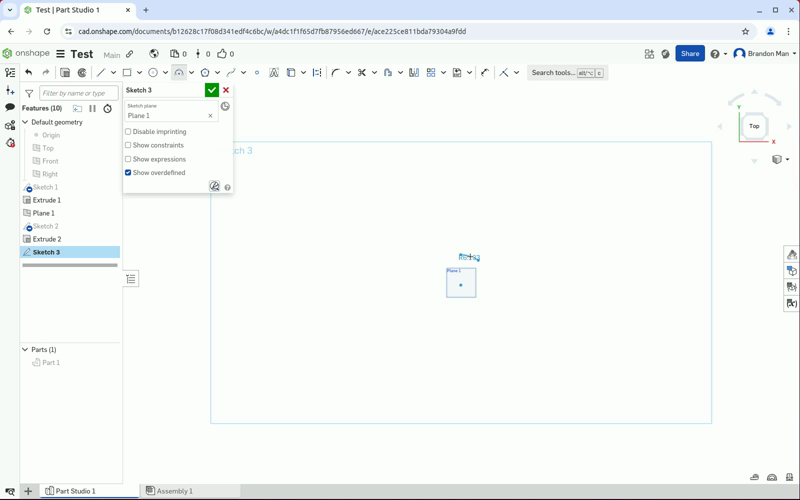
key(esc)
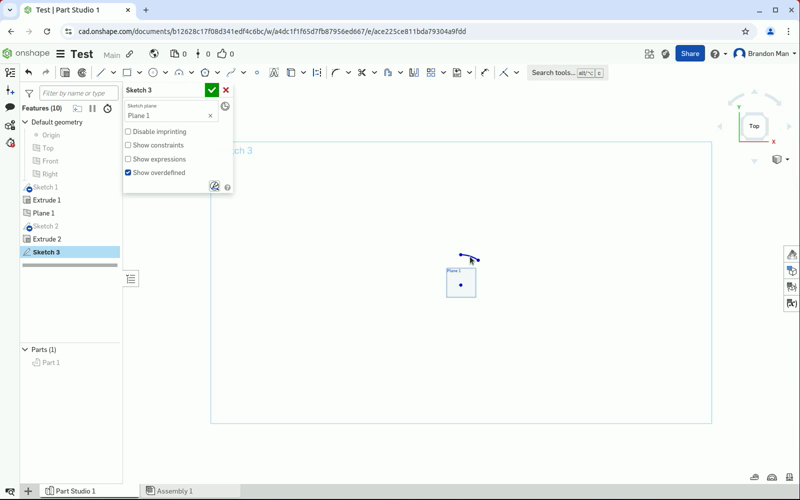
key(l)
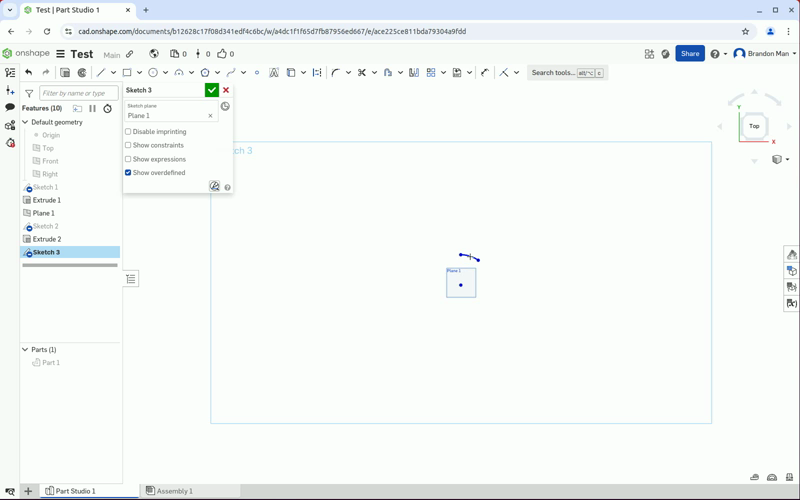
mouse_move(478, 260)
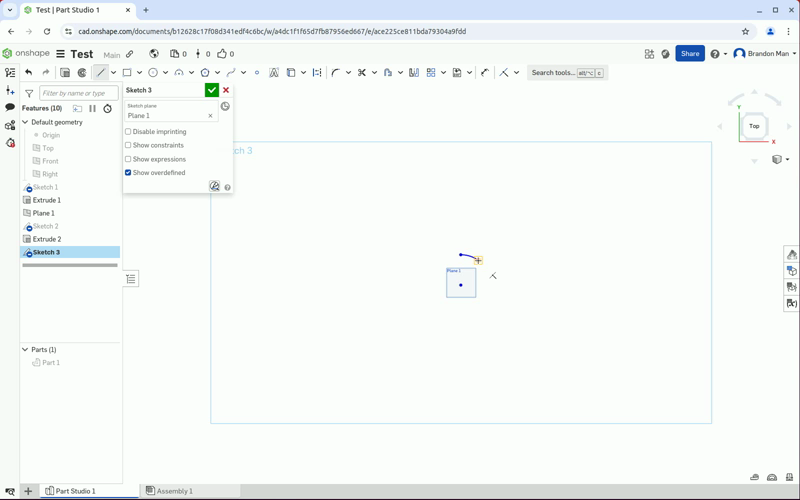
click(478, 260)
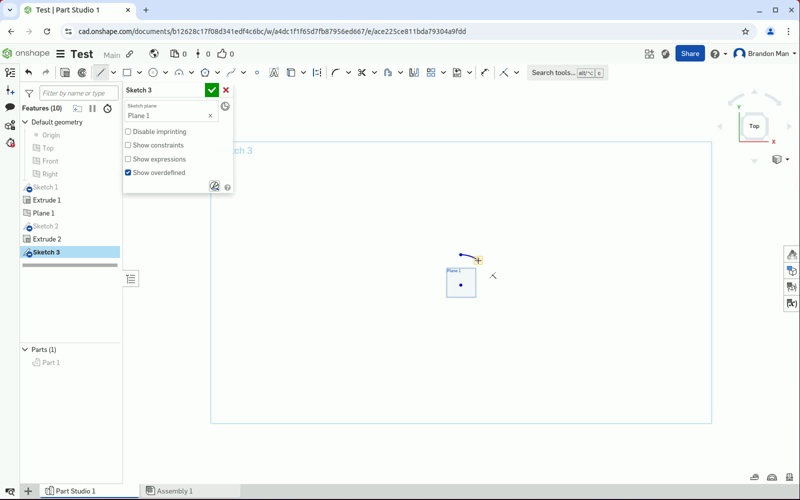
key_down(shift)
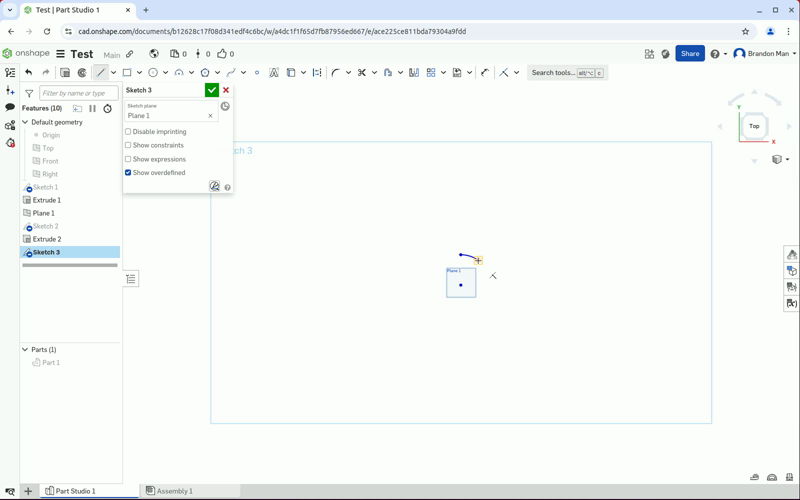
mouse_move(508, 260)
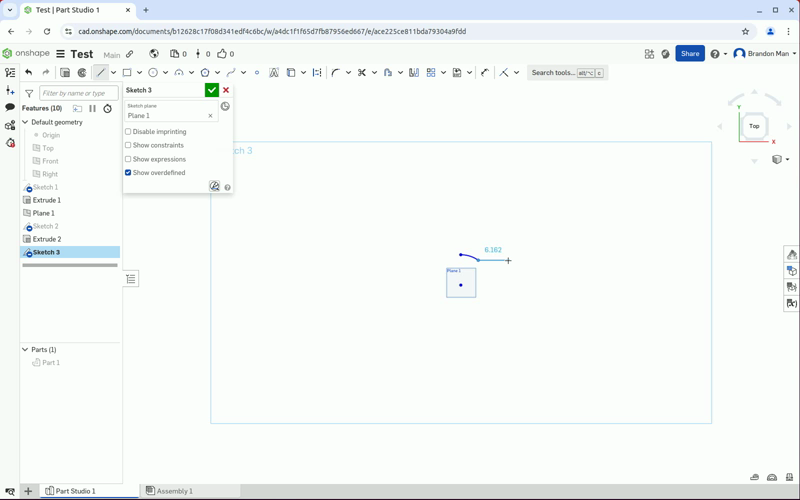
mouse_move(478, 225)
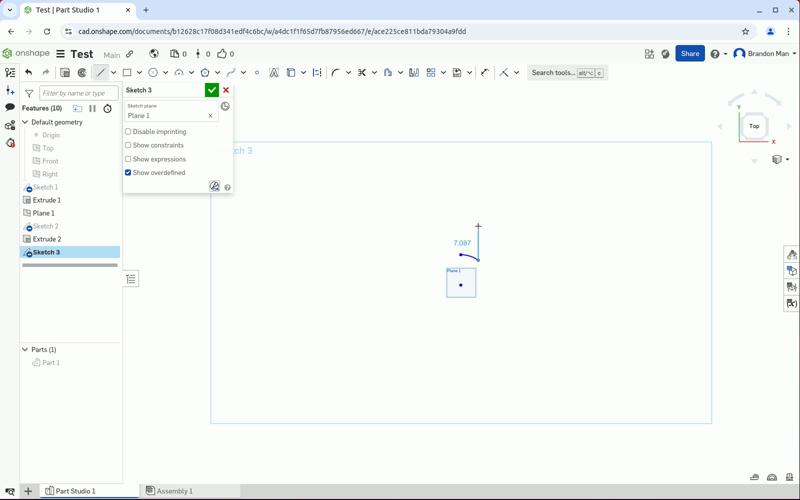
click(478, 225)
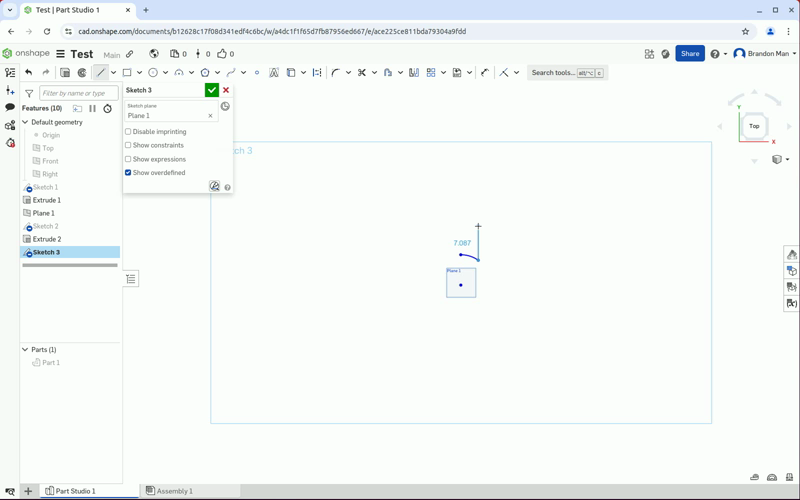
key_up(shift)
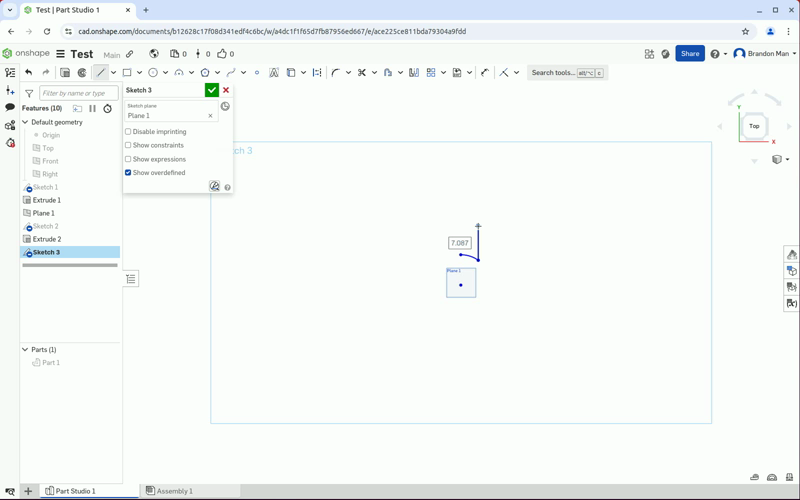
key_down(shift)
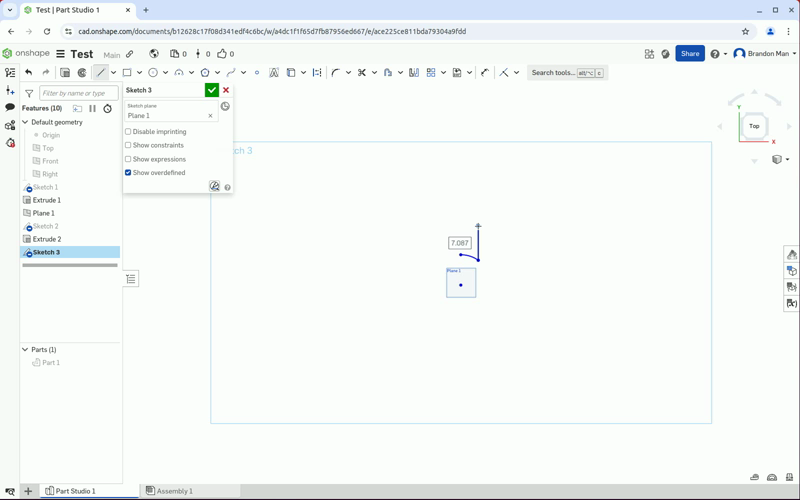
mouse_move(508, 225)
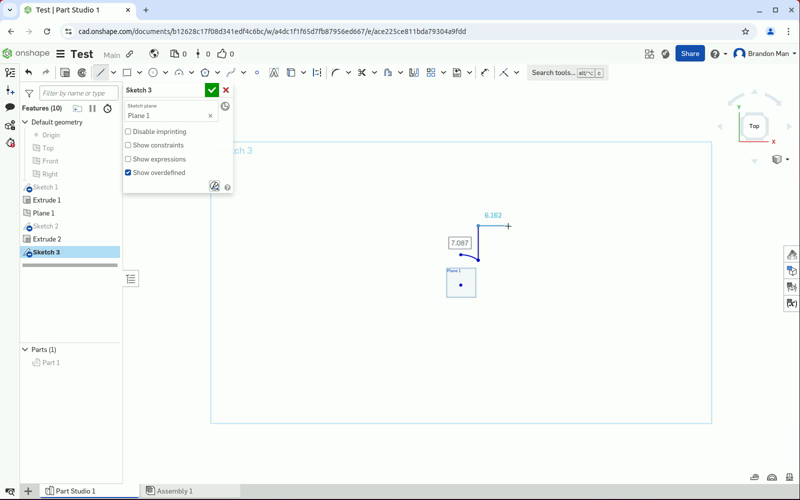
mouse_move(460, 225)
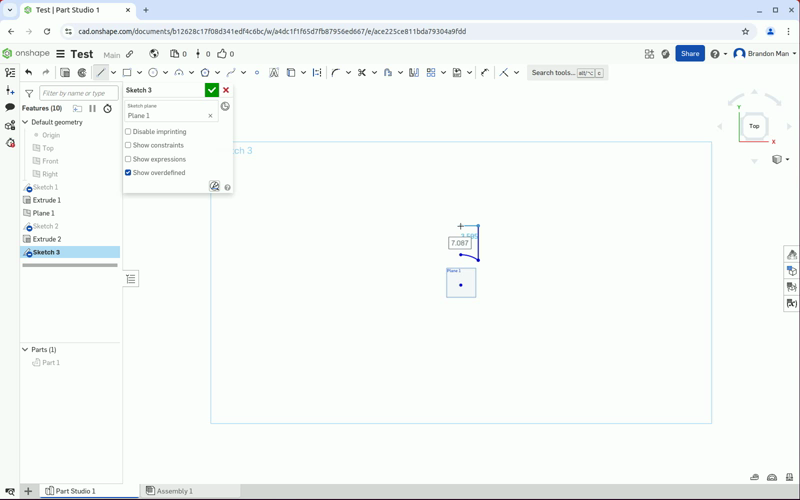
click(460, 225)
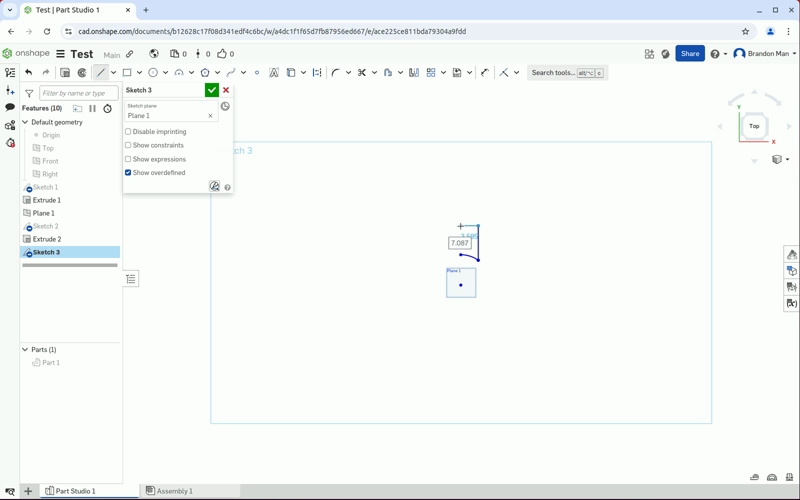
key_up(shift)
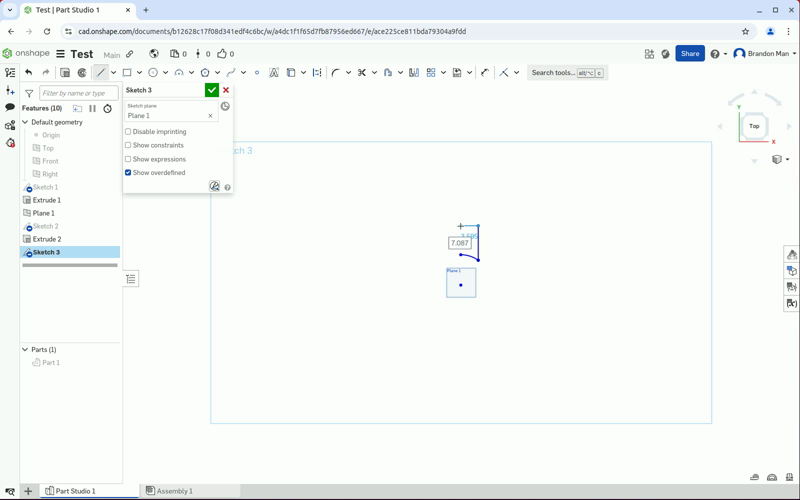
mouse_move(490, 225)
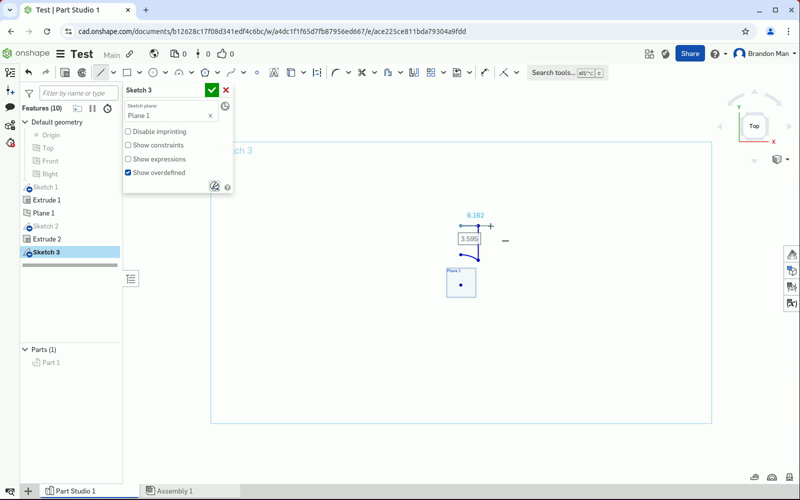
key_down(shift)
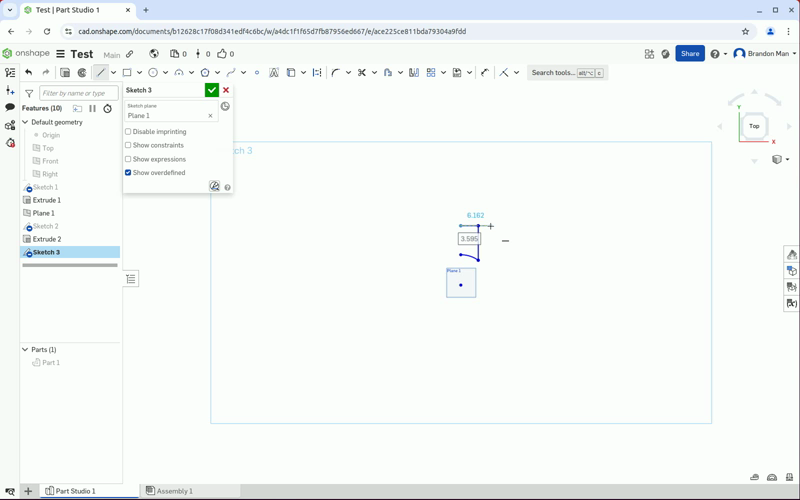
mouse_move(460, 254)
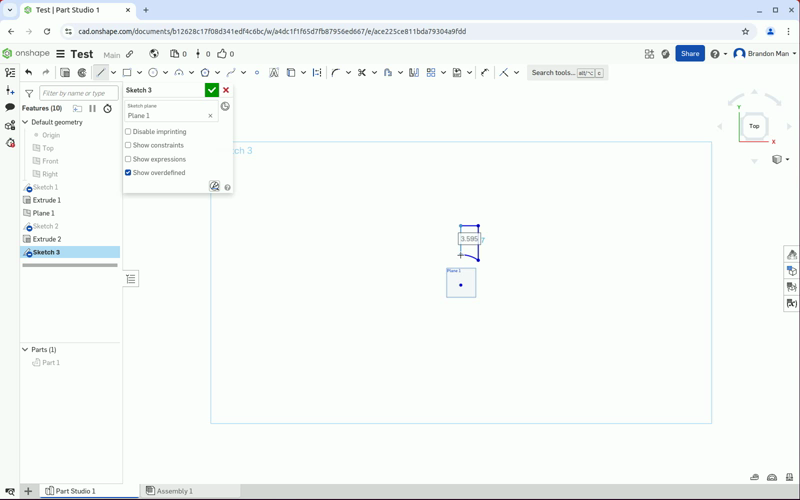
key_up(shift)
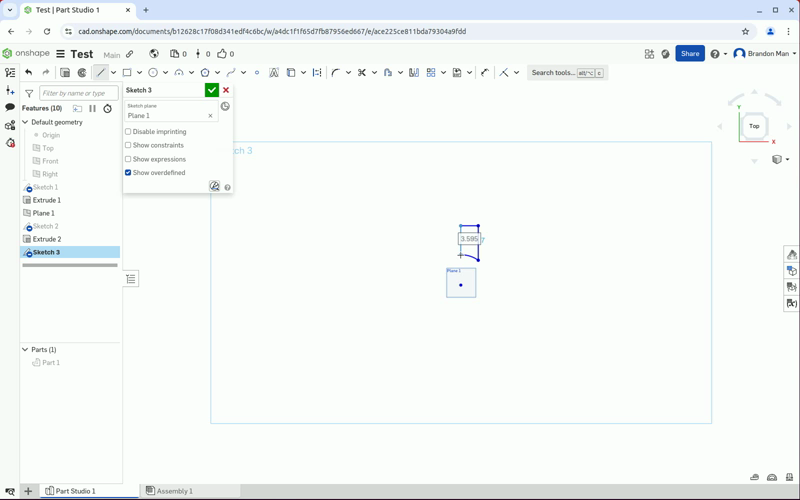
click(460, 254)
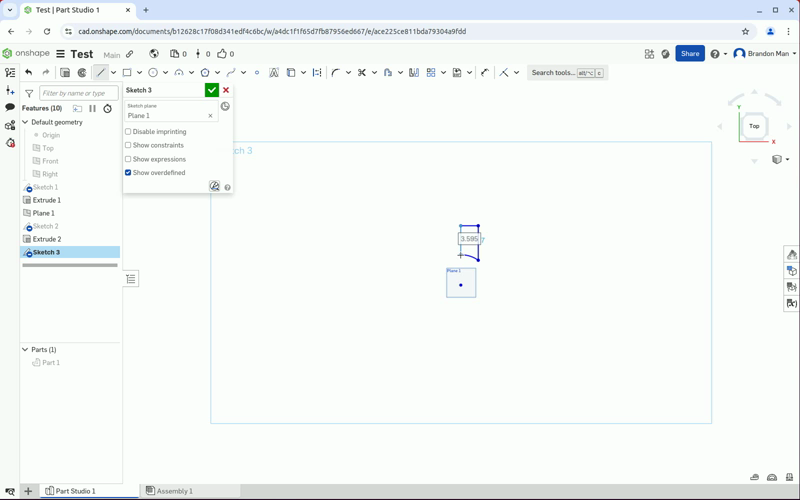
key(esc)
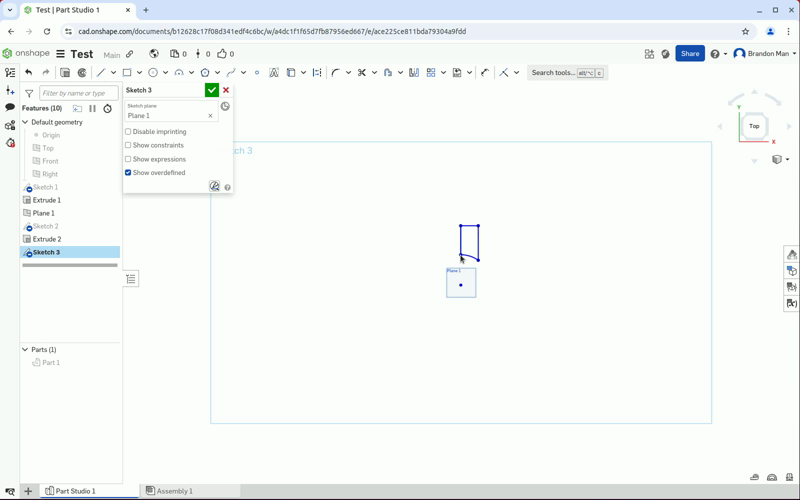
mouse_move(476, 226)
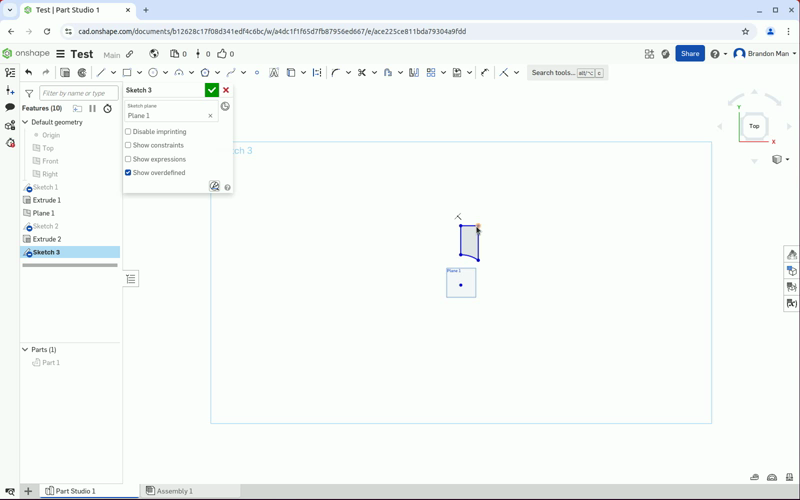
scroll(6)
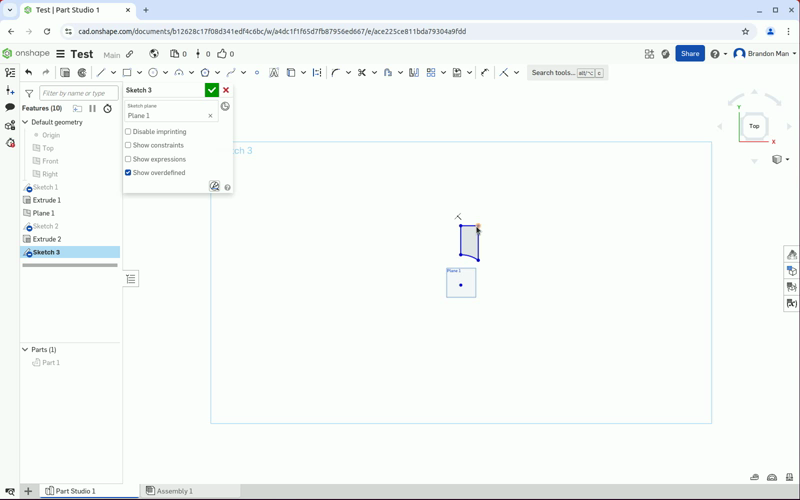
scroll(6)
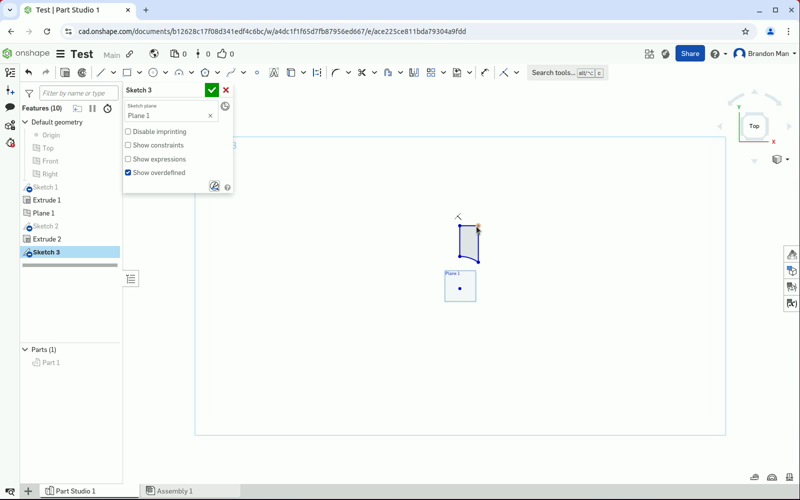
scroll(6)
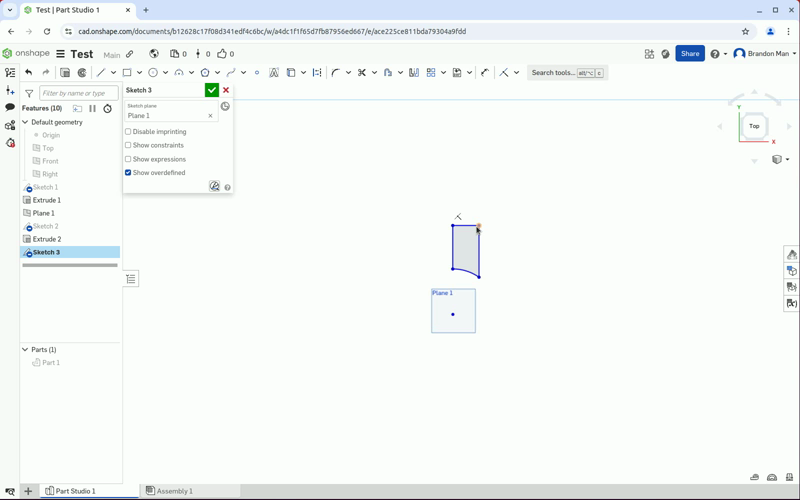
scroll(6)
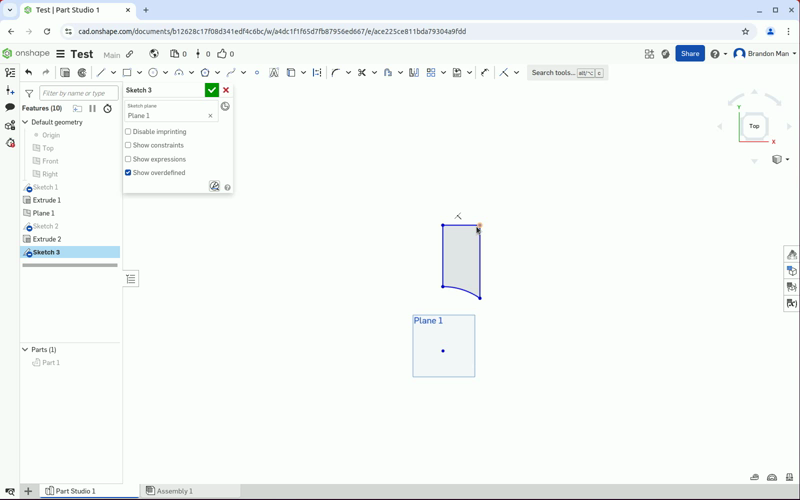
scroll(6)
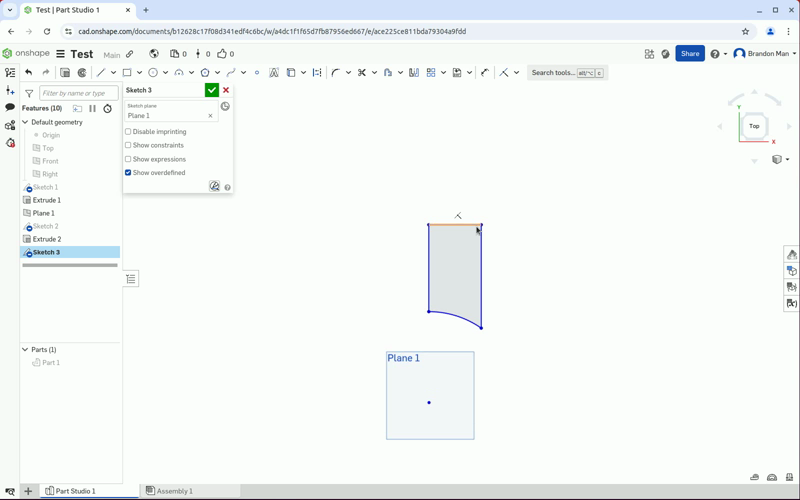
scroll(6)
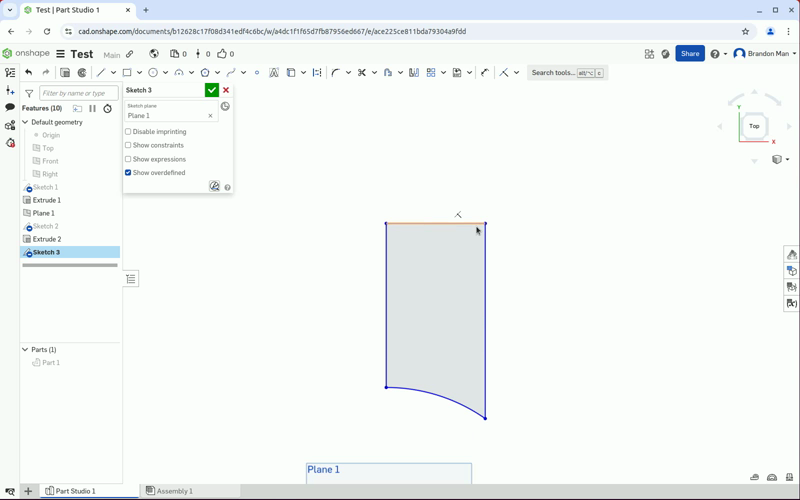
scroll(6)
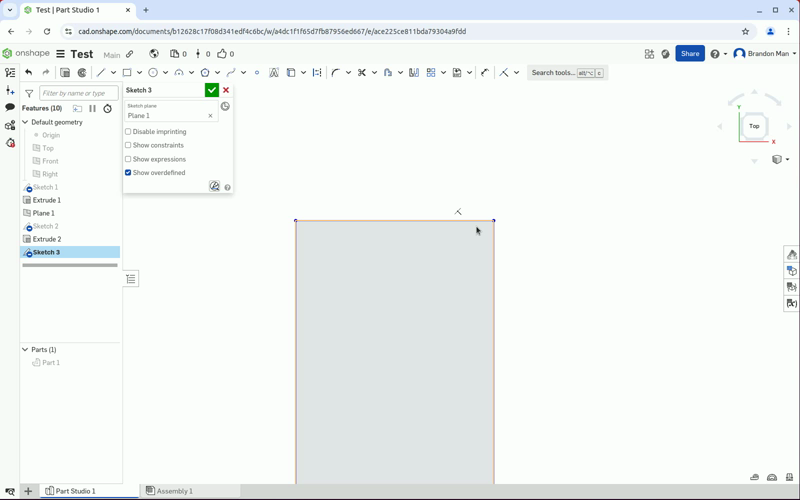
click(476, 226)
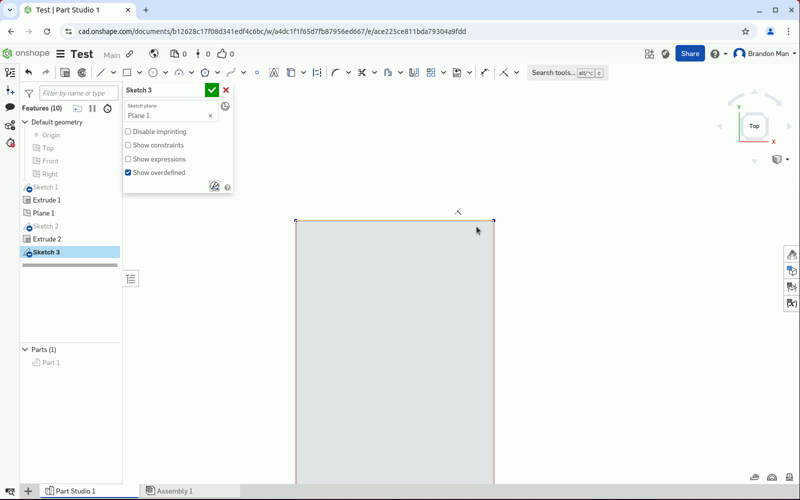
scroll(-6)
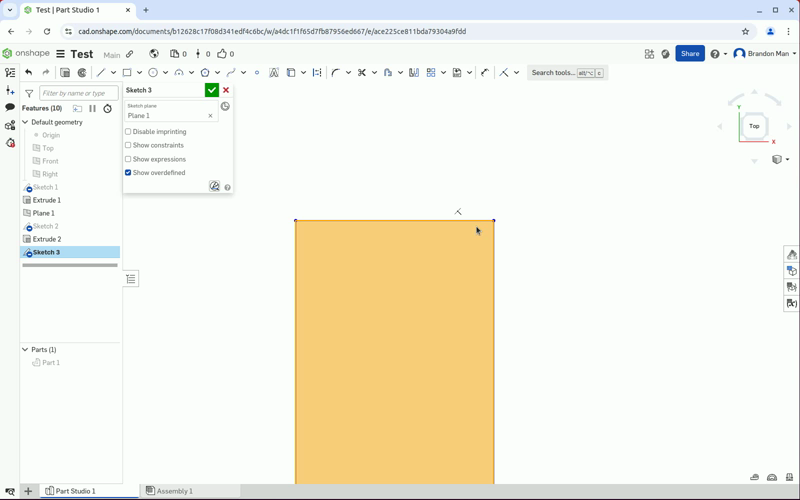
scroll(-6)
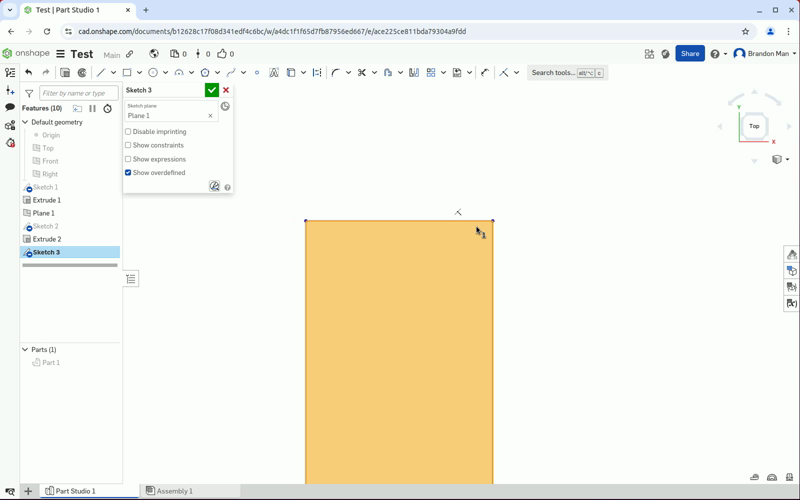
scroll(-6)
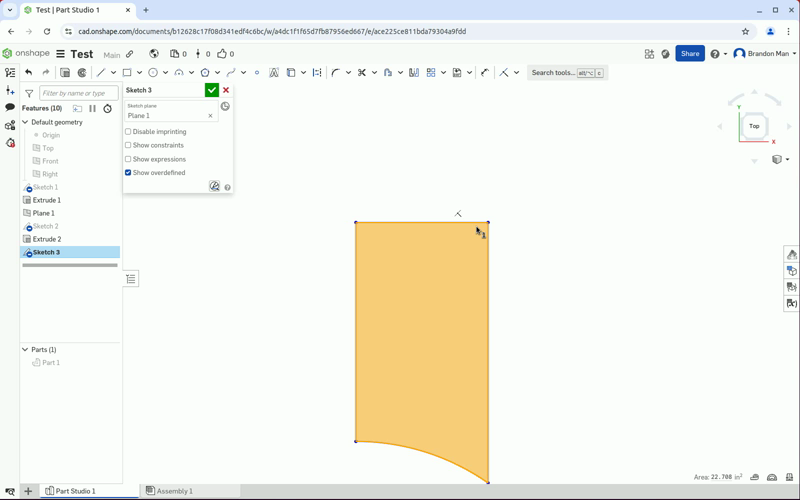
scroll(-6)
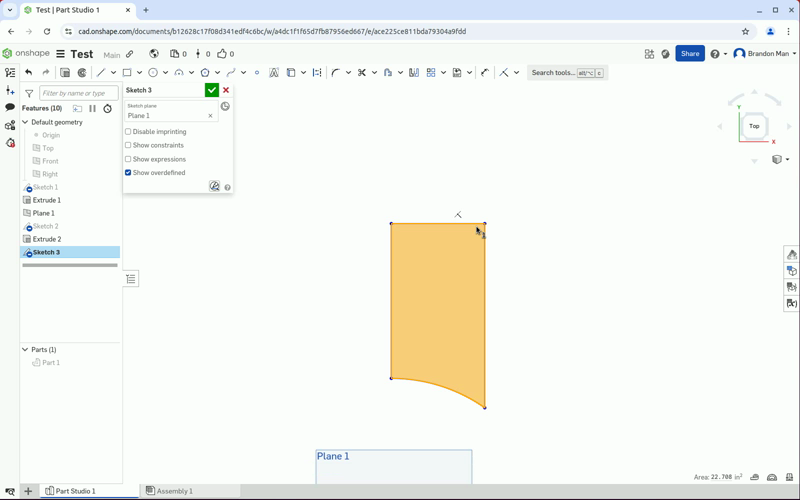
scroll(-6)
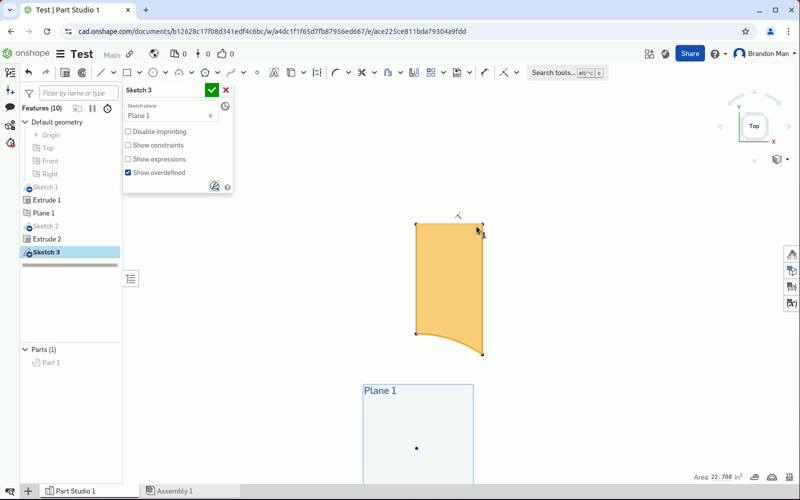
scroll(-6)
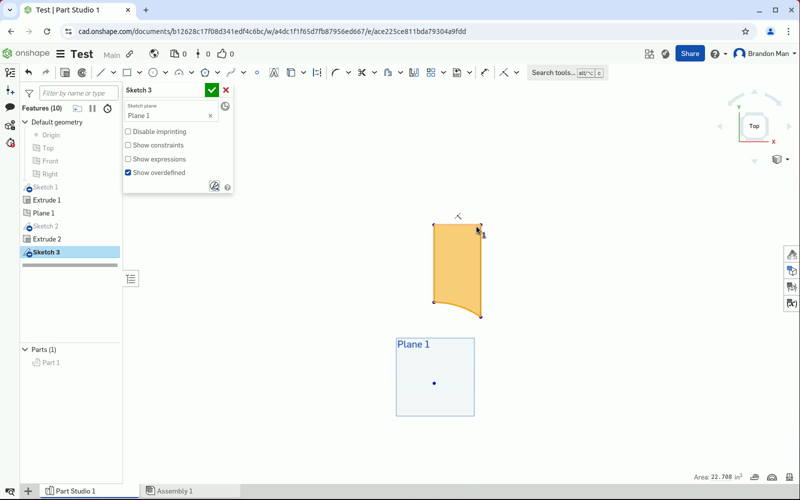
scroll(-6)
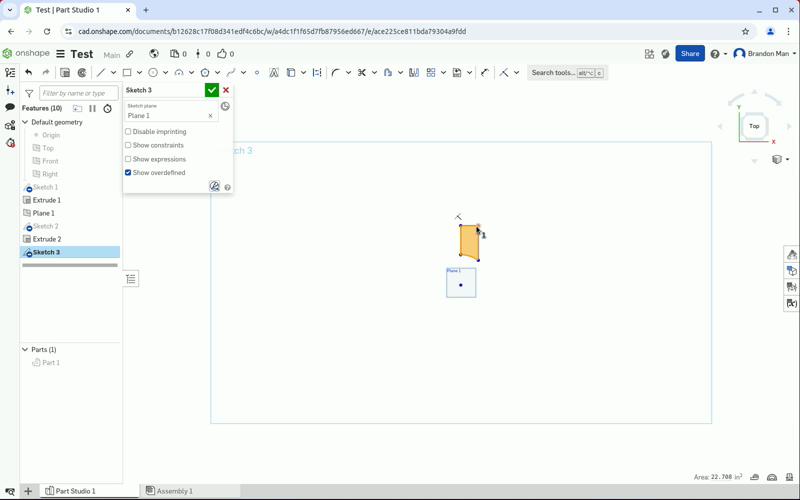
mouse_move(73, 352)
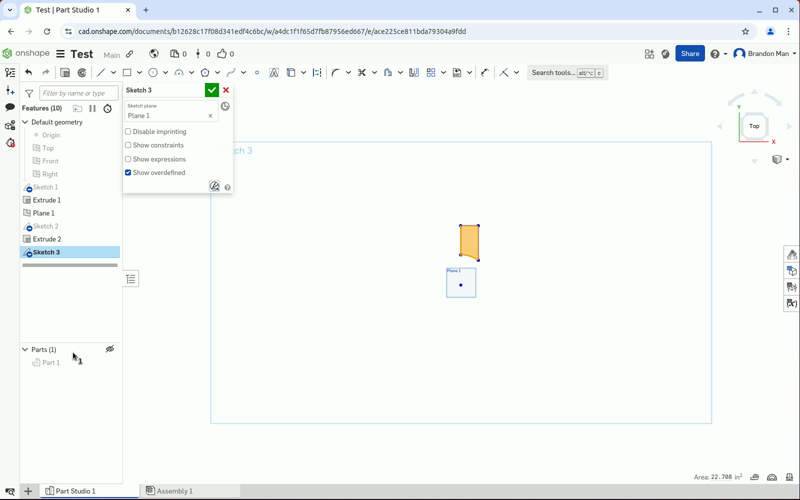
key(shift+y)
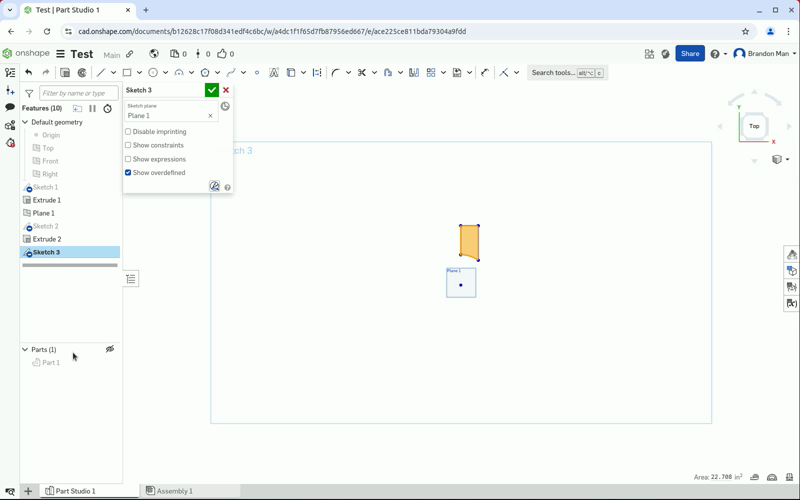
key(shift+e)
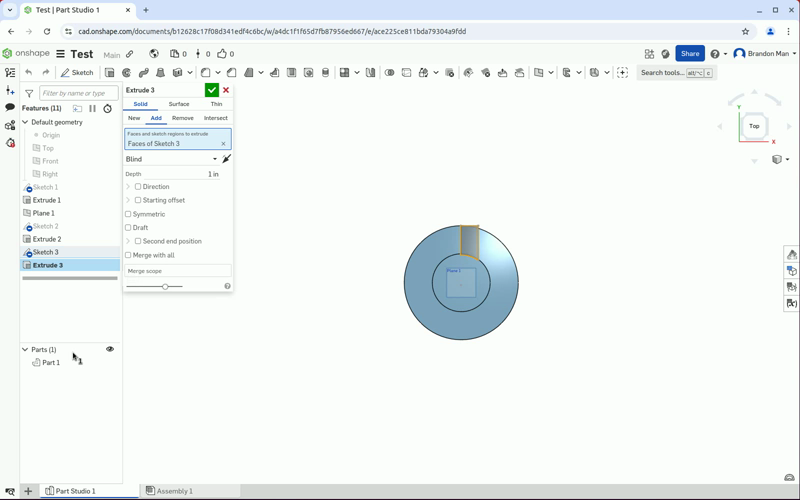
mouse_move(143, 106)
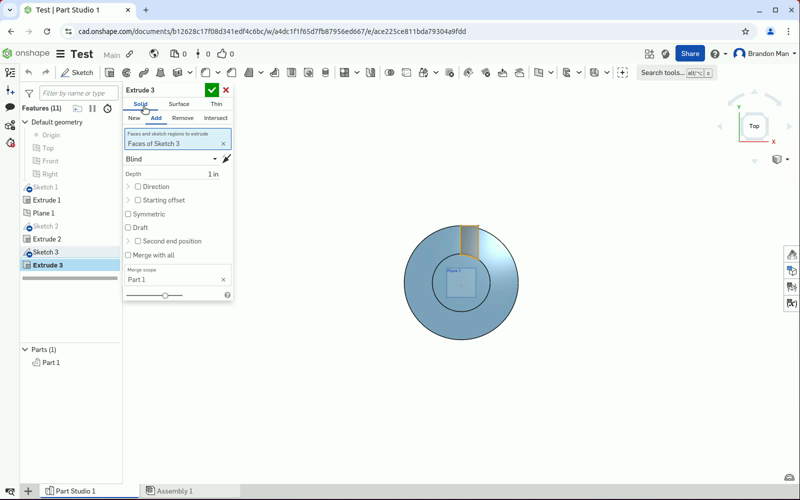
click(143, 106)
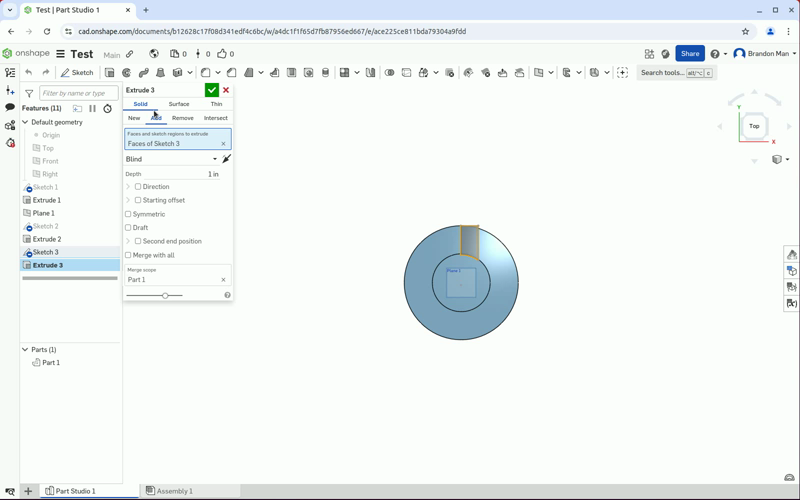
mouse_move(186, 120)
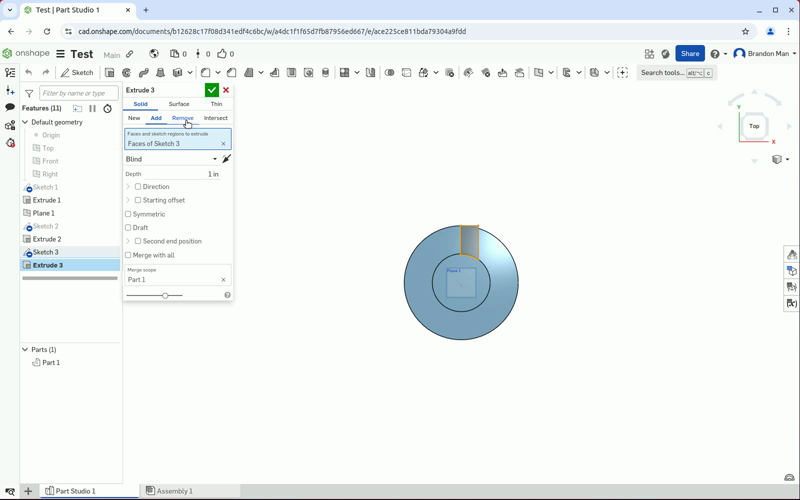
click(186, 120)
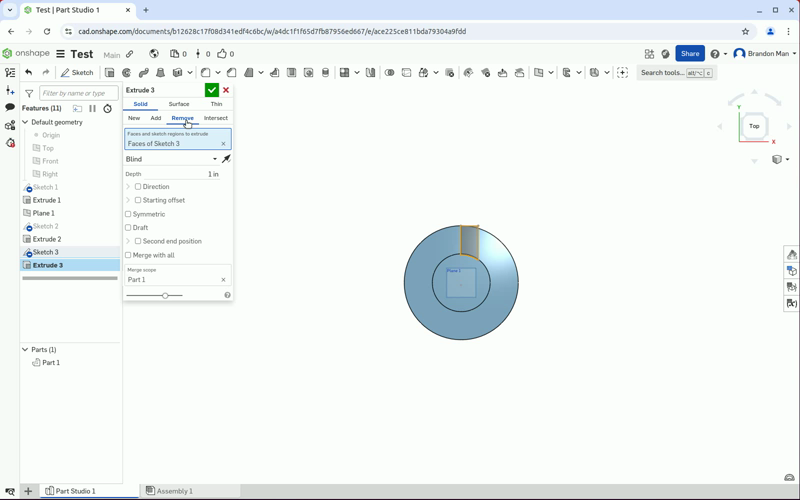
key(tab, 4)
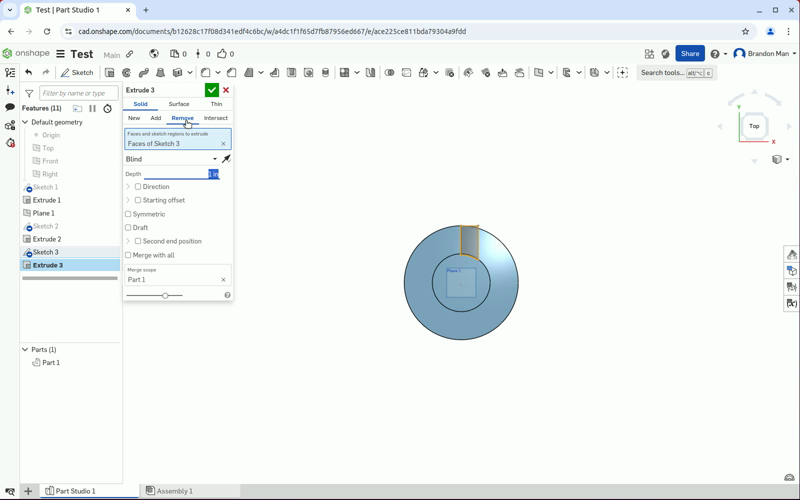
text(17.331)
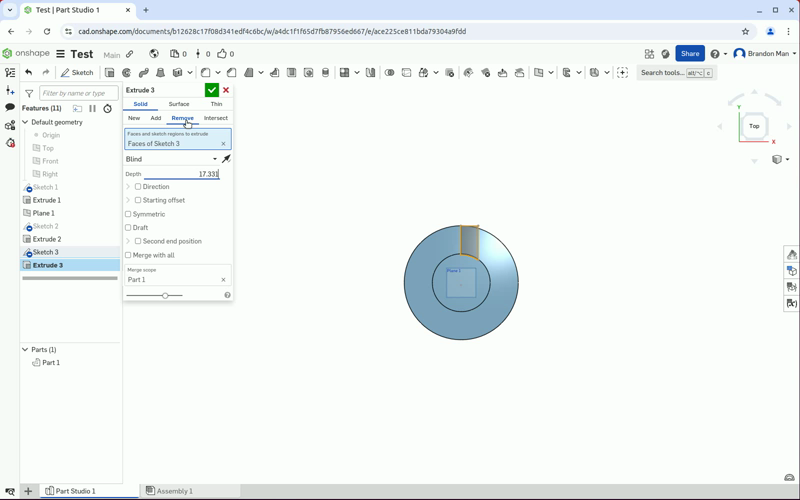
key(tab, 6)
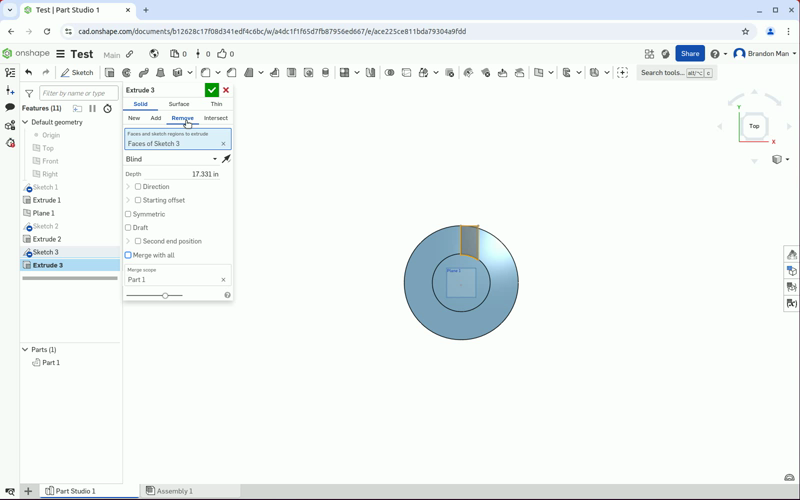
key(space)
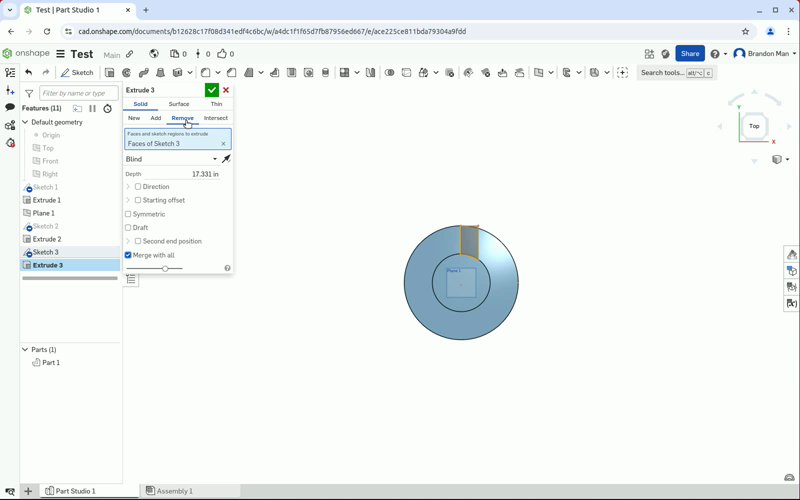
key(enter)
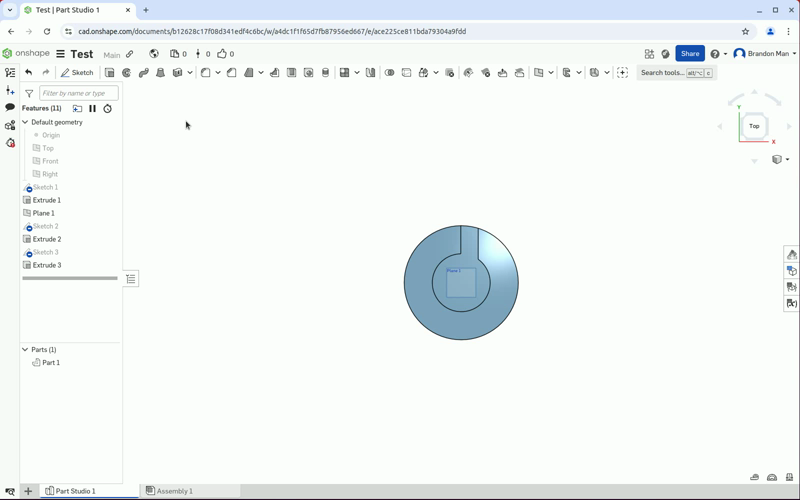
key(shift+h)
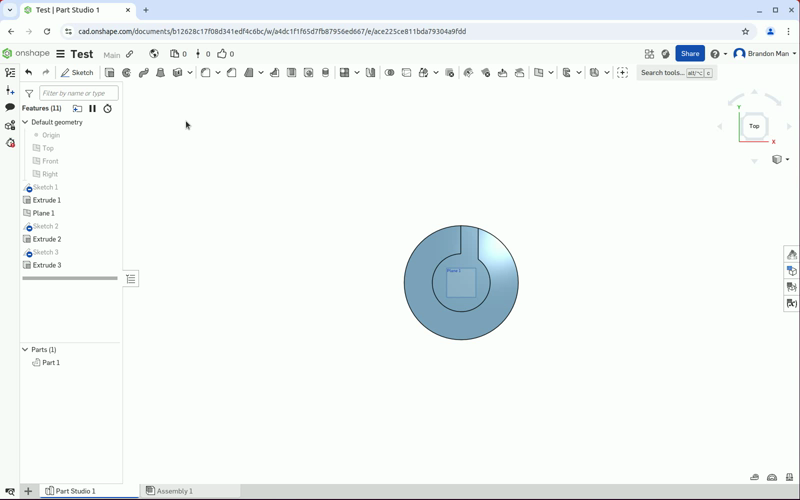
key(shift+h)
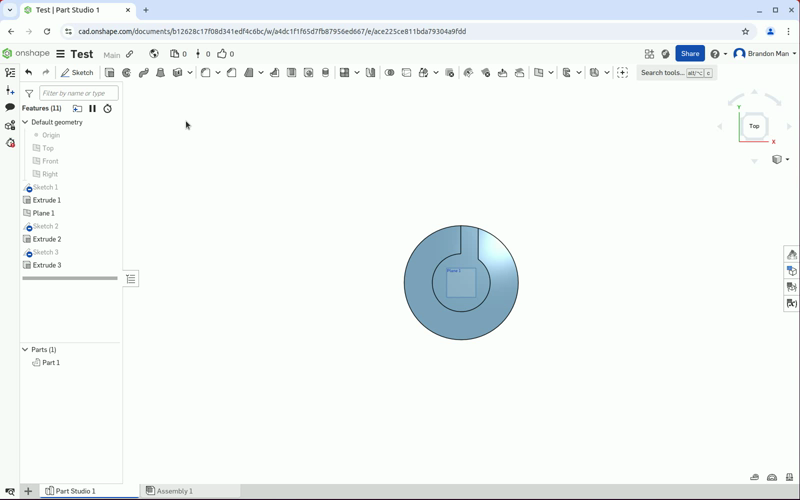
mouse_move(73, 189)
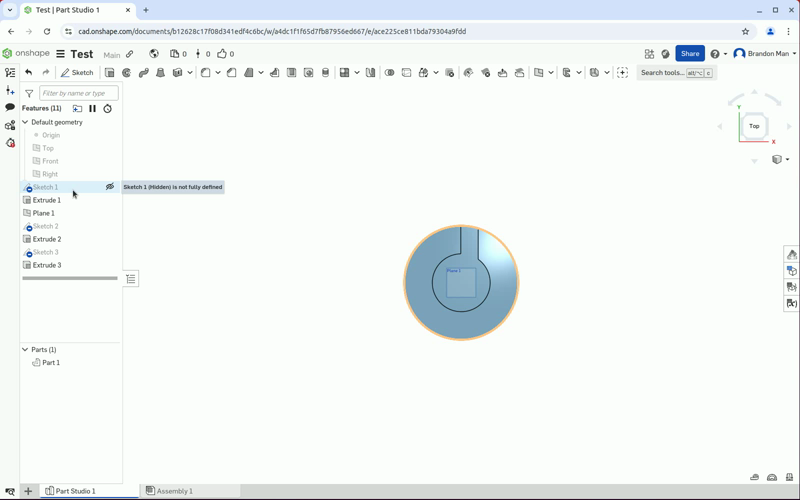
click(73, 189)
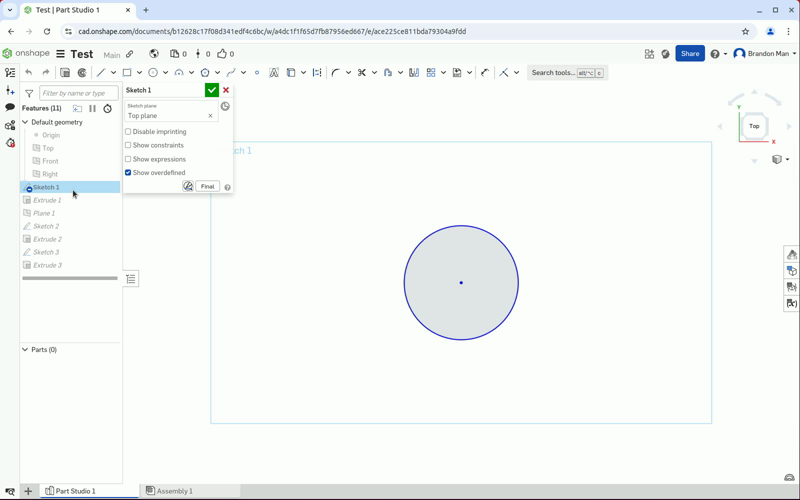
mouse_move(229, 92)
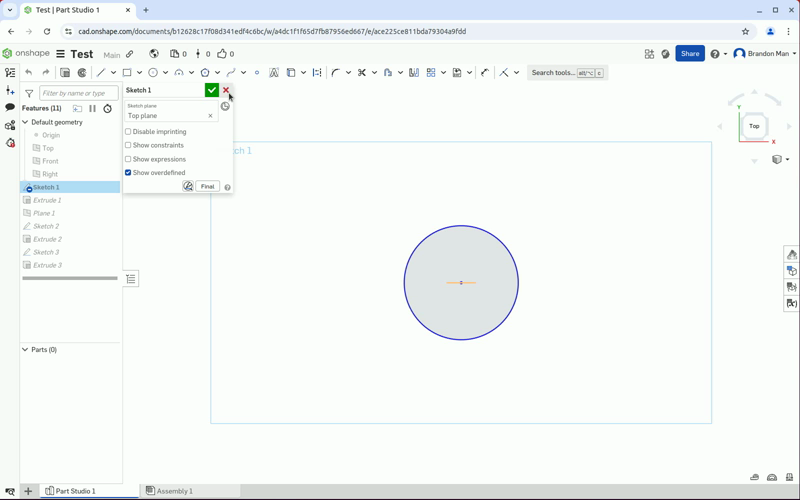
click(229, 92)
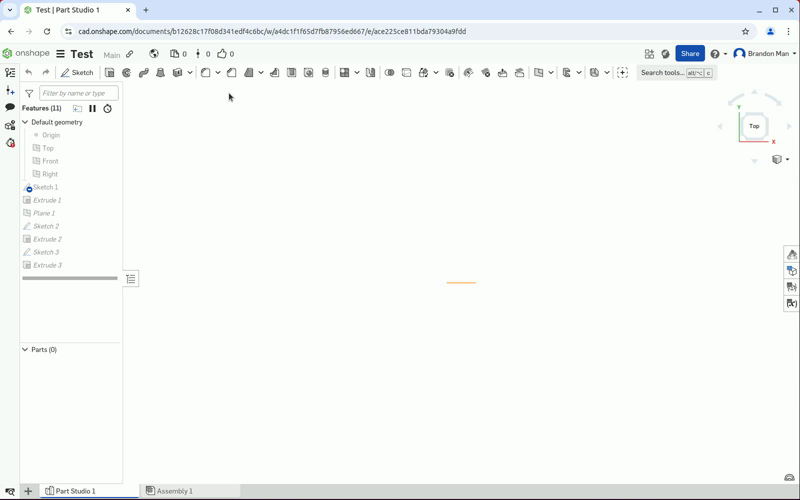
key(shift+s)
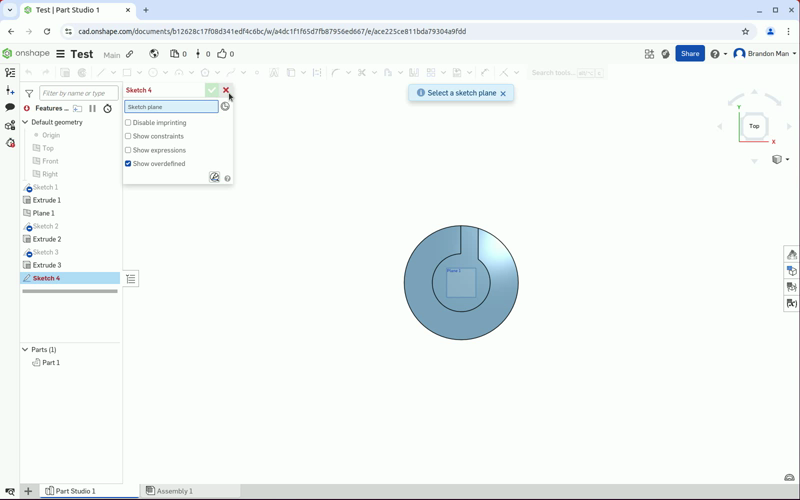
mouse_move(73, 215)
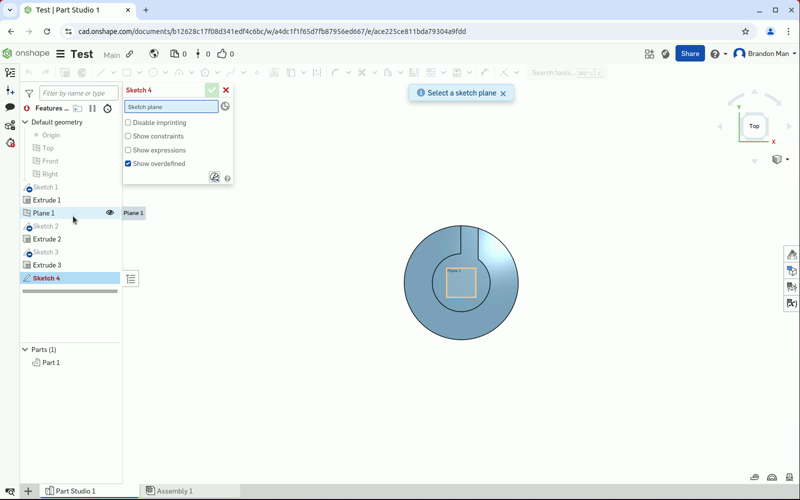
click(73, 215)
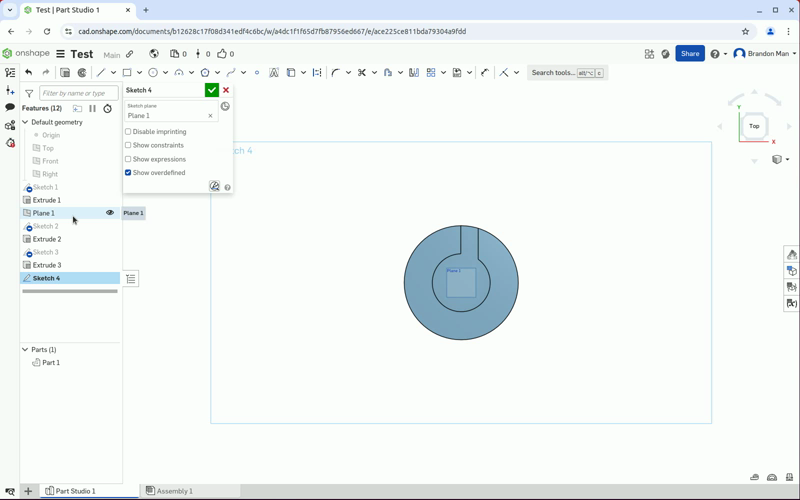
mouse_move(73, 352)
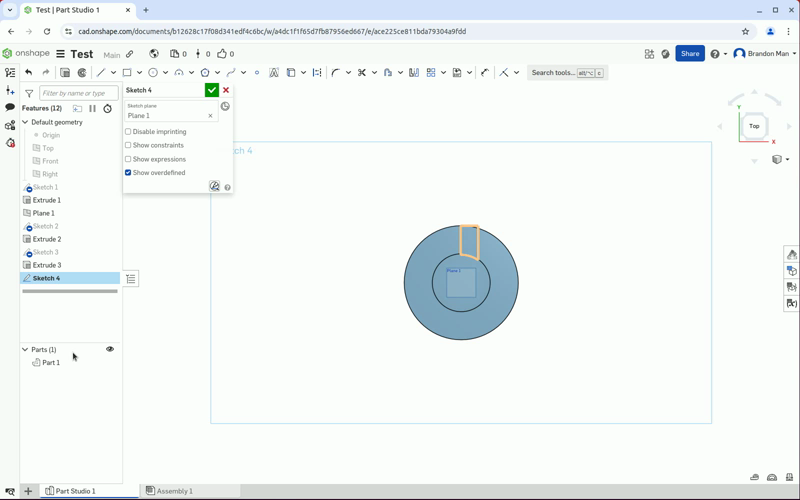
key(y)
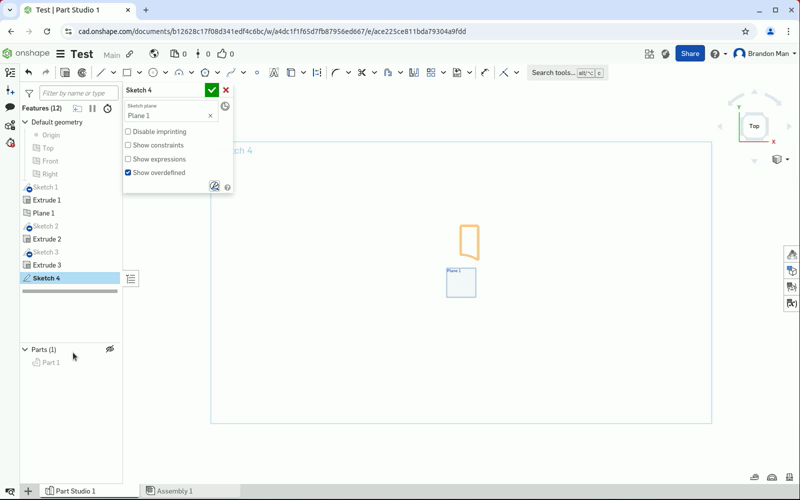
key(a)
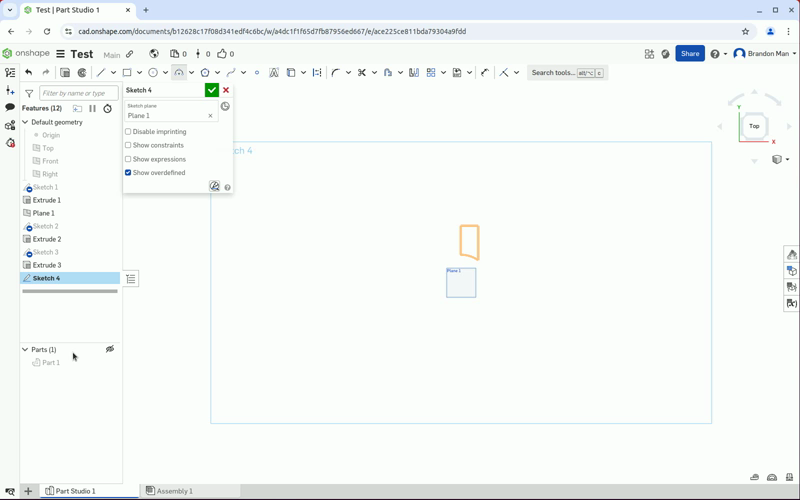
key_down(shift)
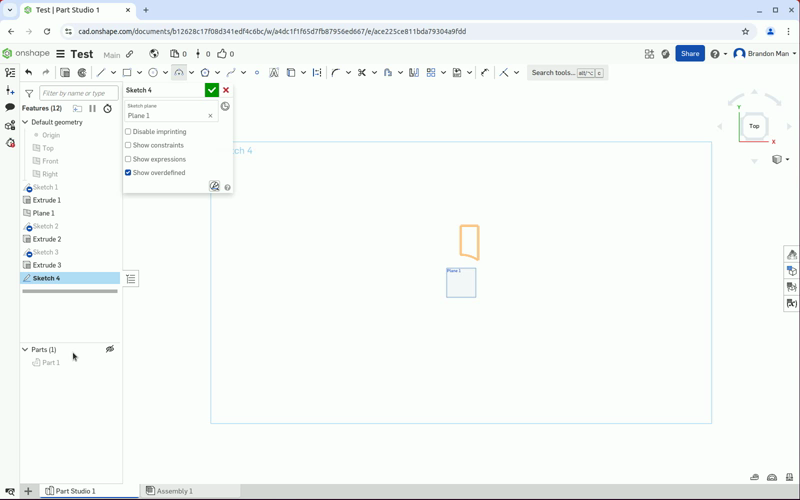
mouse_move(444, 260)
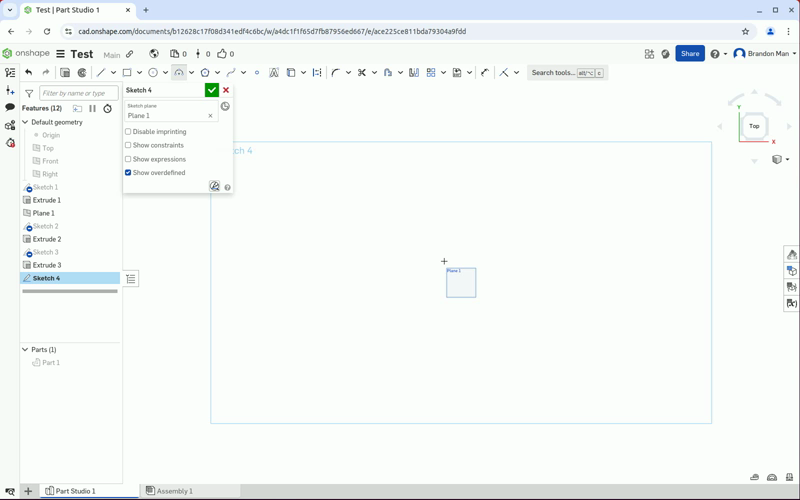
click(444, 260)
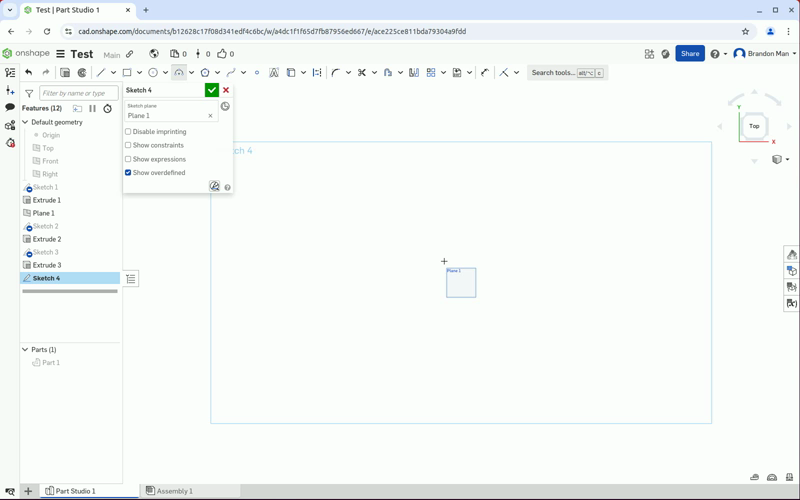
key_up(shift)
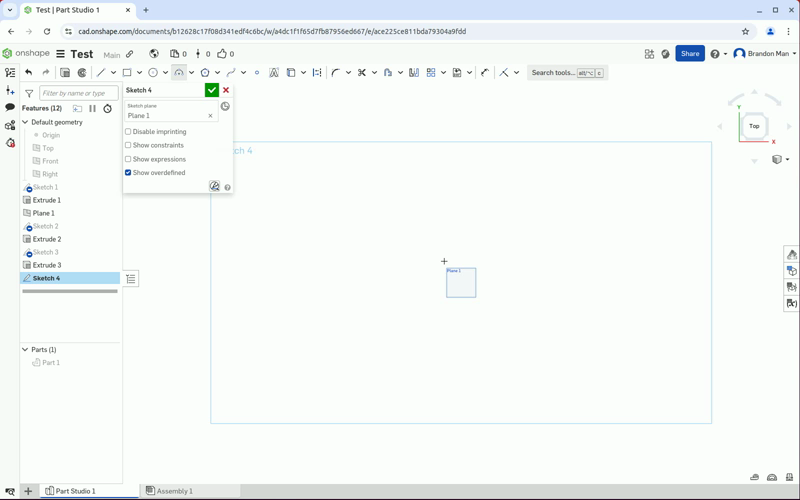
key_down(shift)
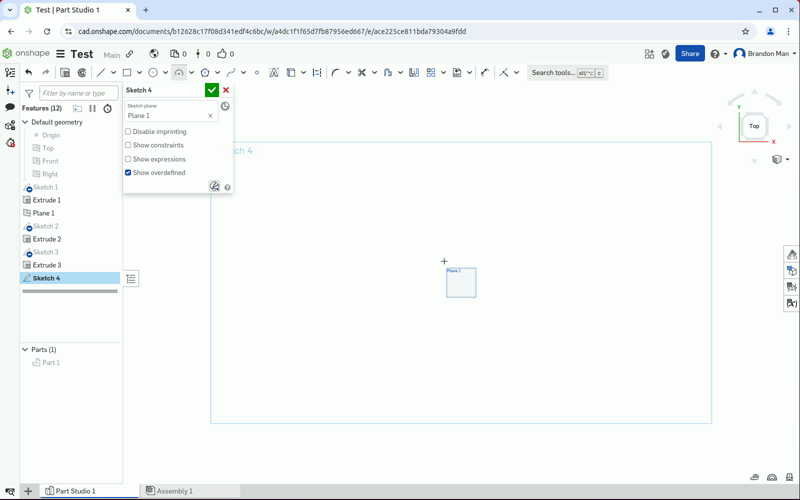
mouse_move(461, 254)
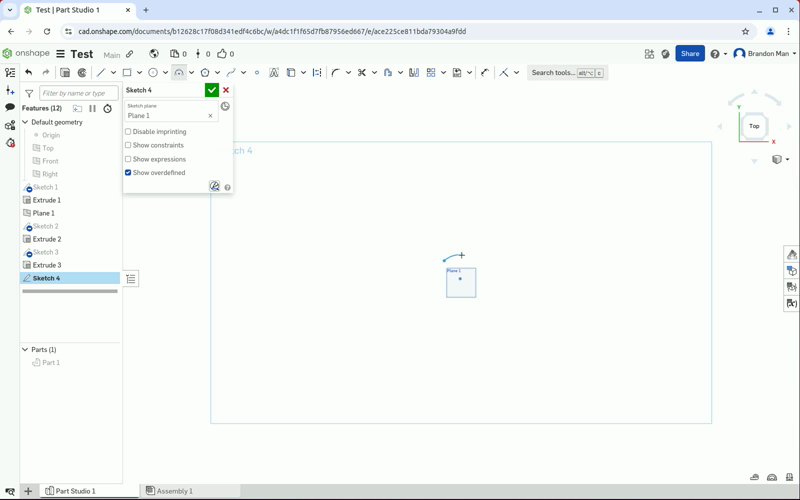
click(461, 254)
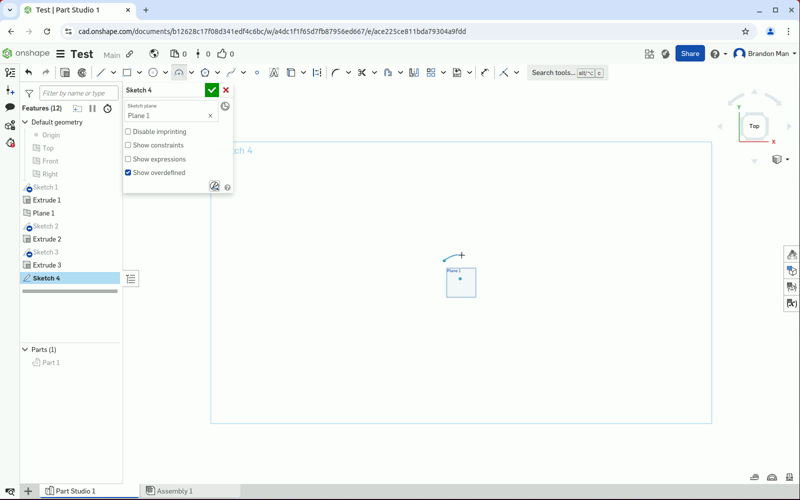
mouse_move(452, 256)
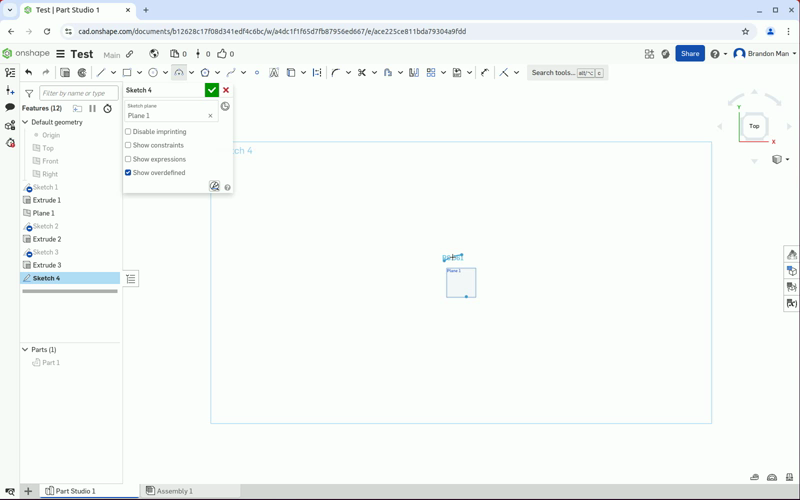
click(452, 256)
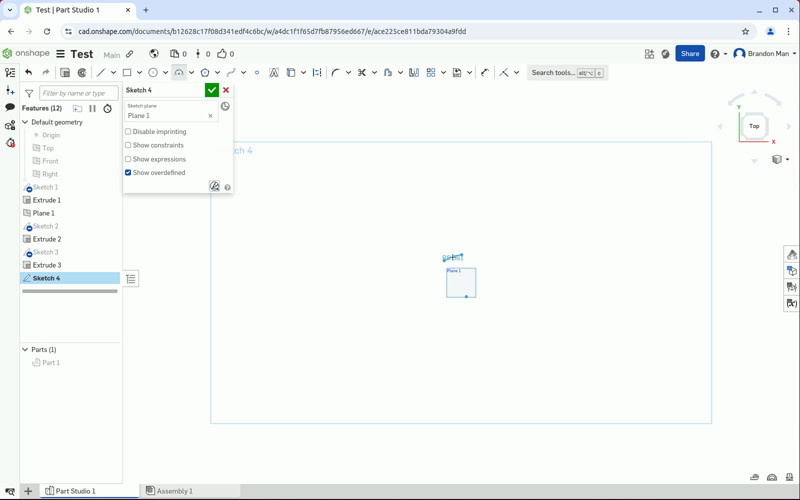
key_up(shift)
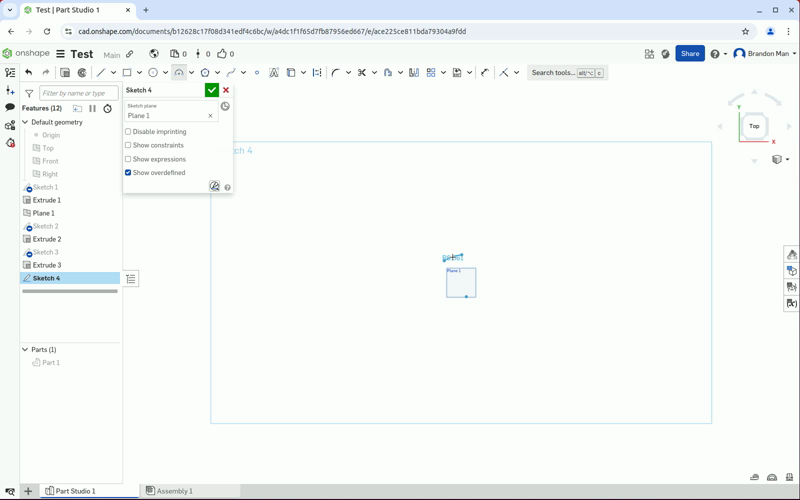
key(esc)
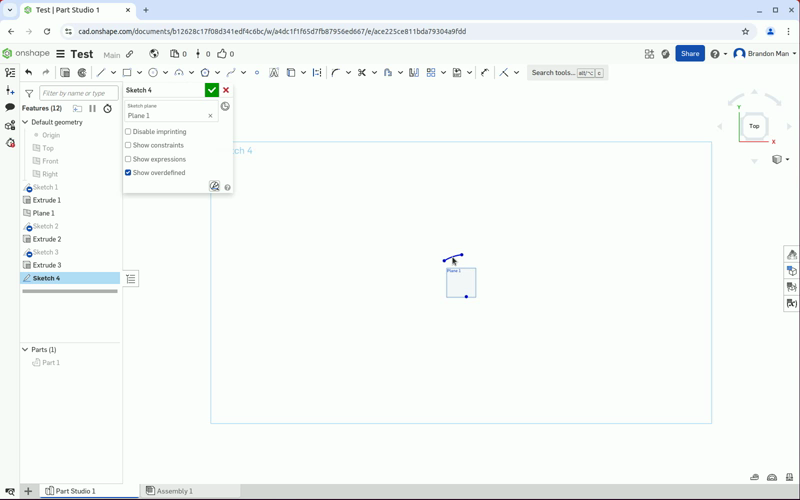
key(l)
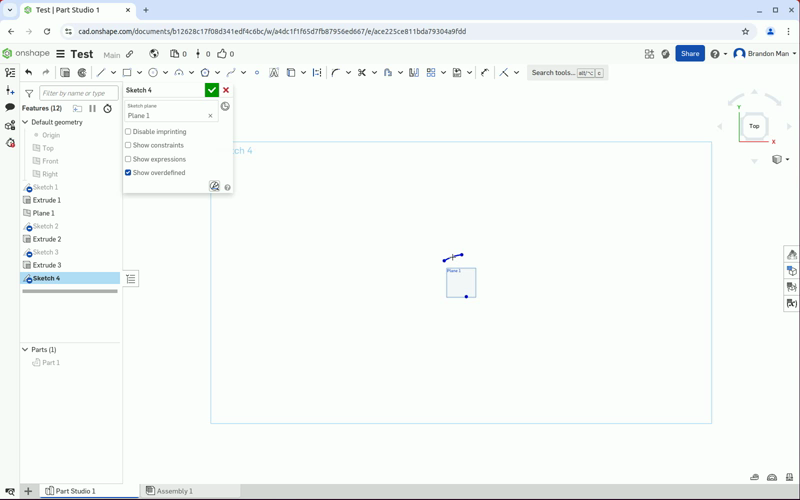
mouse_move(461, 254)
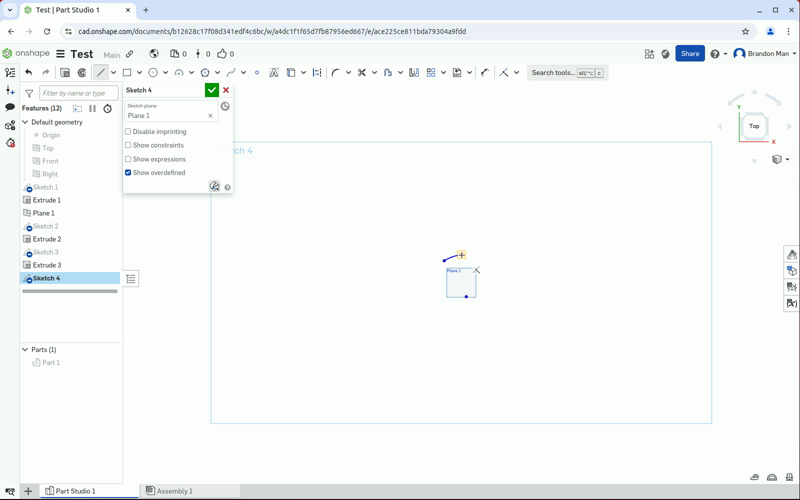
click(461, 254)
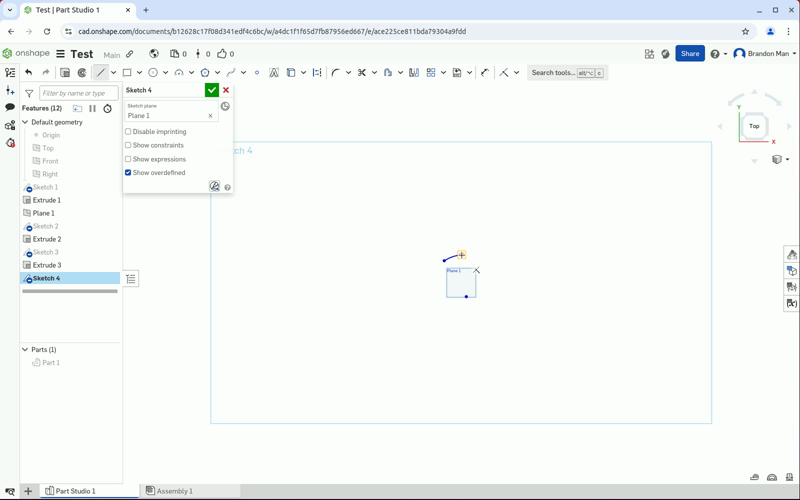
key_down(shift)
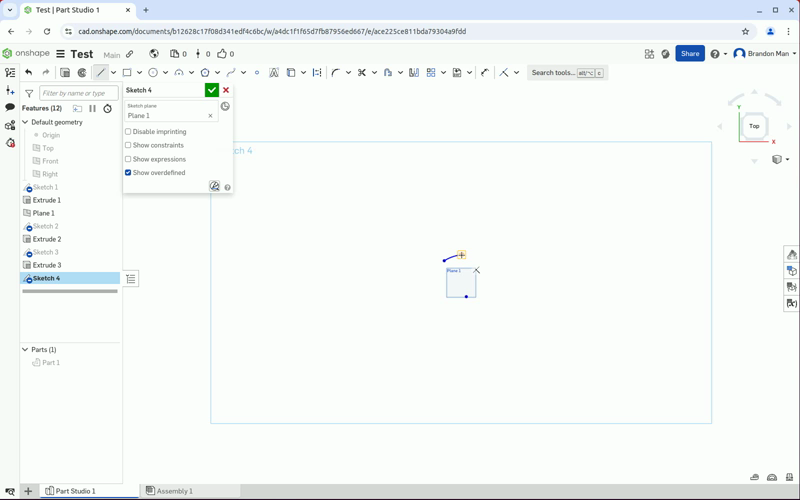
mouse_move(492, 254)
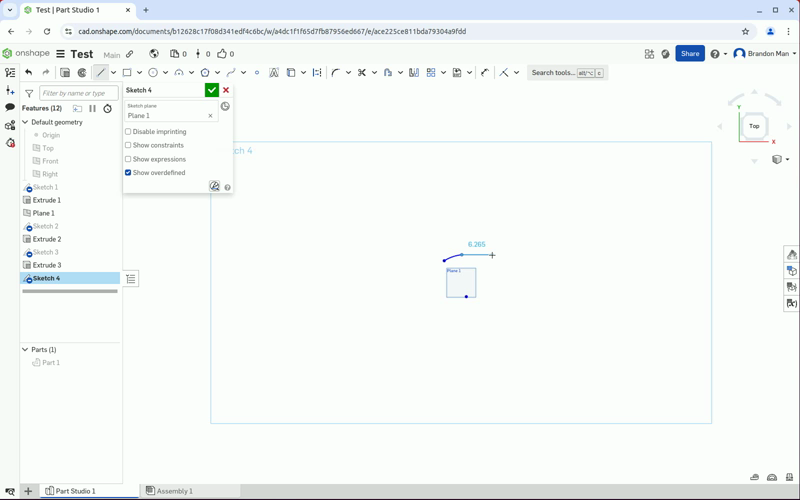
mouse_move(461, 225)
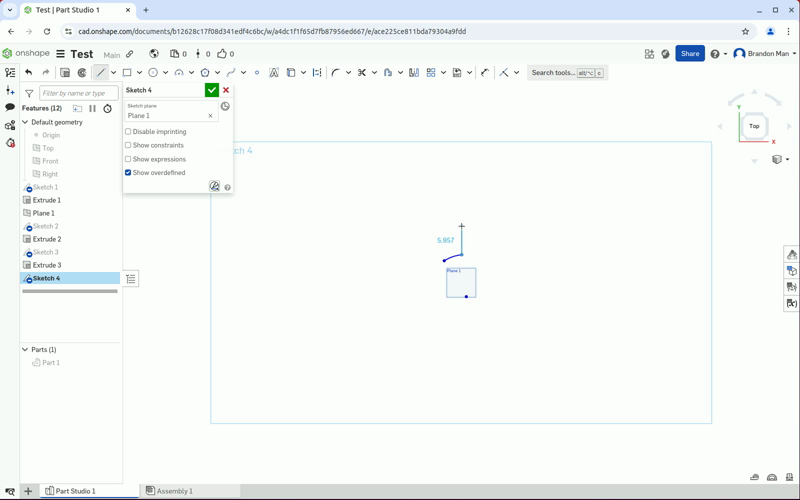
click(461, 225)
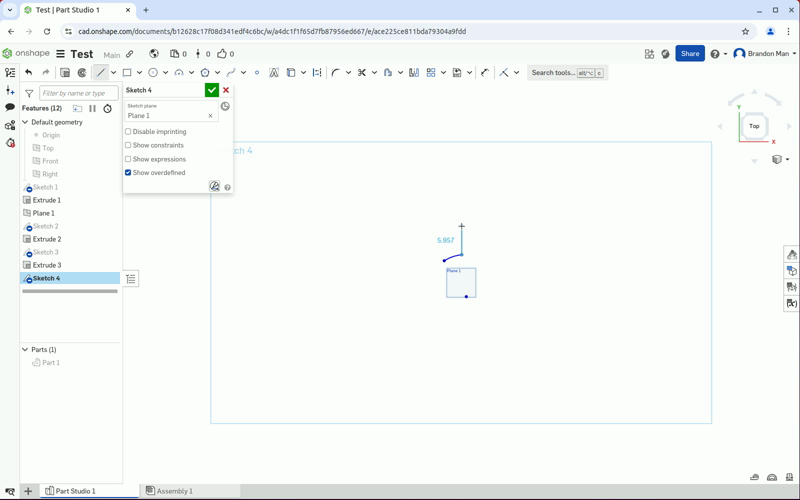
key_up(shift)
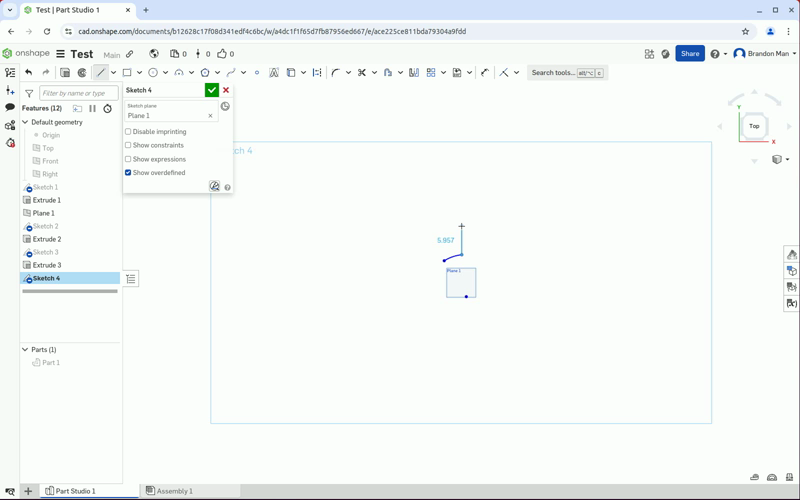
key_down(shift)
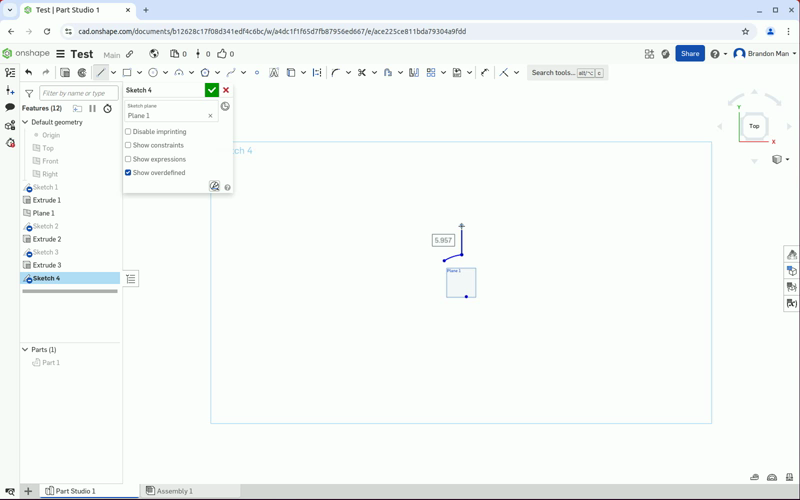
mouse_move(492, 225)
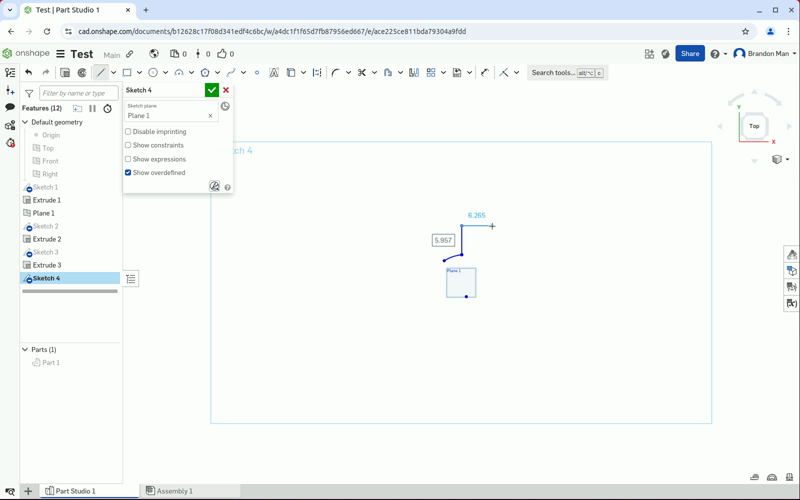
mouse_move(444, 225)
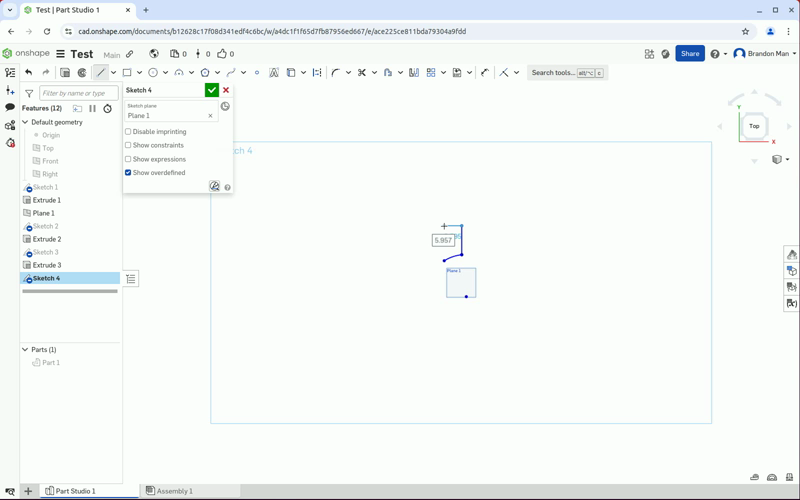
click(444, 225)
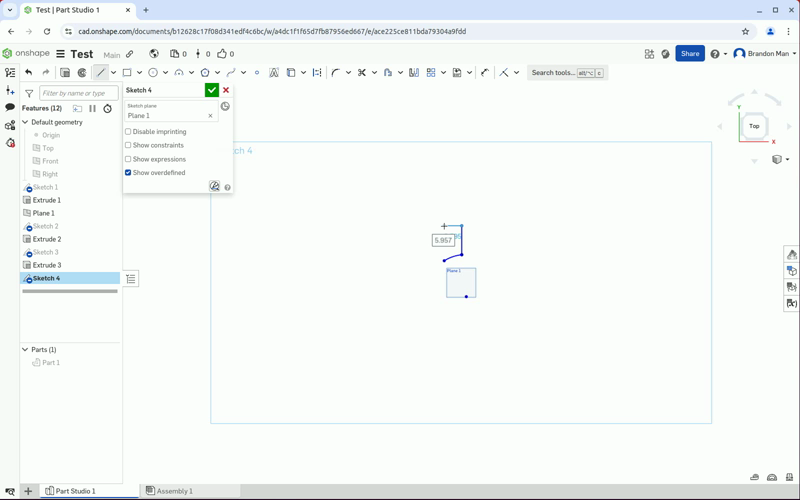
key_up(shift)
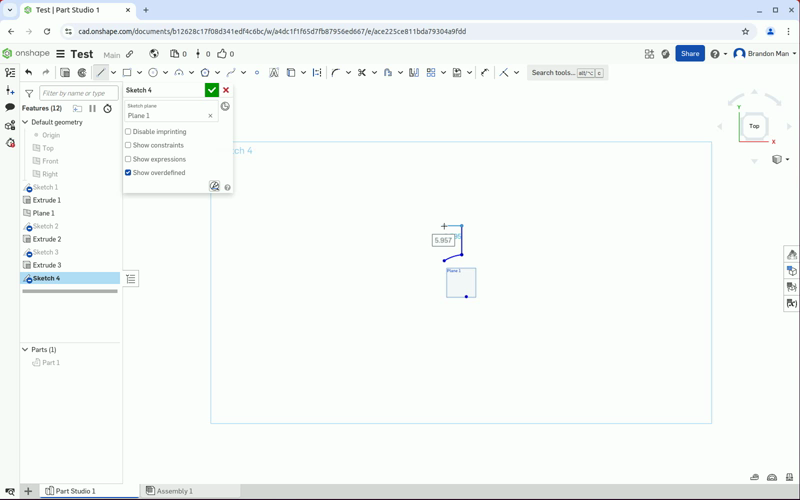
mouse_move(474, 225)
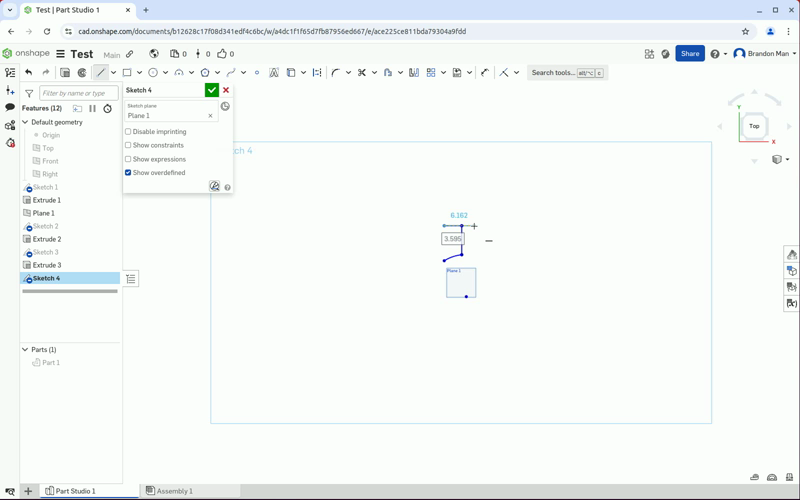
key_down(shift)
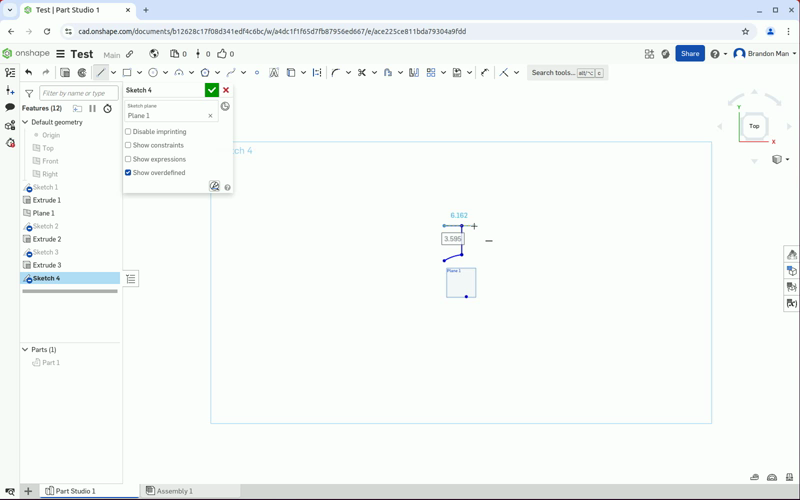
mouse_move(444, 260)
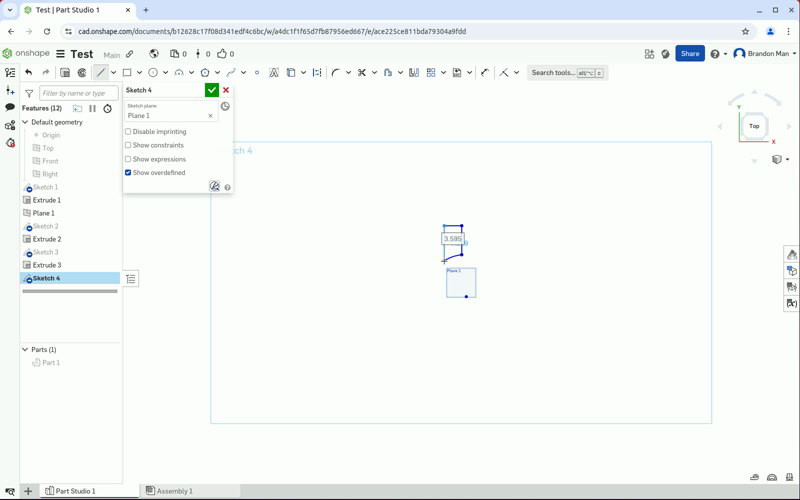
key_up(shift)
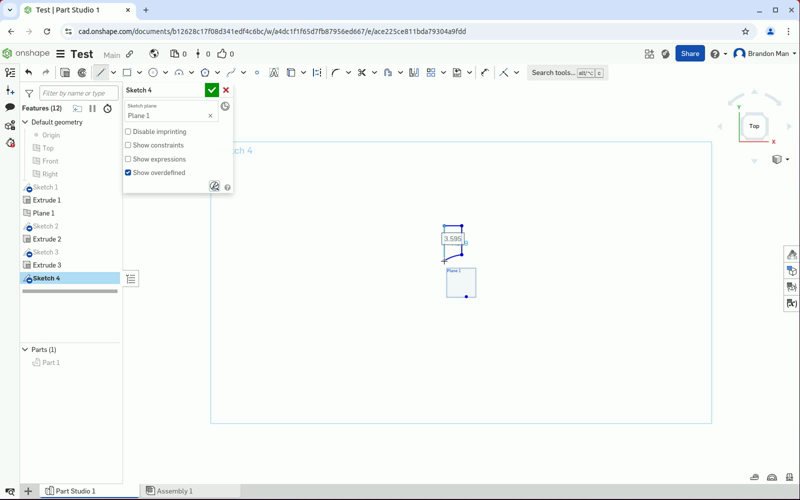
click(444, 260)
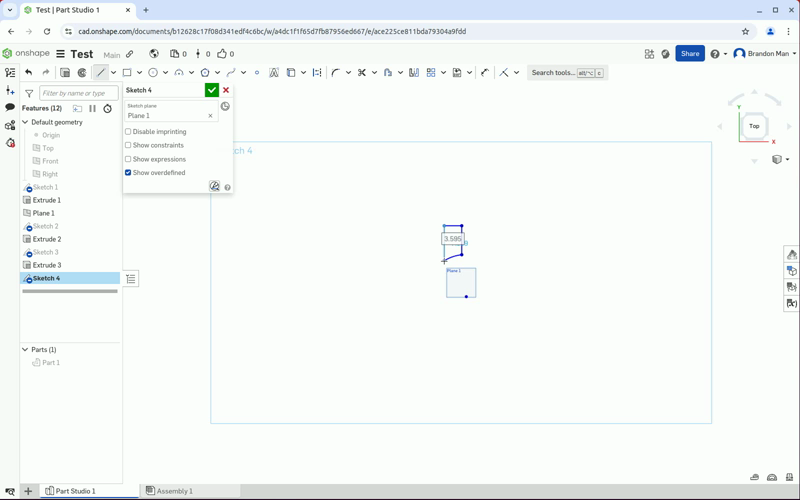
key(esc)
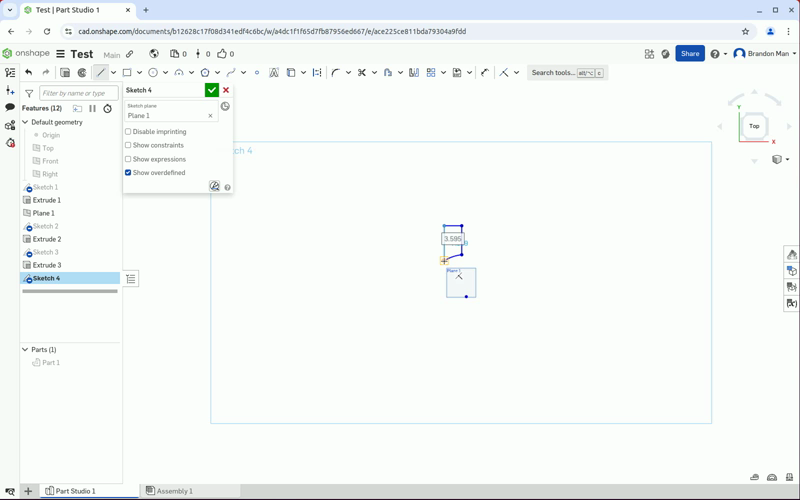
mouse_move(456, 245)
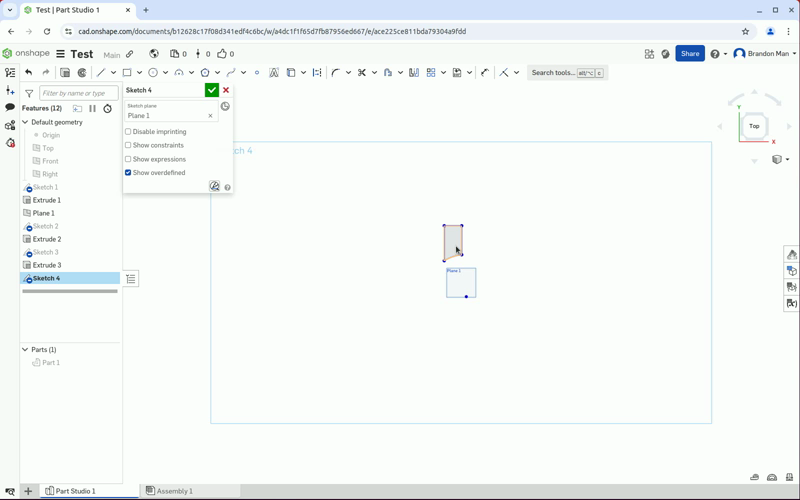
scroll(6)
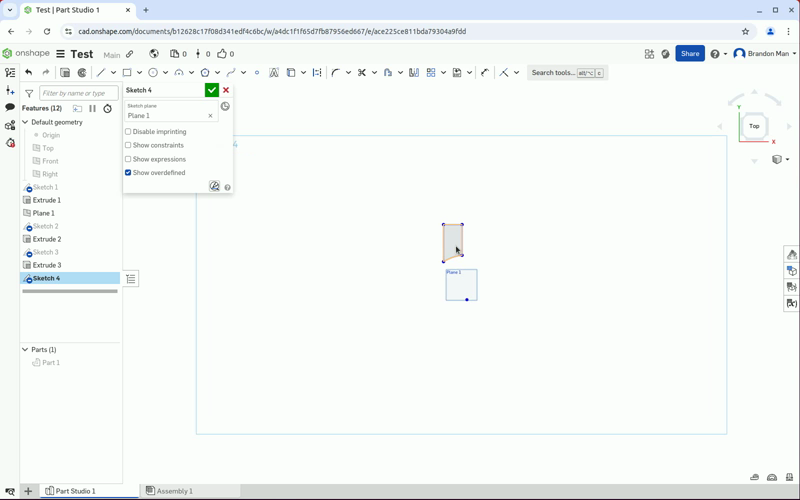
scroll(6)
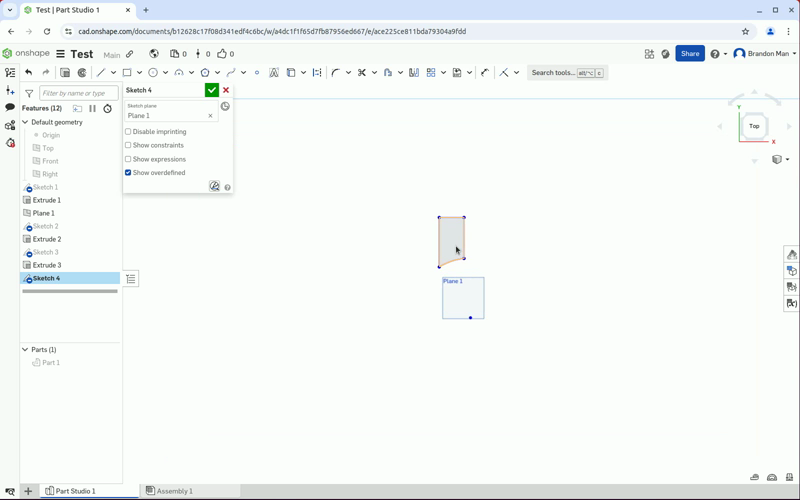
scroll(6)
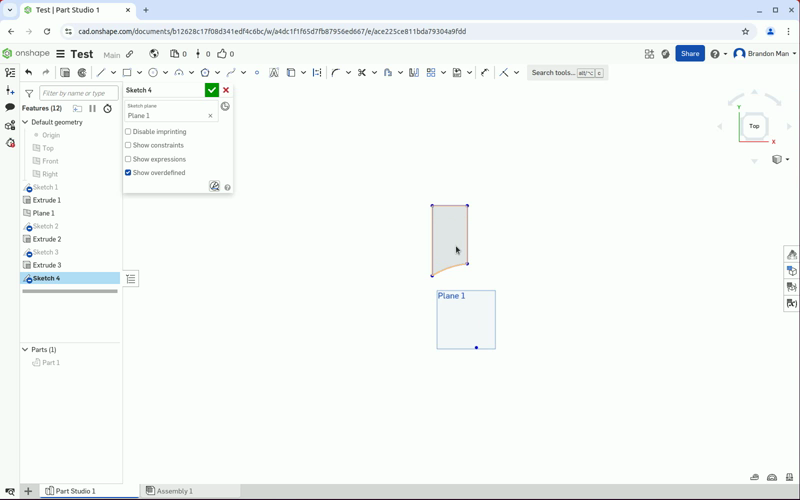
scroll(6)
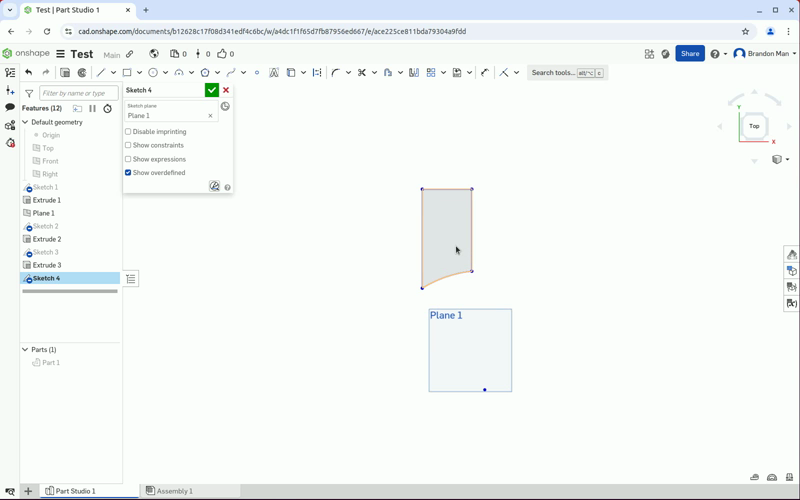
scroll(6)
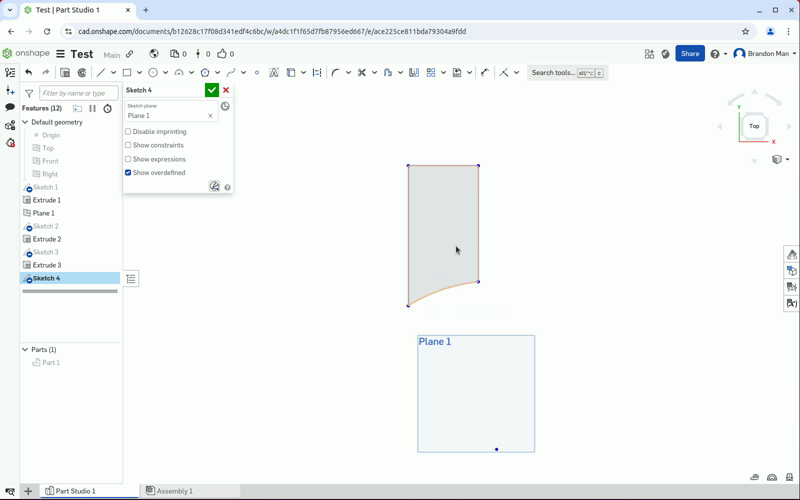
scroll(6)
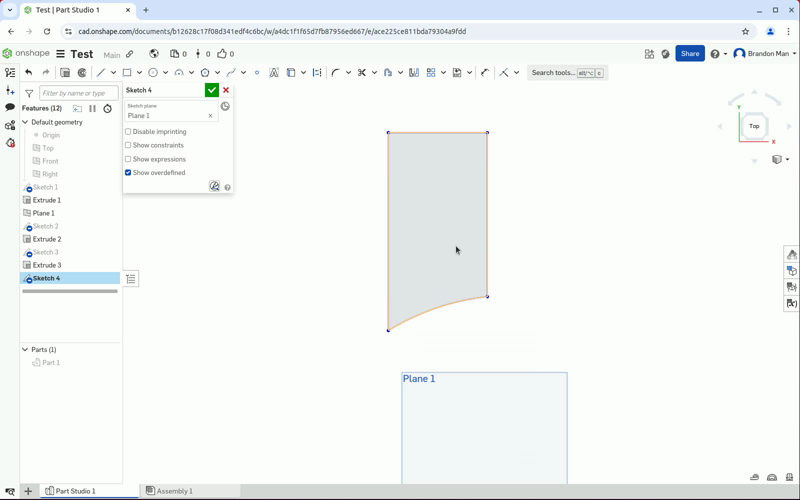
scroll(6)
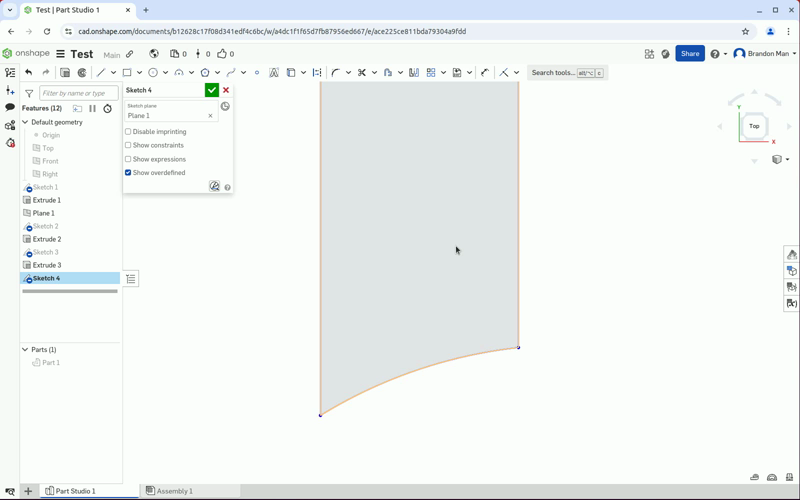
click(456, 245)
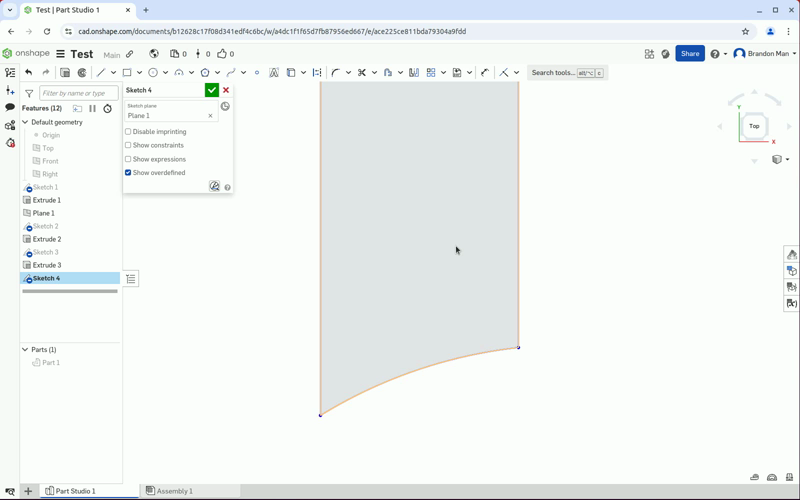
scroll(-6)
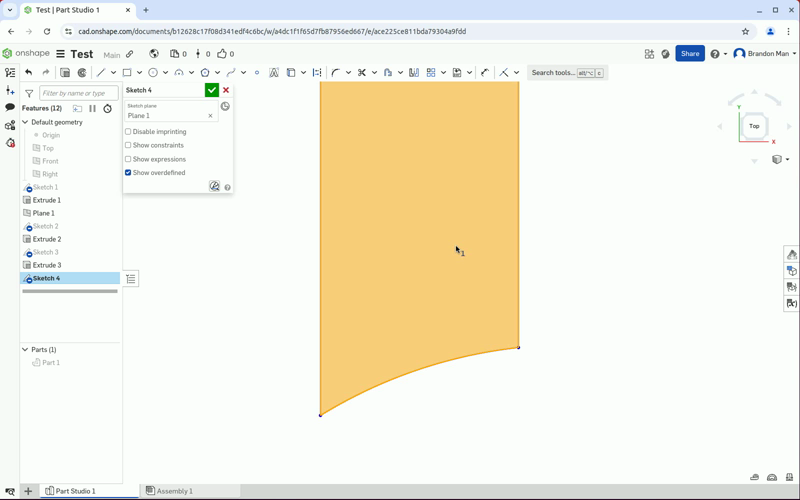
scroll(-6)
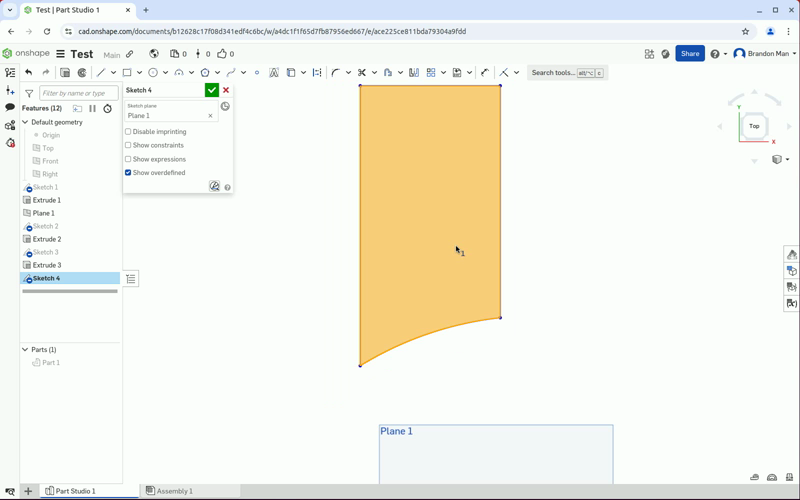
scroll(-6)
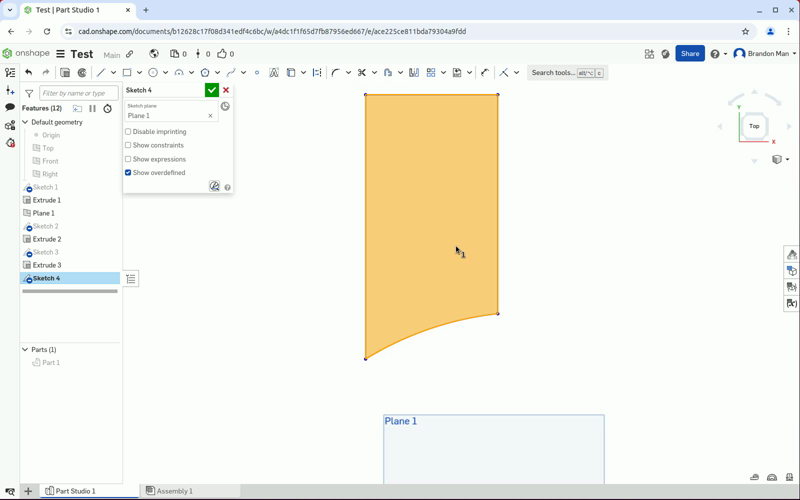
scroll(-6)
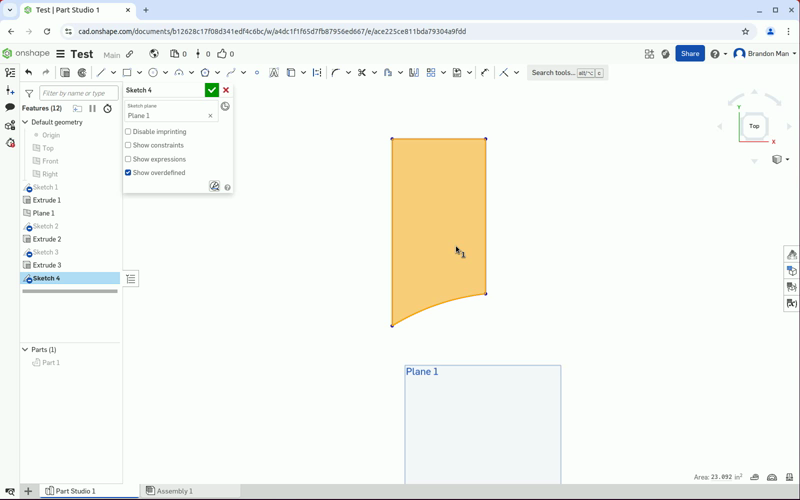
scroll(-6)
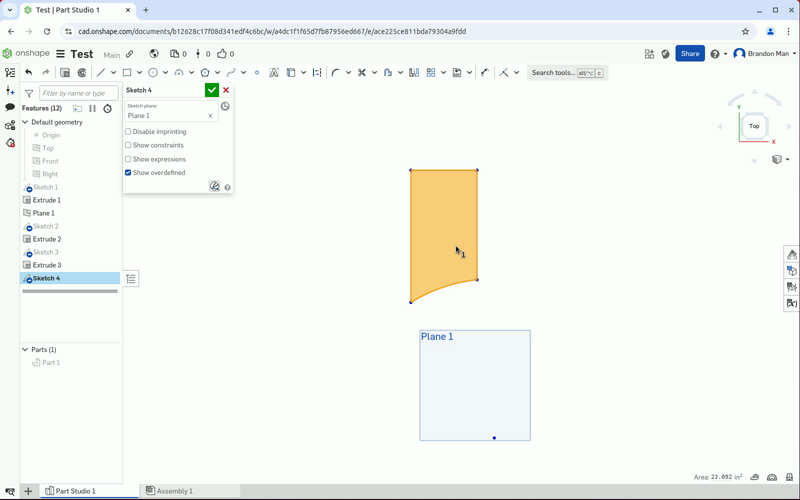
scroll(-6)
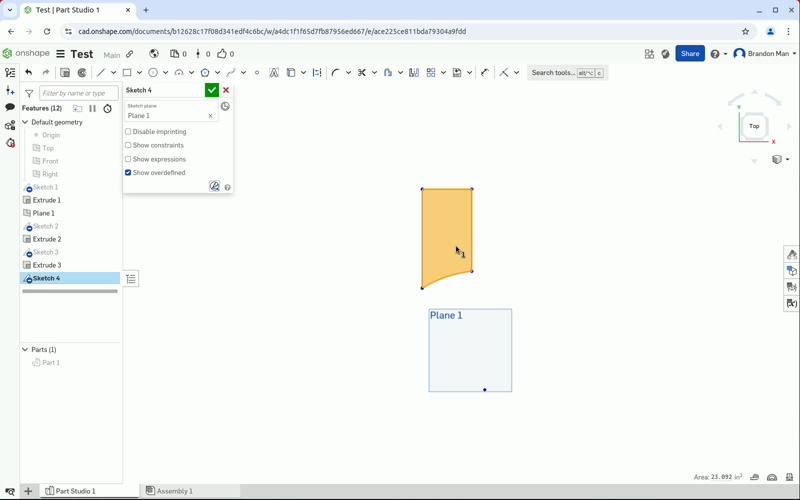
scroll(-6)
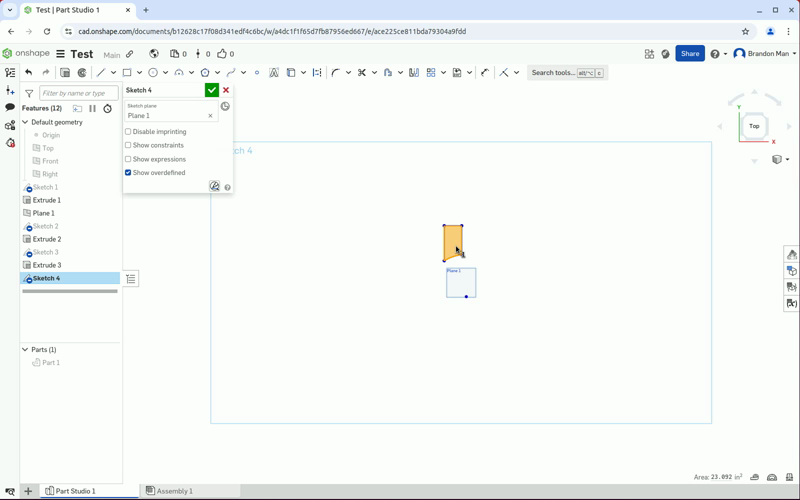
mouse_move(73, 352)
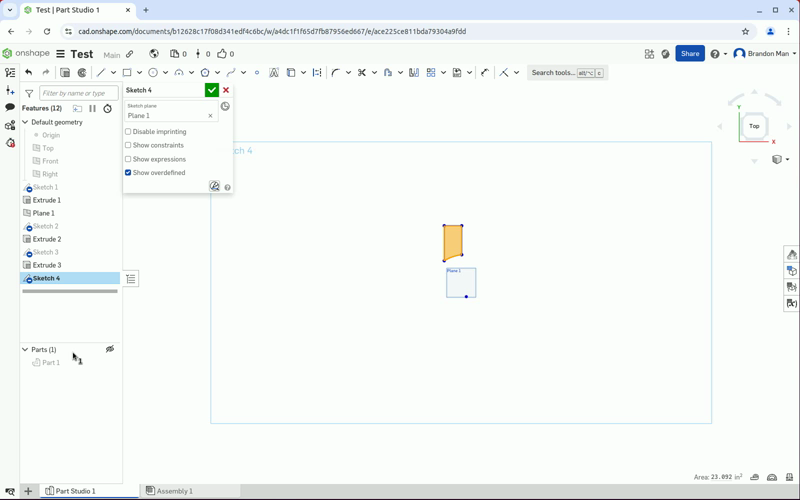
key(shift+y)
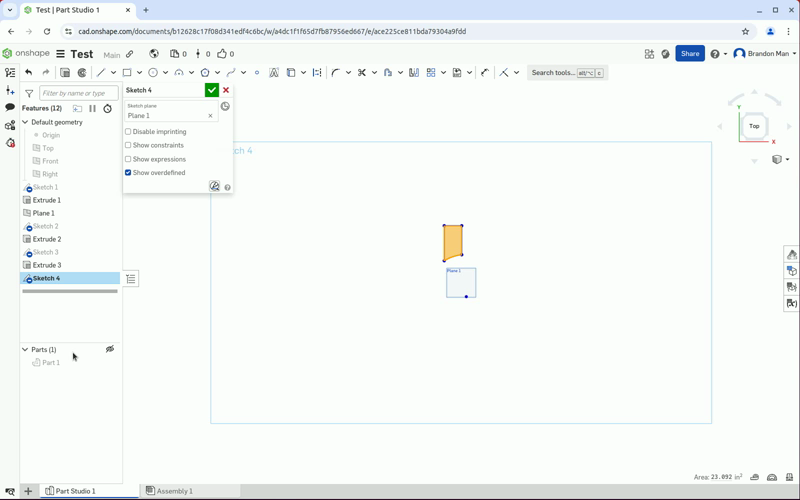
key(shift+e)
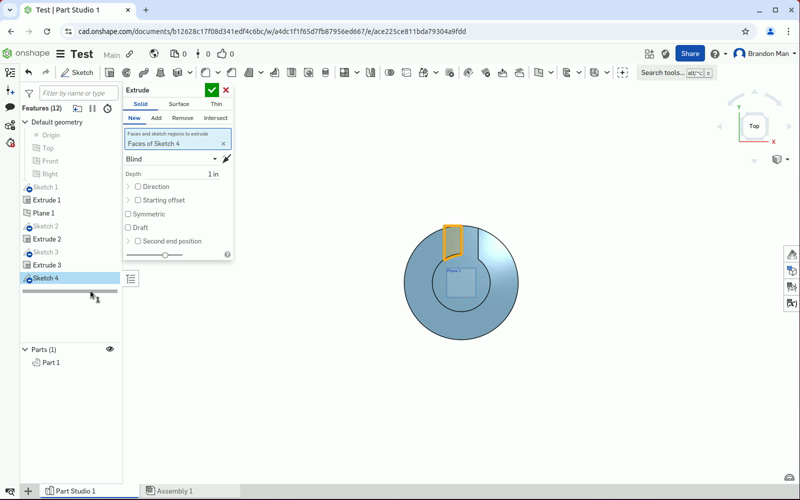
mouse_move(143, 106)
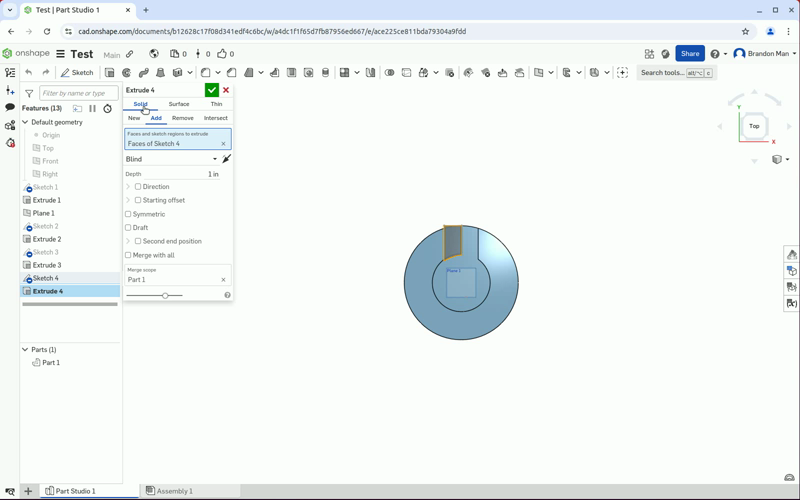
click(143, 106)
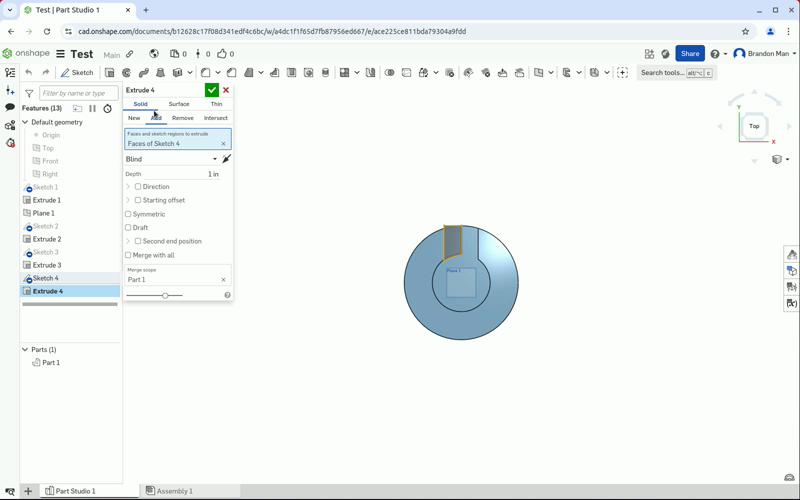
mouse_move(186, 120)
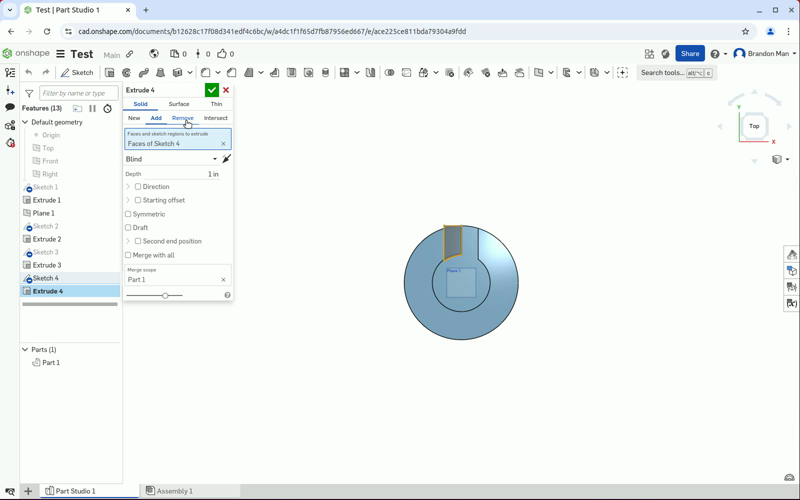
click(186, 120)
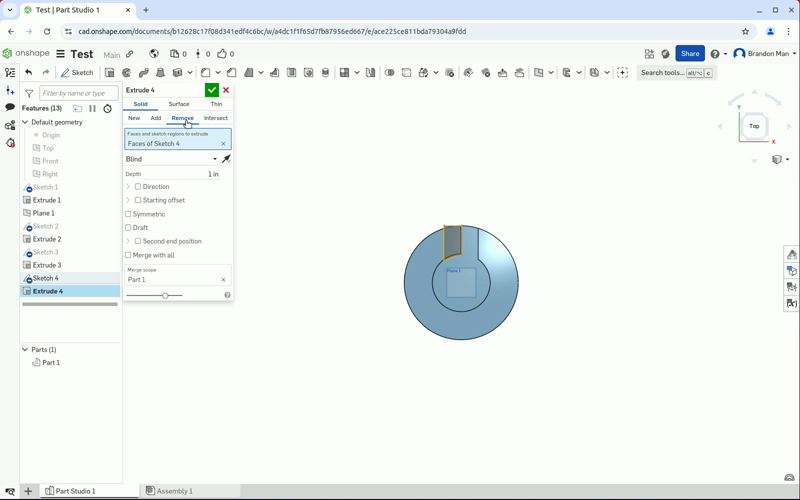
key(tab, 4)
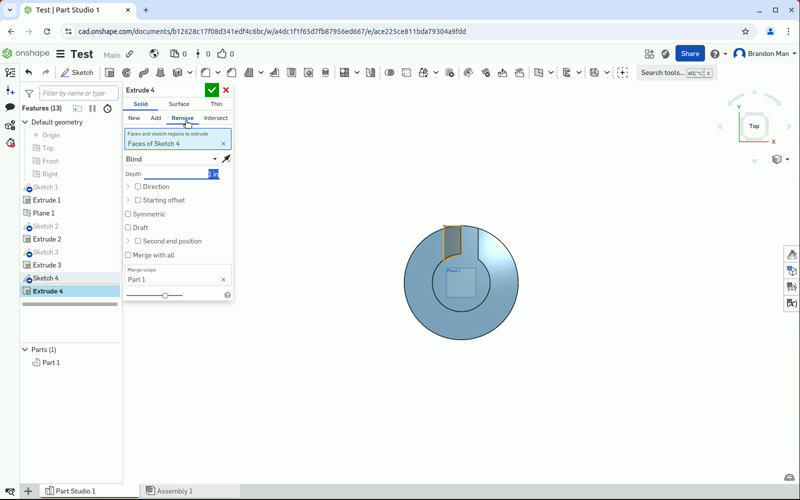
text(17.331)
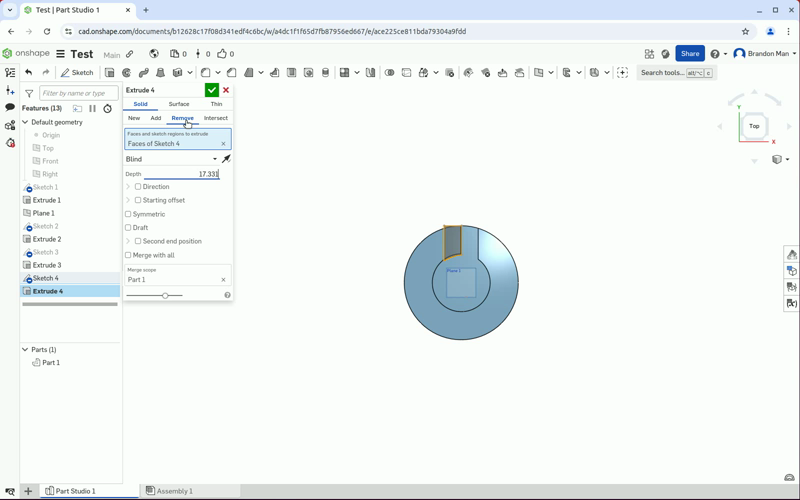
key(tab, 6)
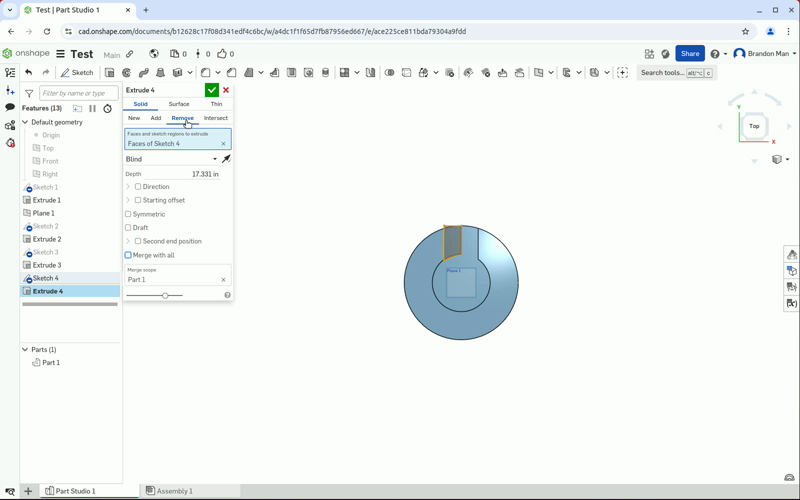
key(space)
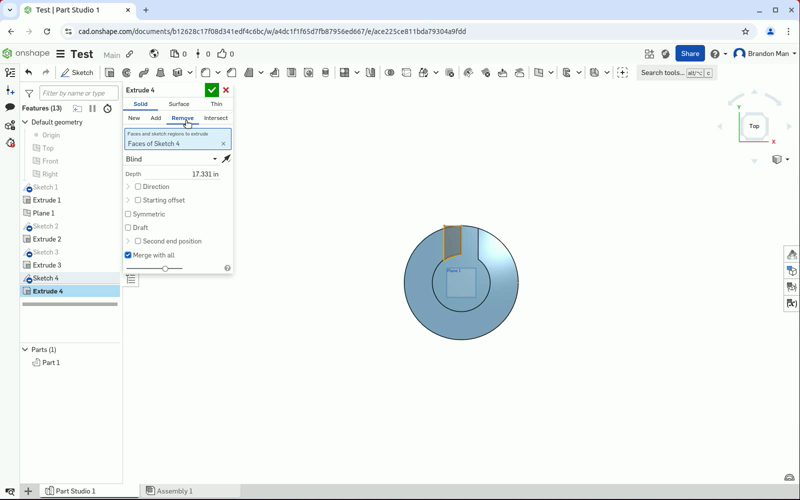
key(enter)
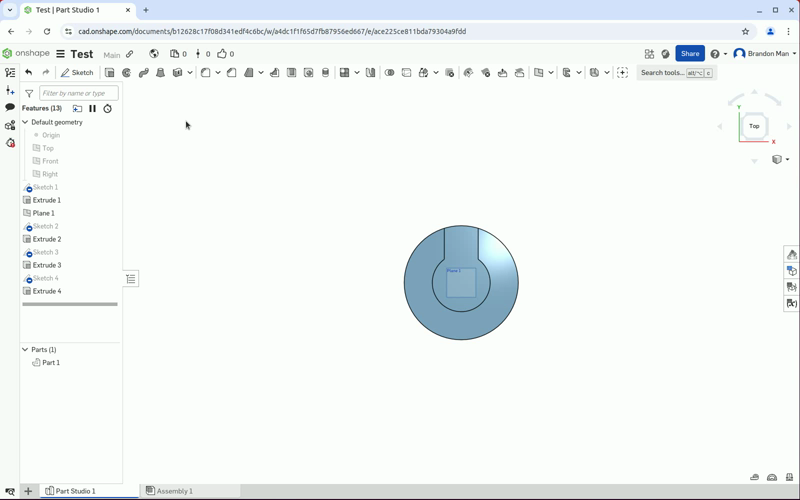
key(shift+h)
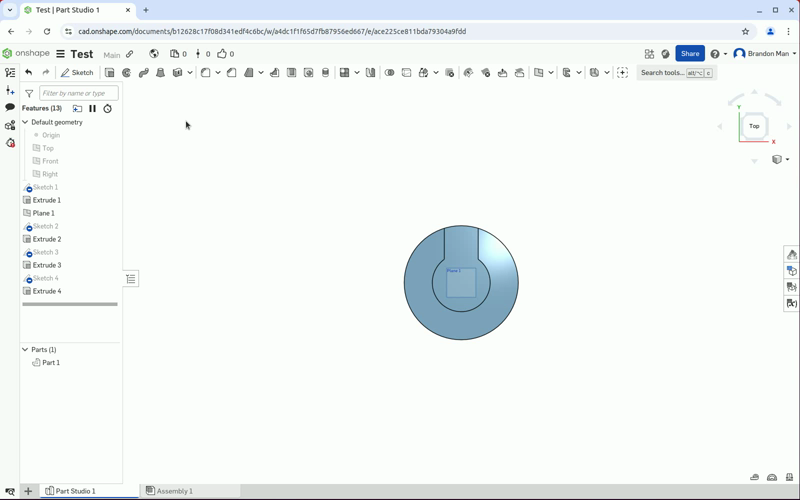
key(shift+h)
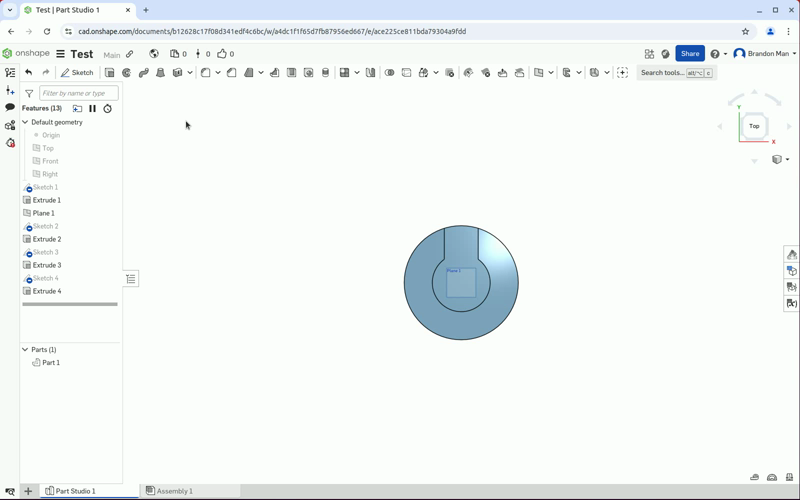
mouse_move(73, 189)
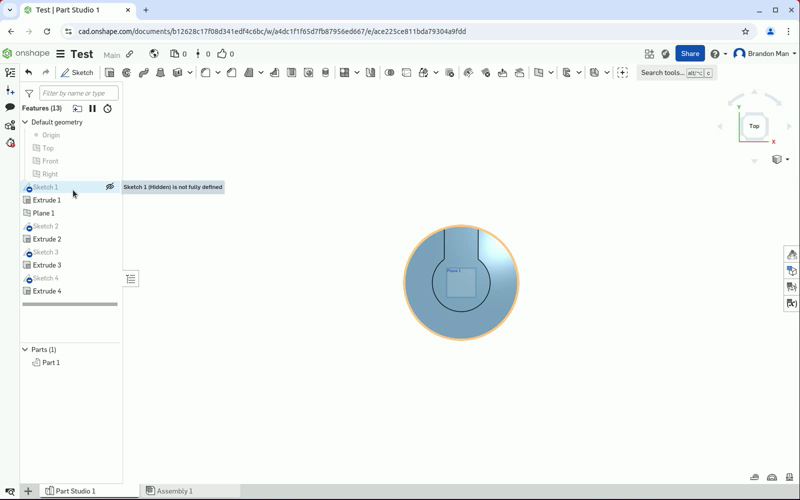
click(73, 189)
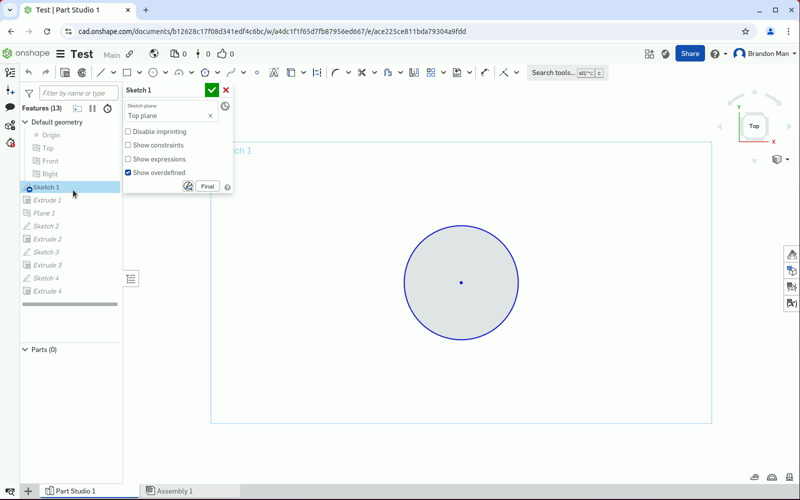
mouse_move(229, 92)
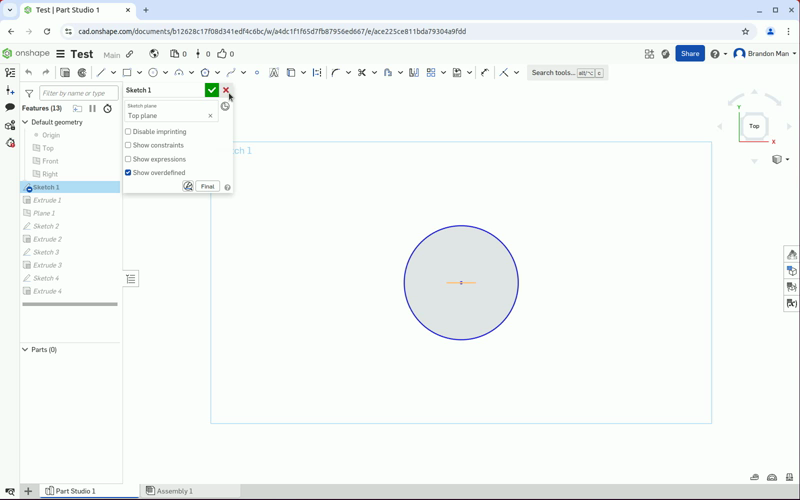
click(229, 92)
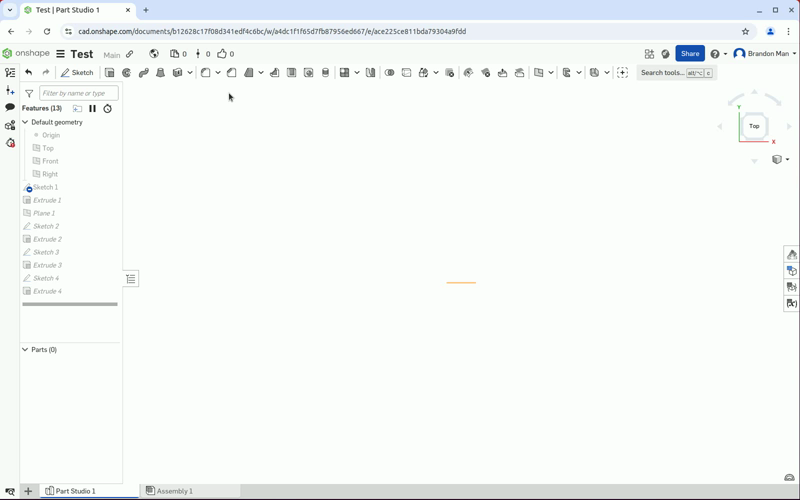
mouse_move(73, 352)
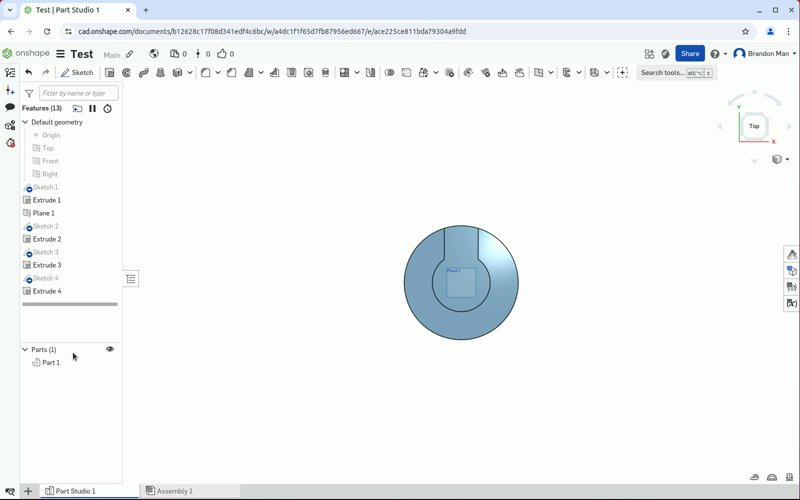
key(y)
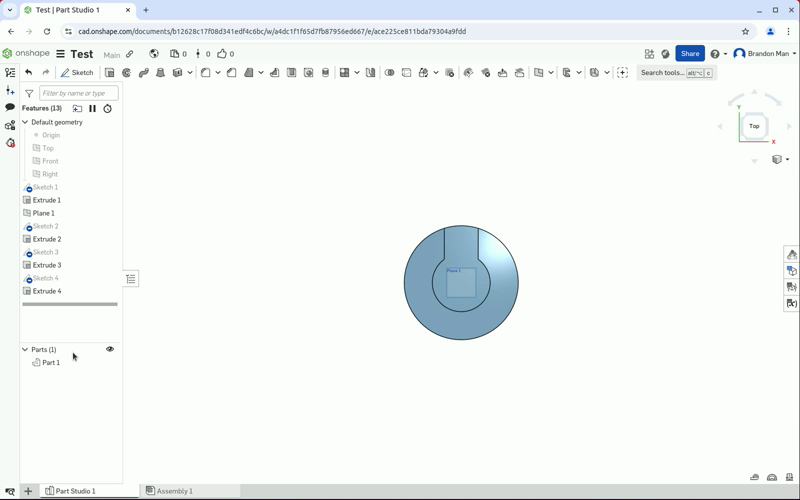
key(shift+p)
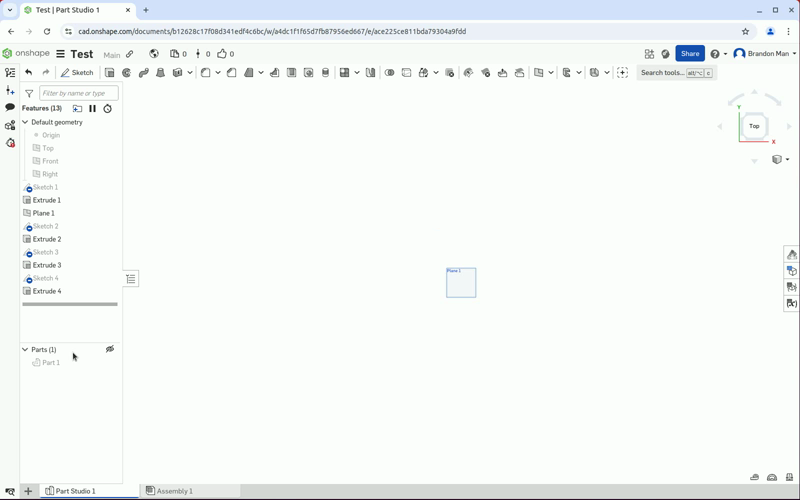
key(space)
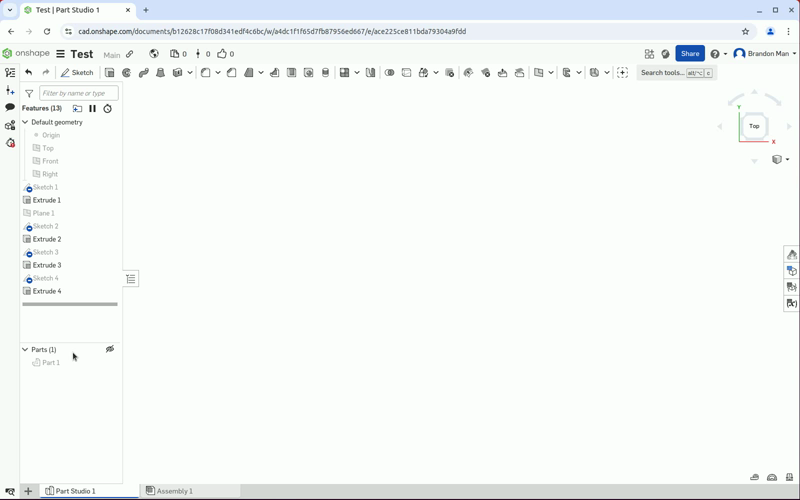
key_down(shift)
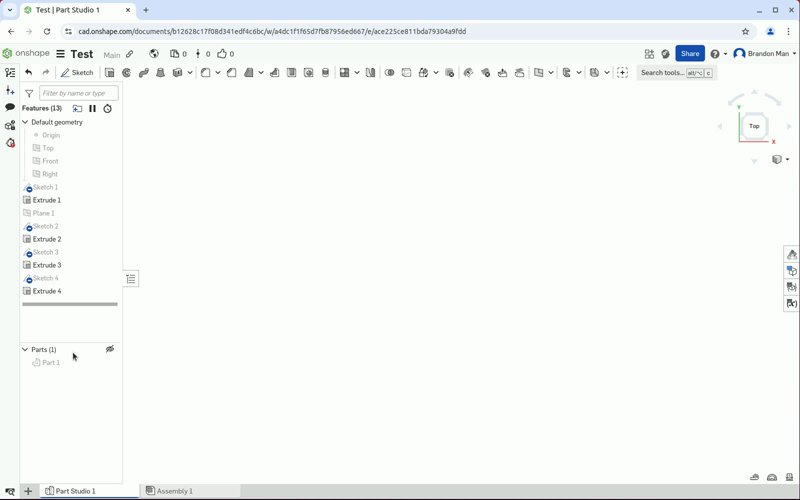
key(up)
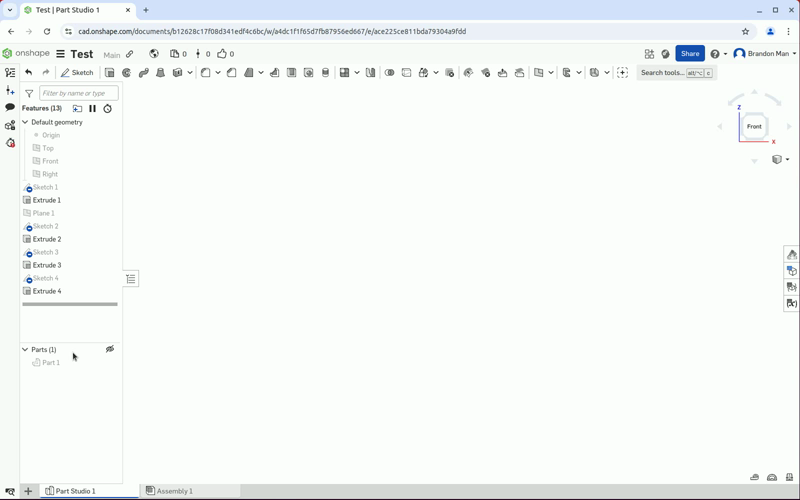
key_up(shift)
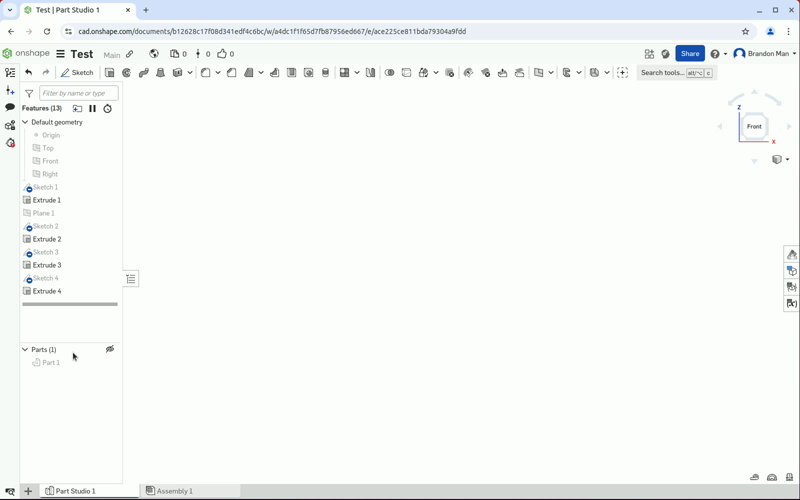
key(space)
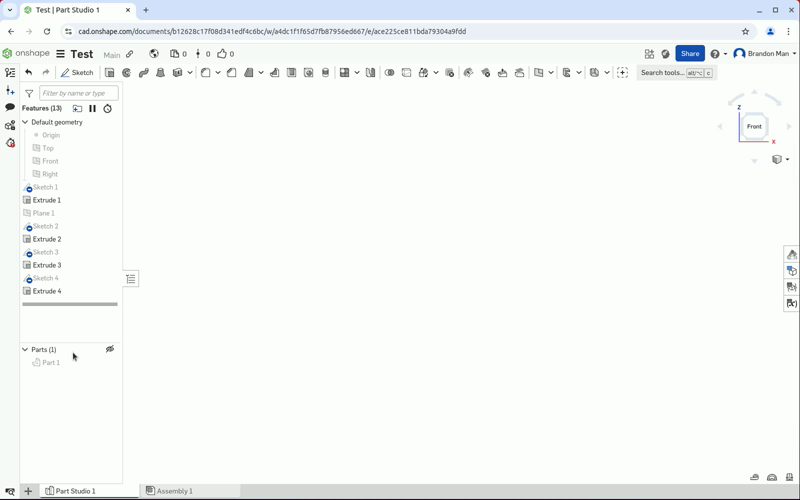
key_down(shift)
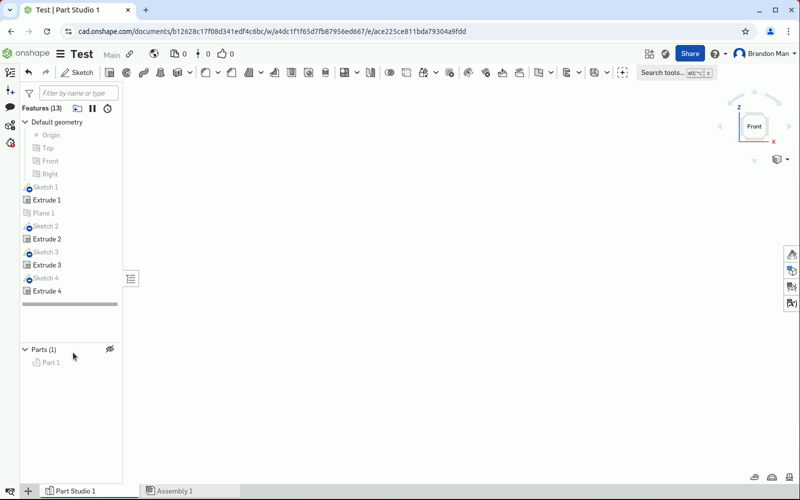
key(left)
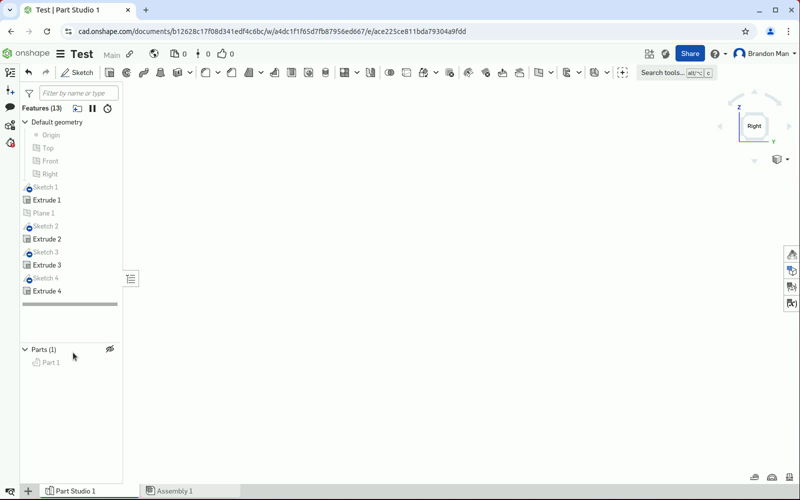
key_up(shift)
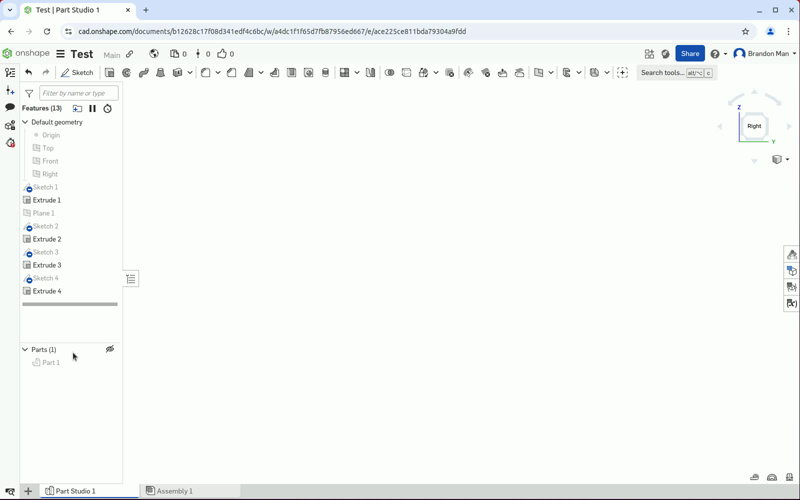
mouse_move(73, 352)
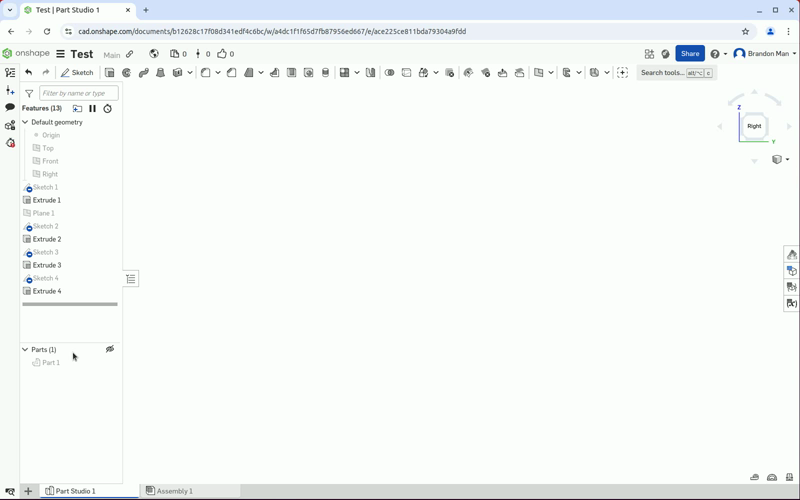
key(shift+y)
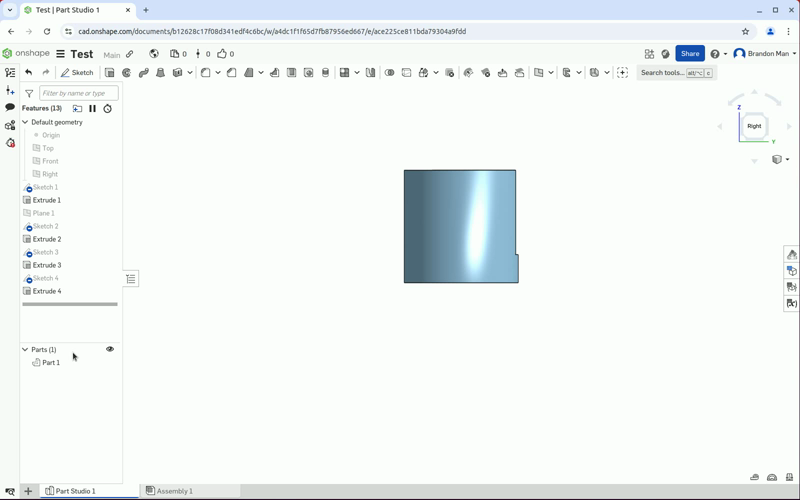
mouse_move(541, 75)
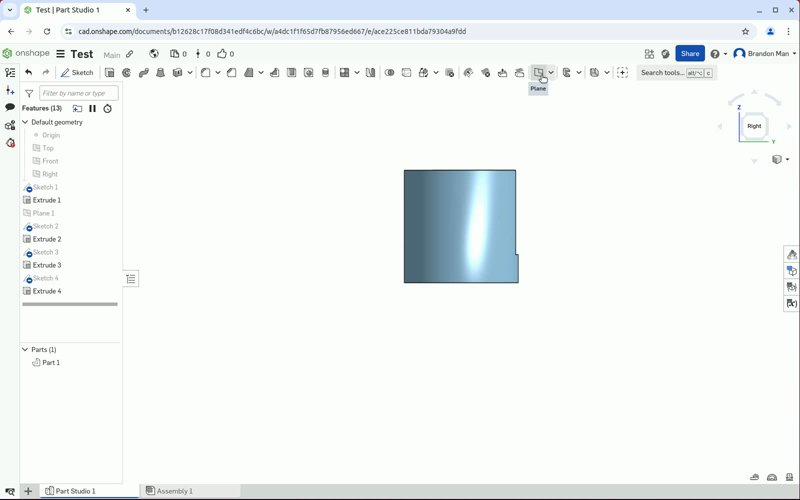
click(541, 75)
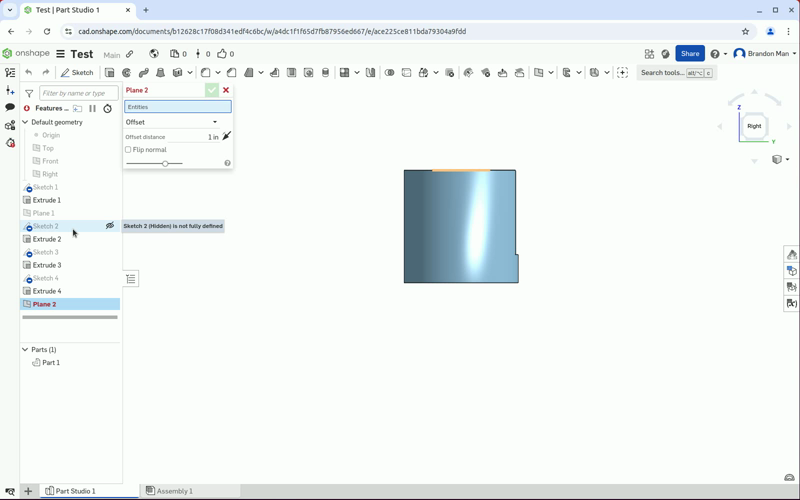
scroll(3)
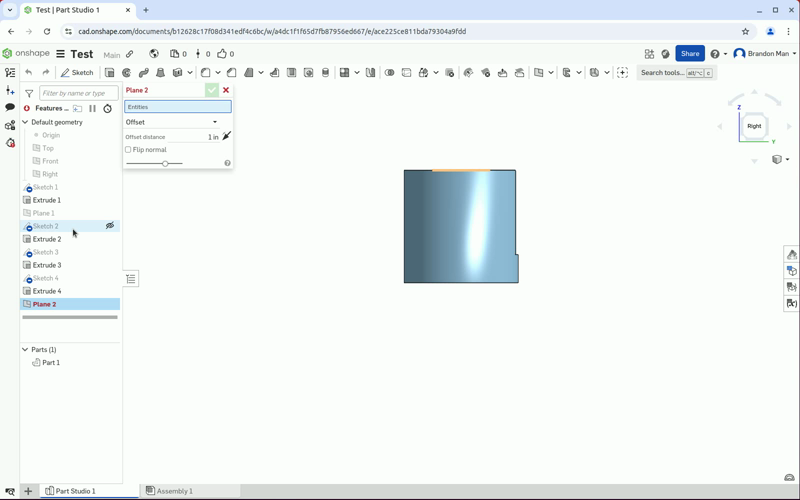
mouse_move(73, 176)
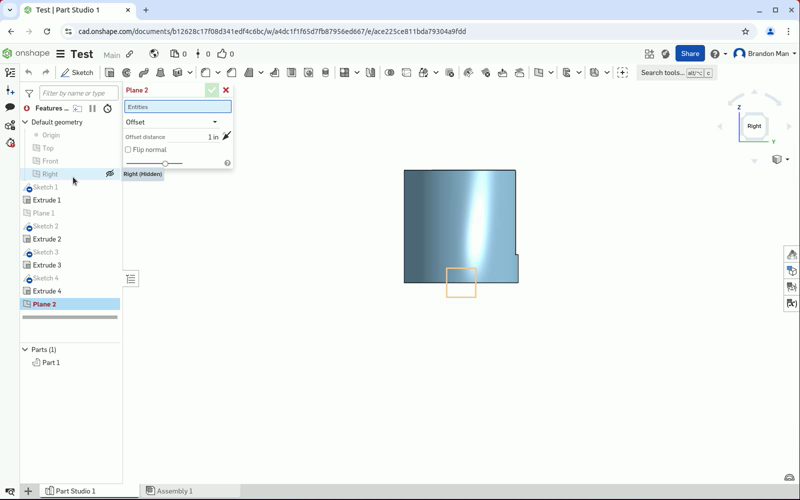
click(73, 176)
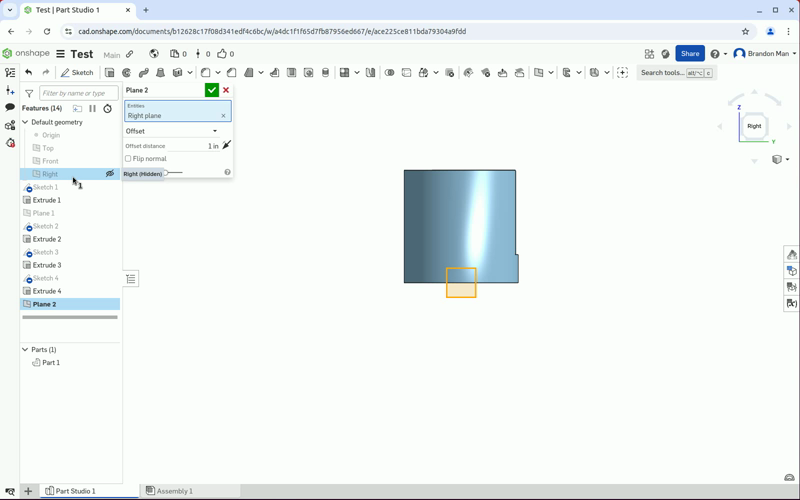
key(tab, 2)
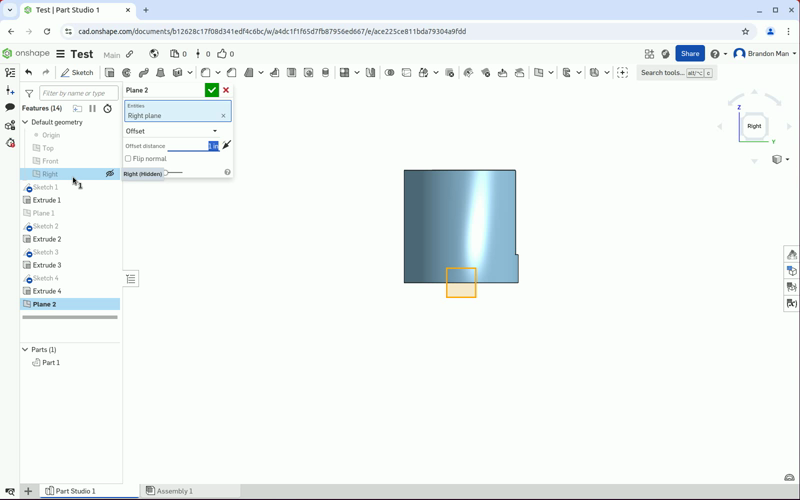
text(3.358)
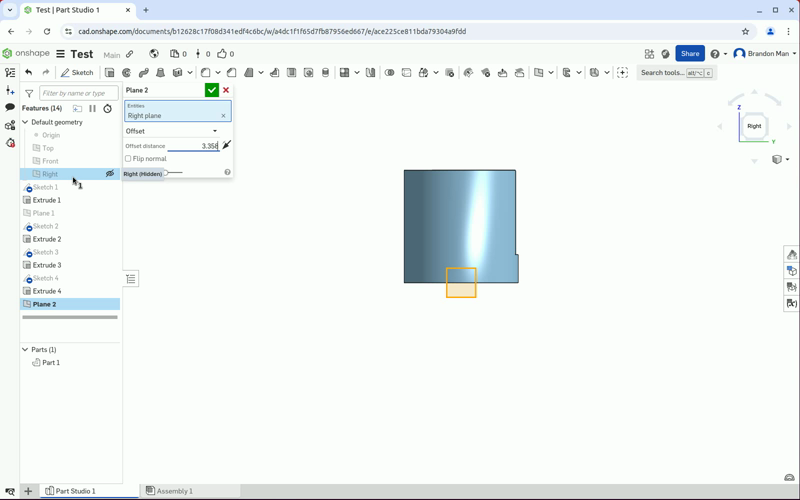
key(enter, 2)
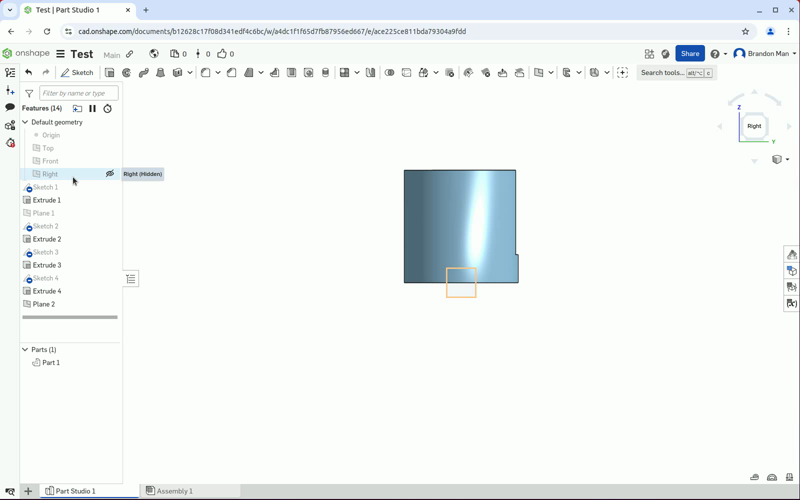
key(shift+s)
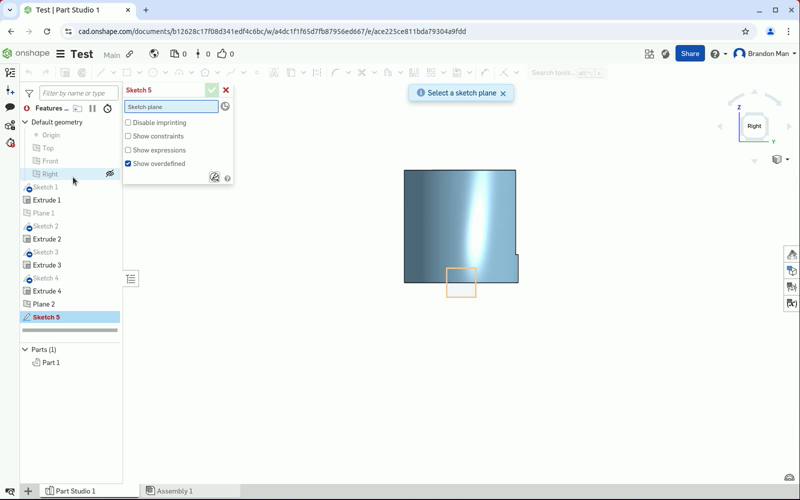
mouse_move(73, 306)
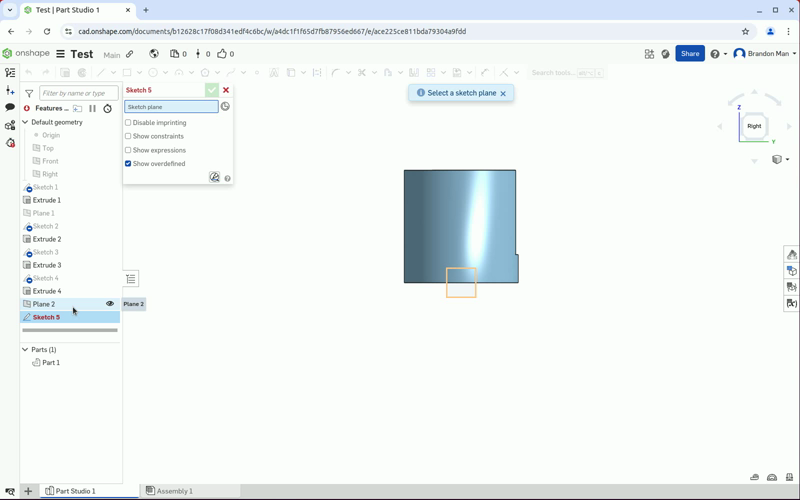
click(73, 306)
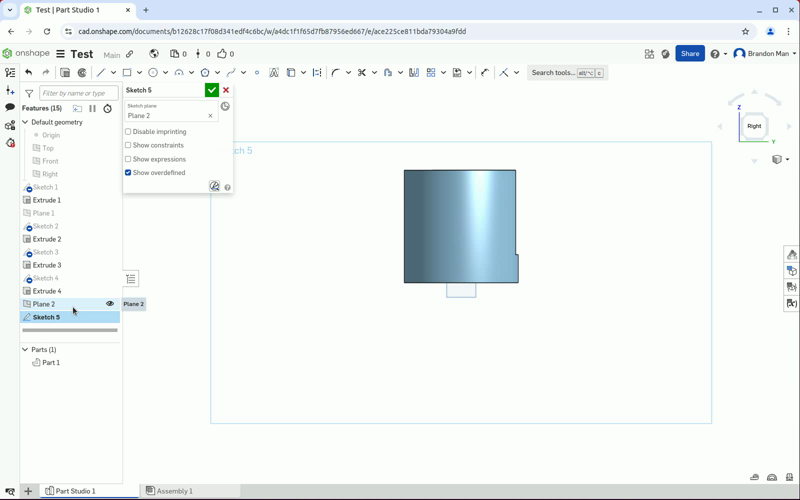
mouse_move(73, 352)
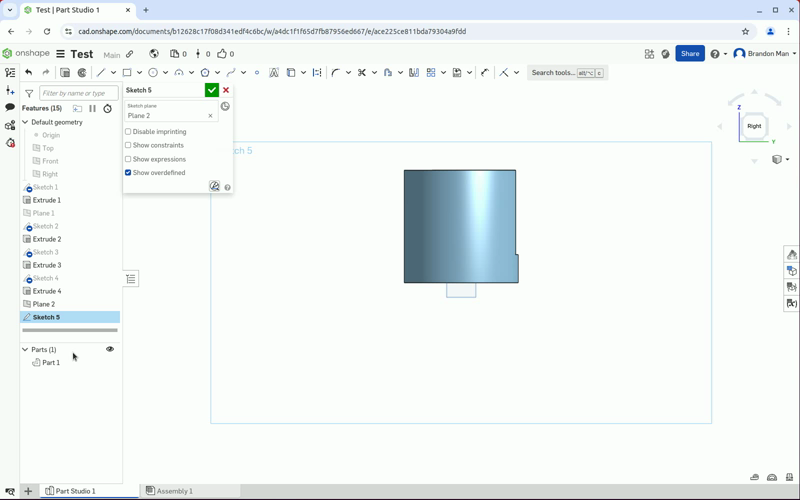
key(y)
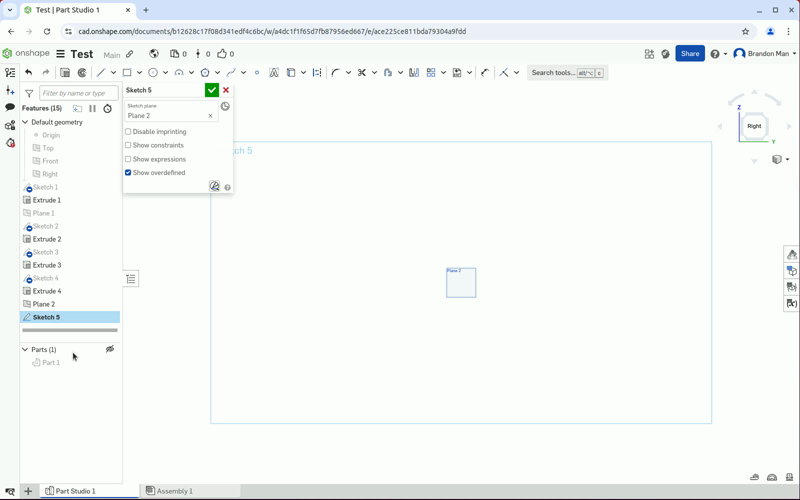
key(l)
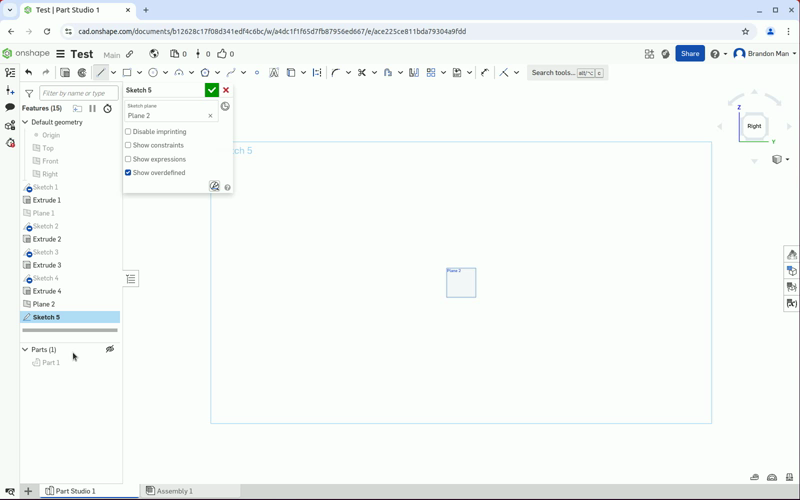
key_down(shift)
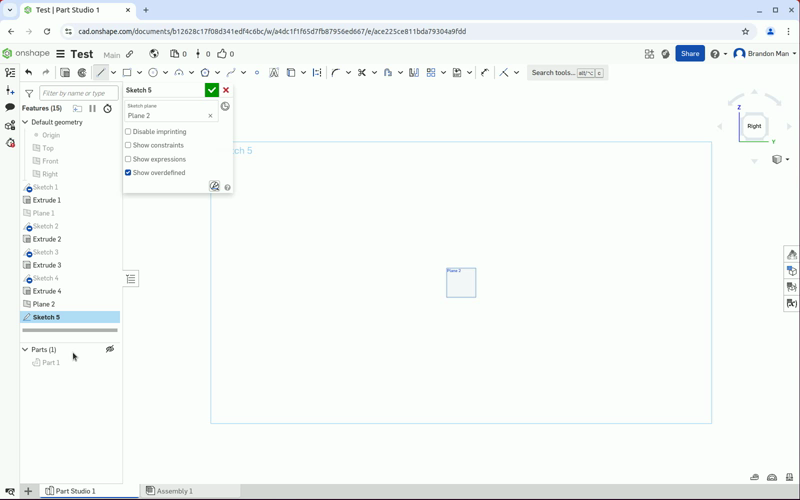
mouse_move(483, 254)
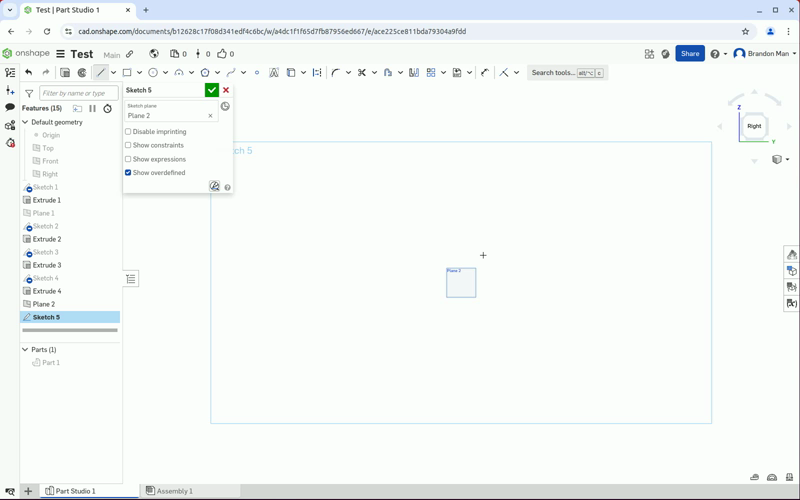
click(483, 254)
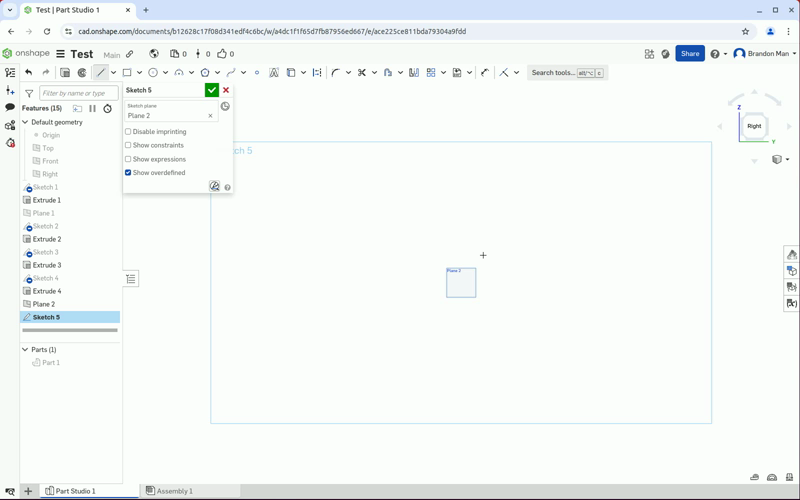
key_up(shift)
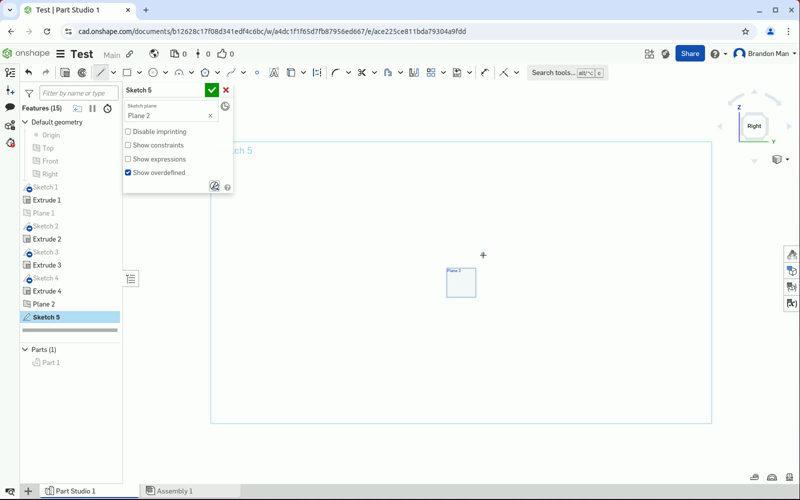
key_down(shift)
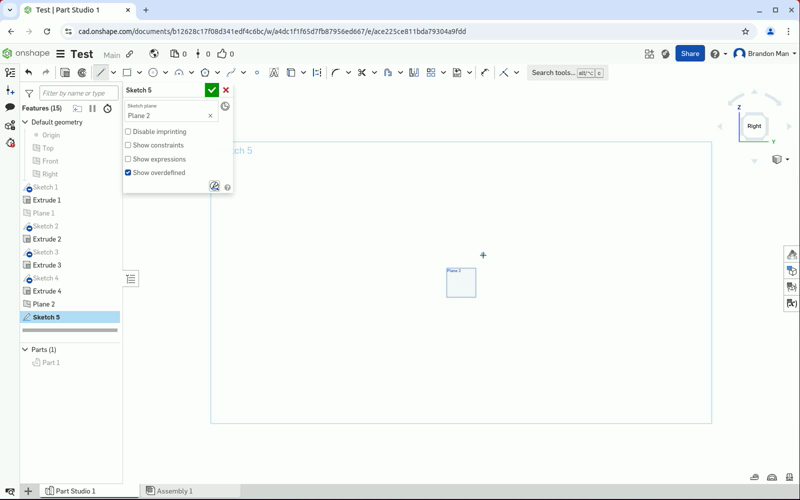
mouse_move(513, 254)
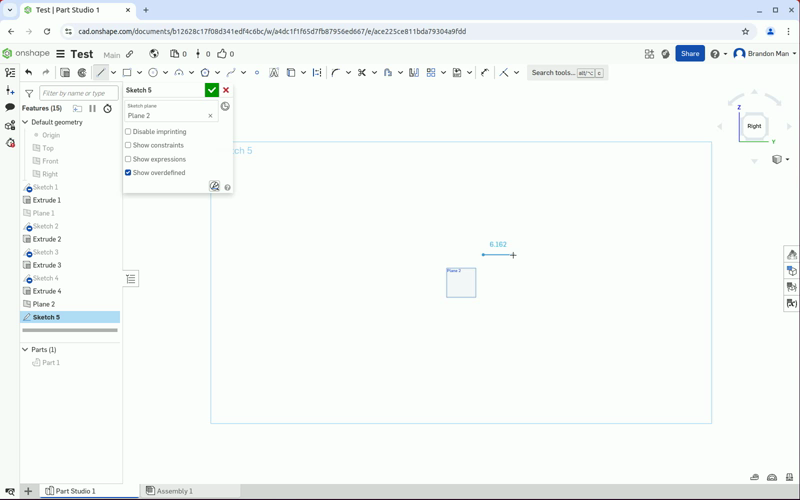
mouse_move(515, 254)
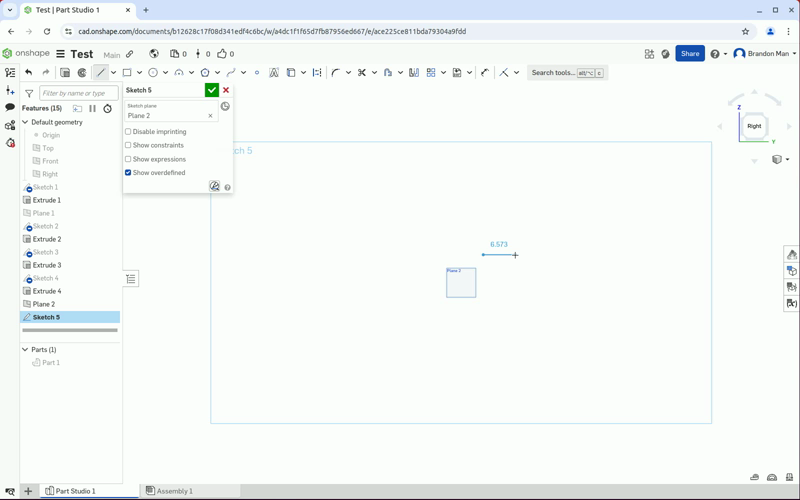
click(515, 254)
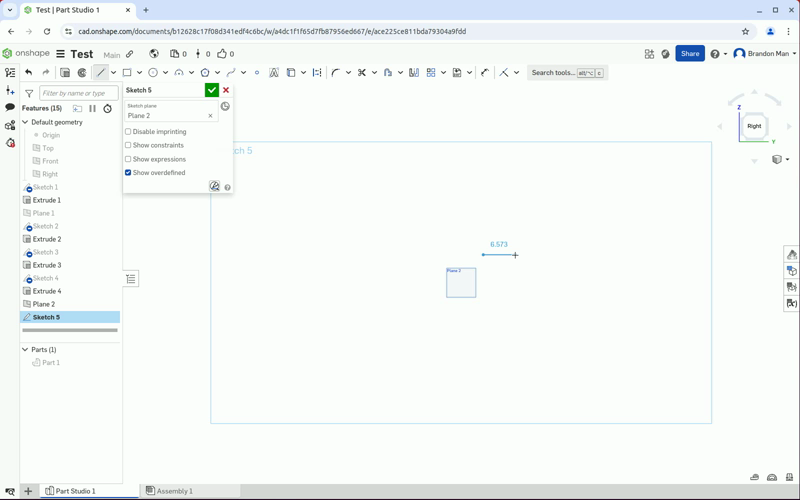
key_up(shift)
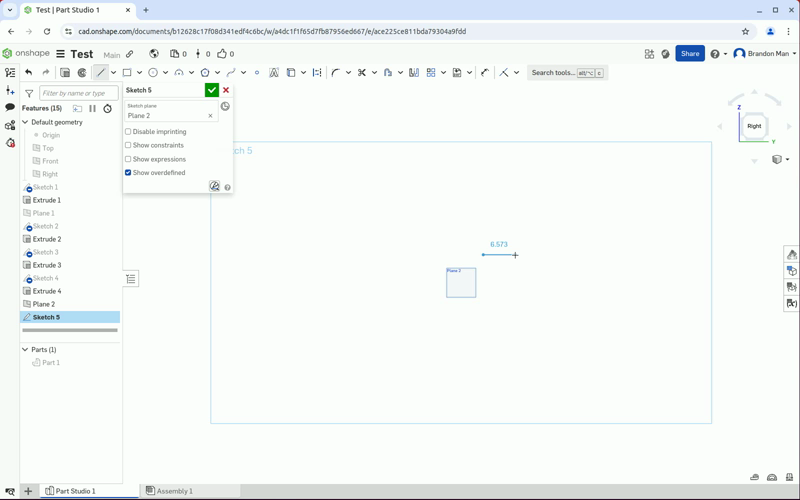
key_down(shift)
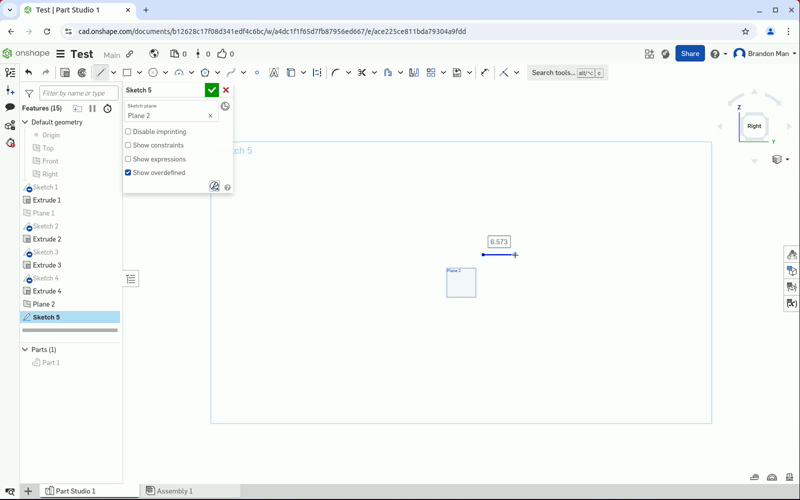
mouse_move(545, 254)
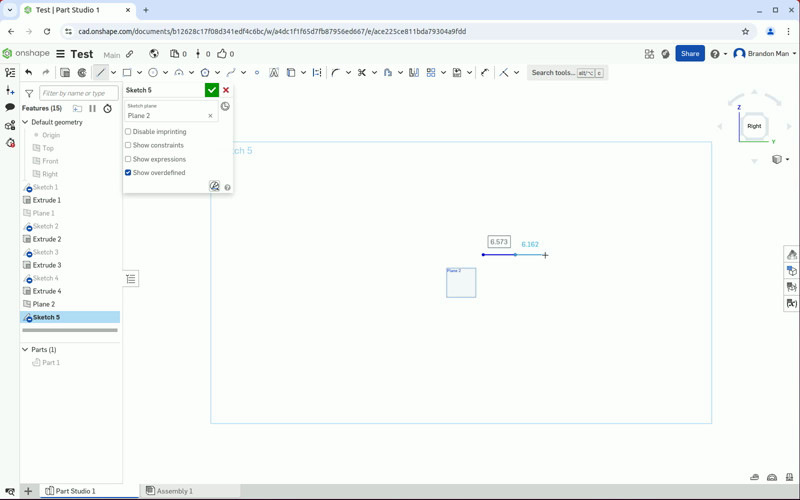
mouse_move(515, 219)
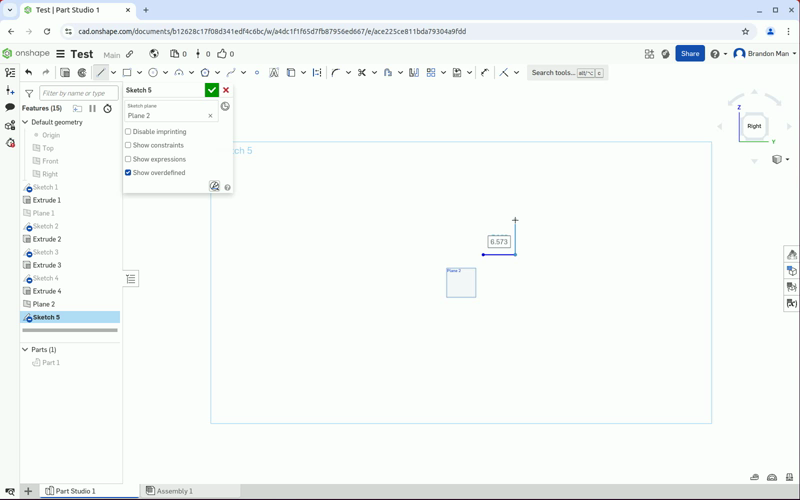
click(515, 219)
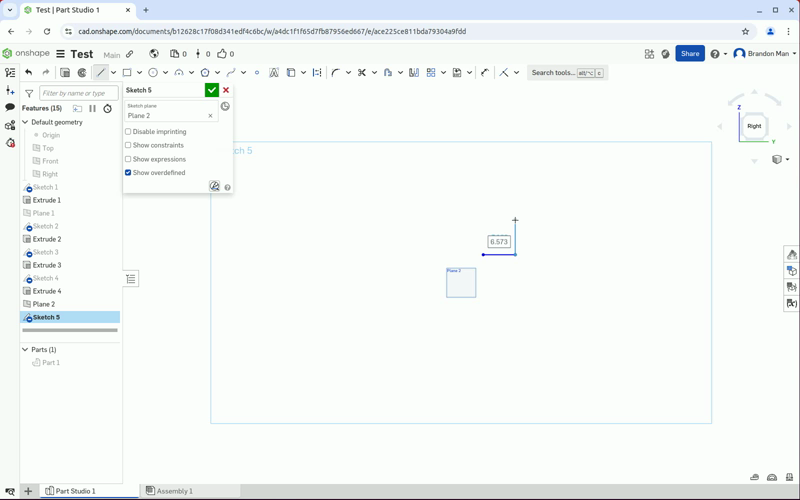
key_up(shift)
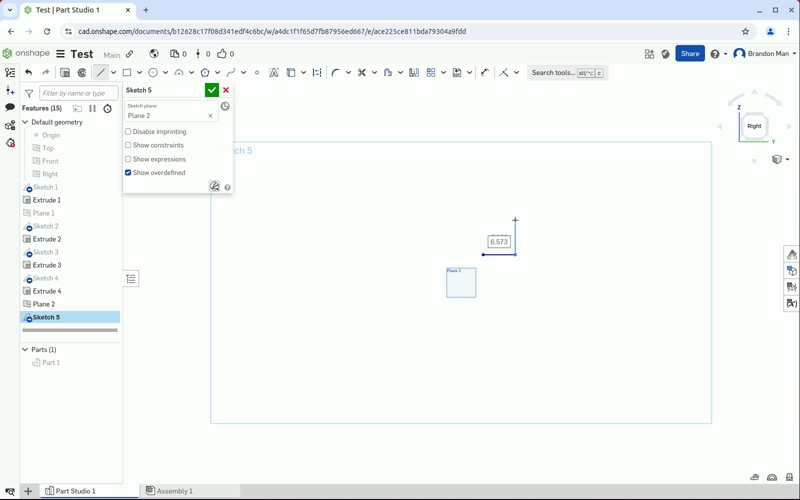
key_down(shift)
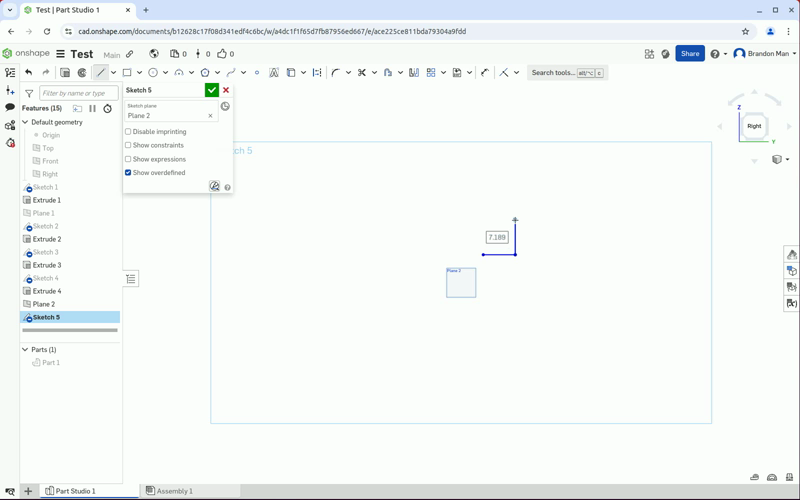
mouse_move(545, 219)
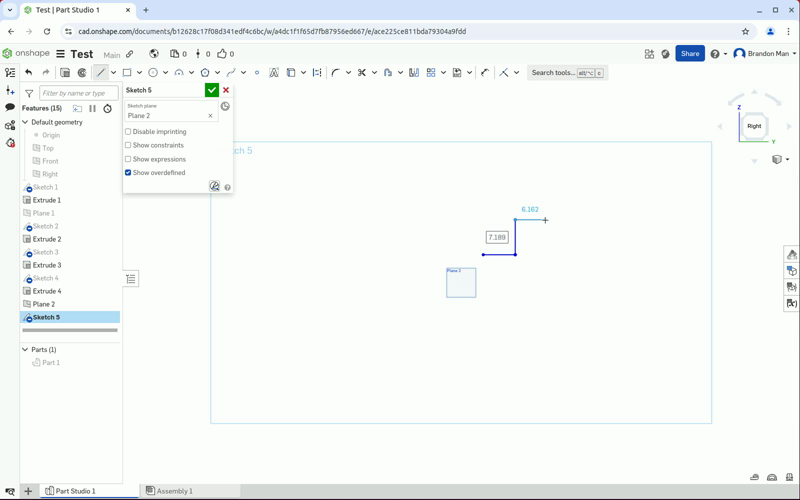
mouse_move(483, 219)
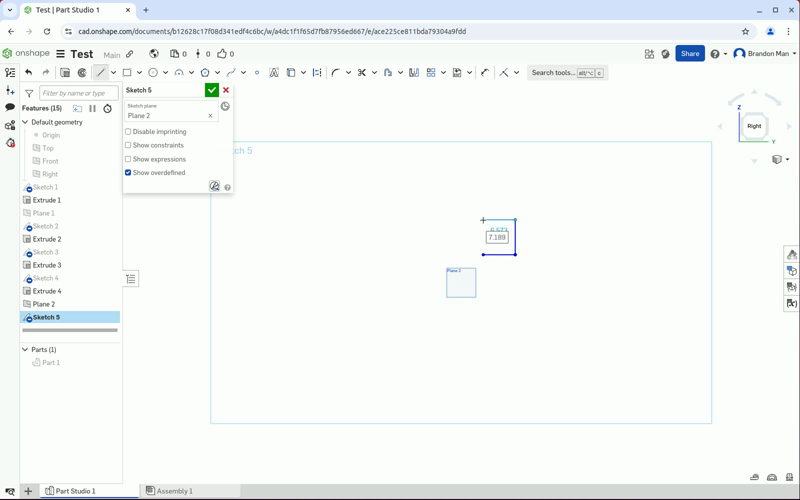
click(483, 219)
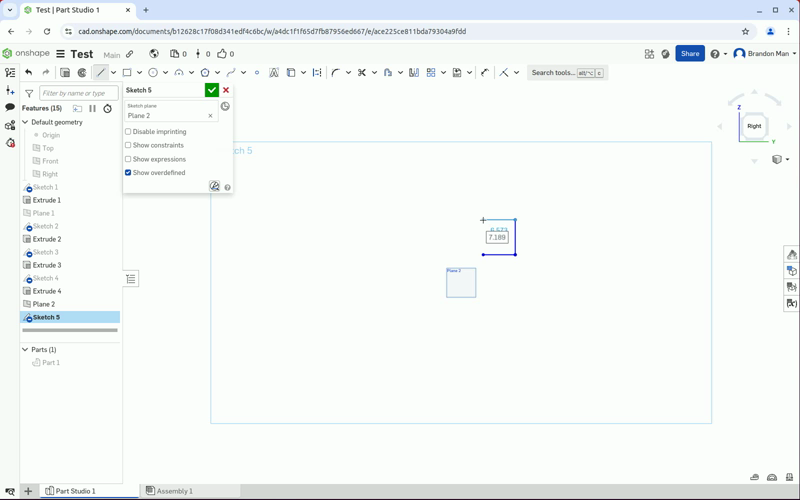
key_up(shift)
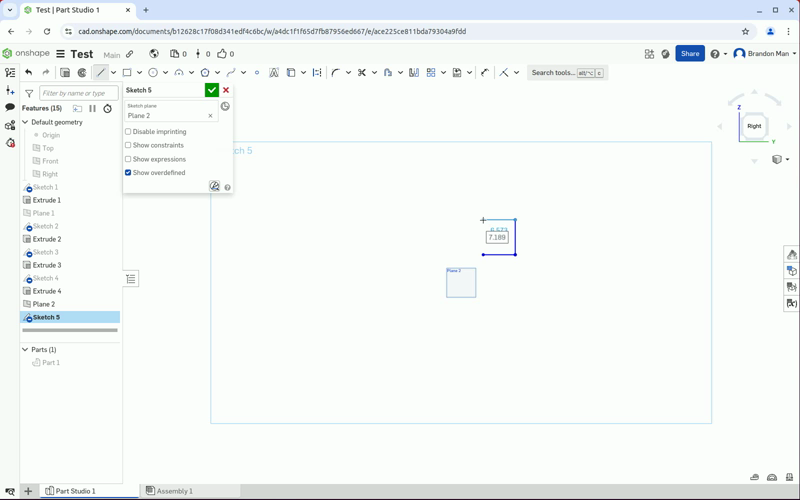
mouse_move(513, 219)
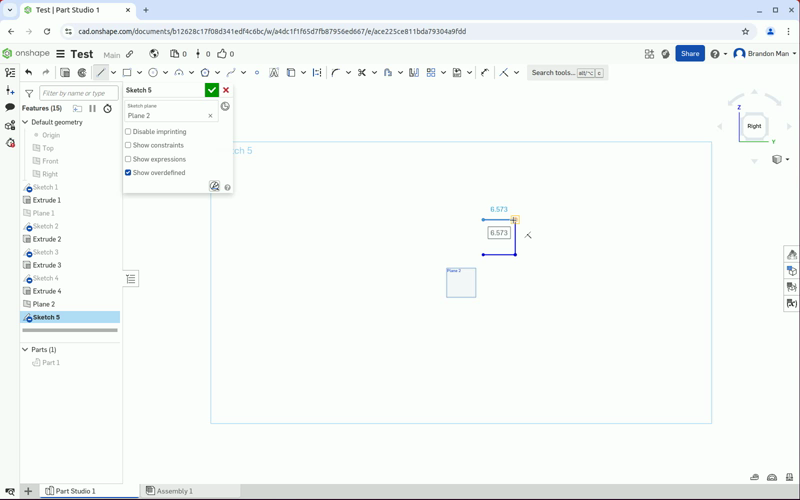
key_down(shift)
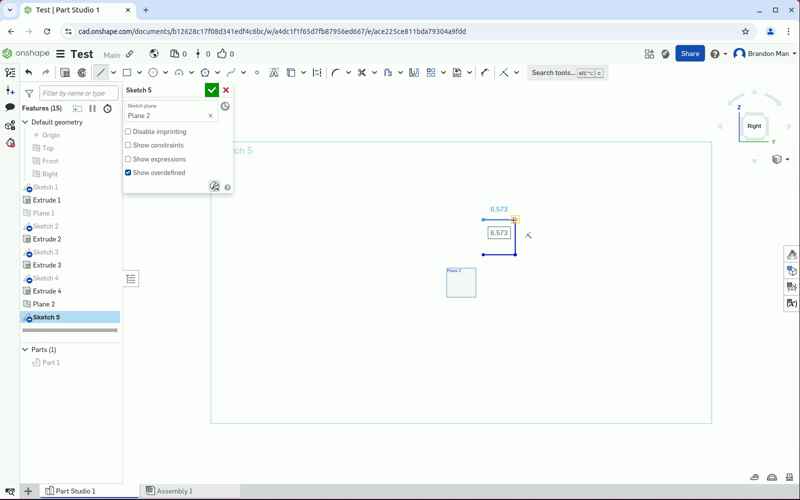
mouse_move(483, 254)
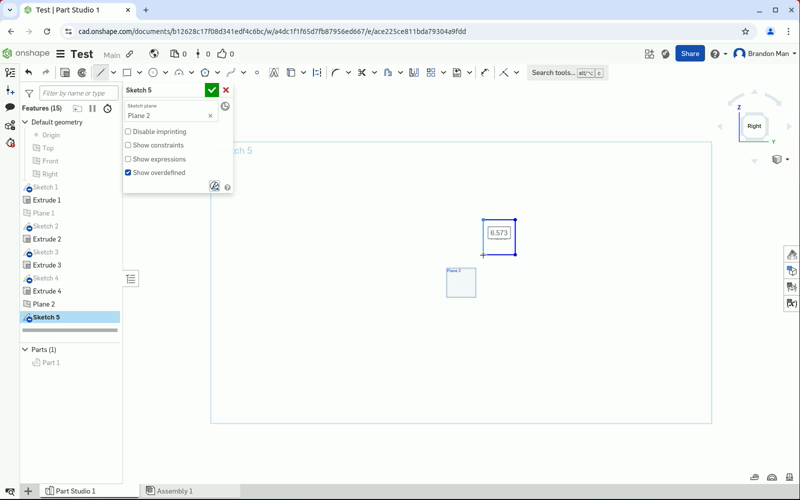
key_up(shift)
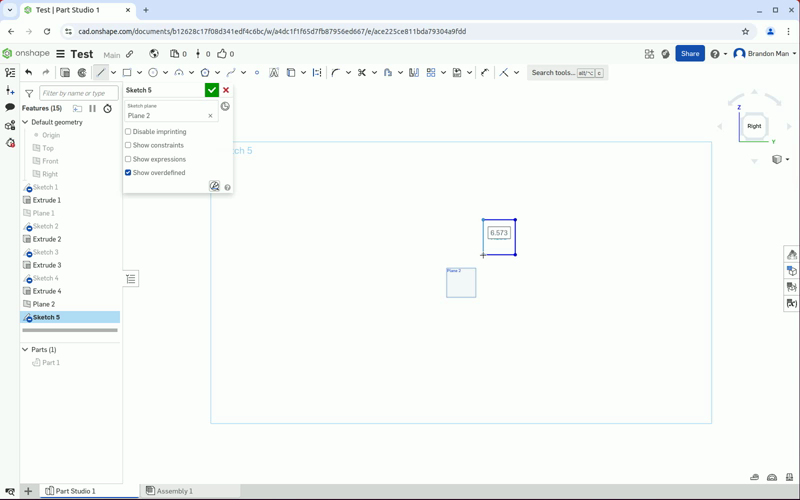
click(483, 254)
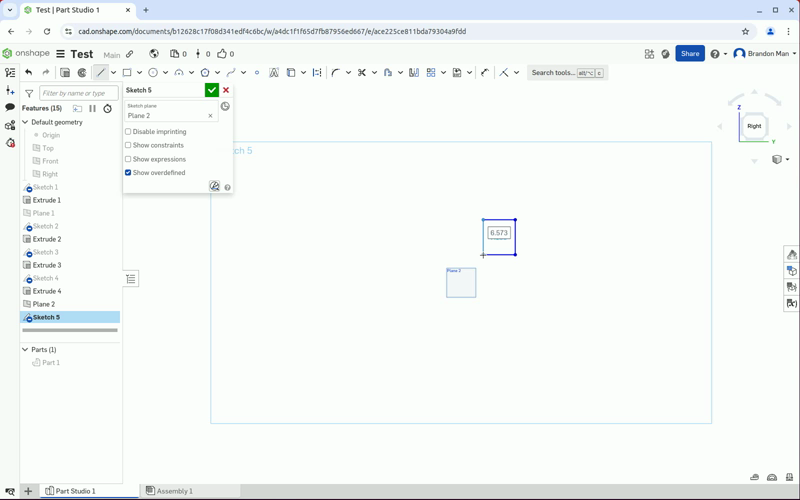
key(esc)
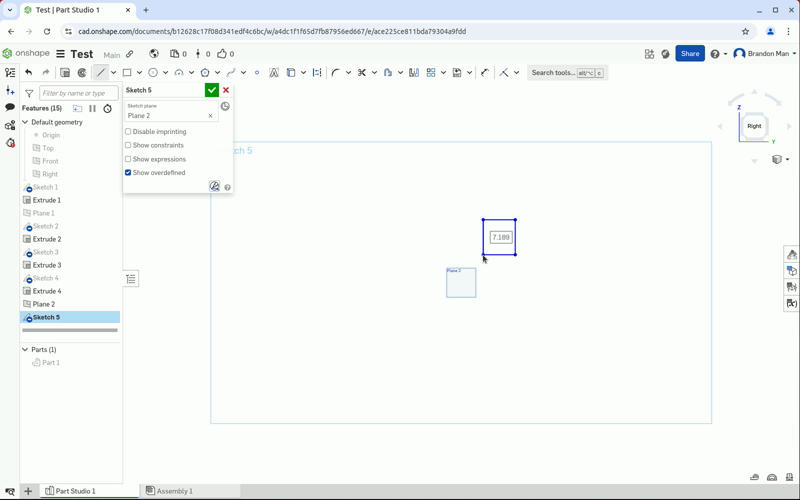
mouse_move(512, 237)
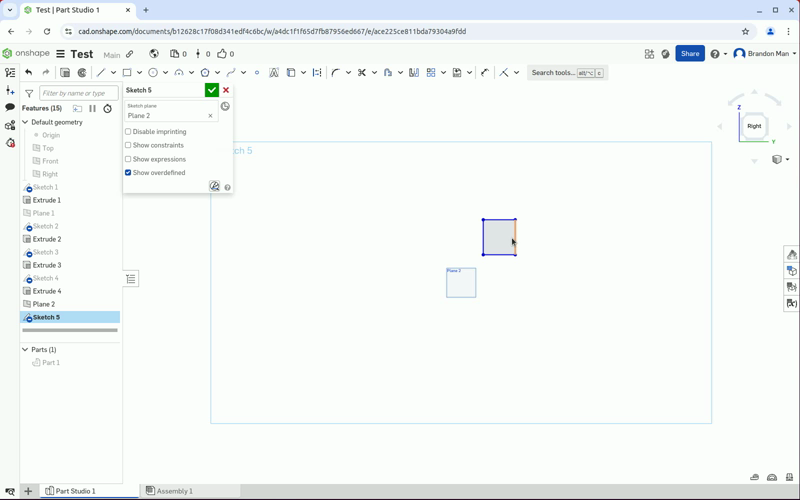
scroll(6)
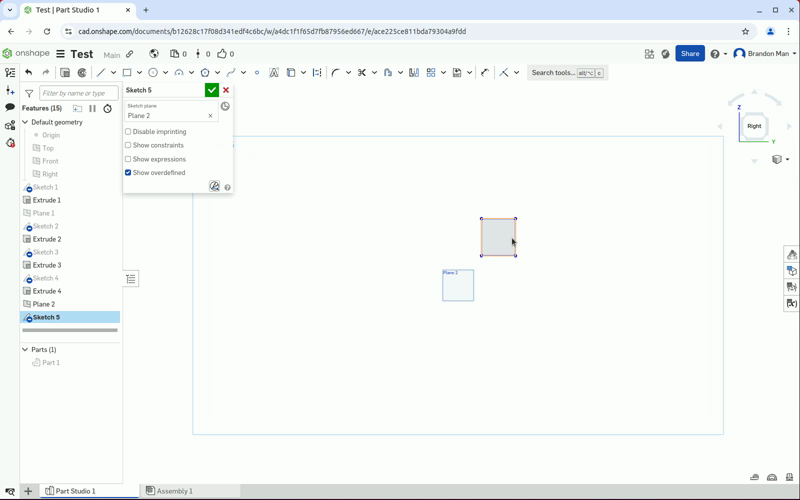
scroll(6)
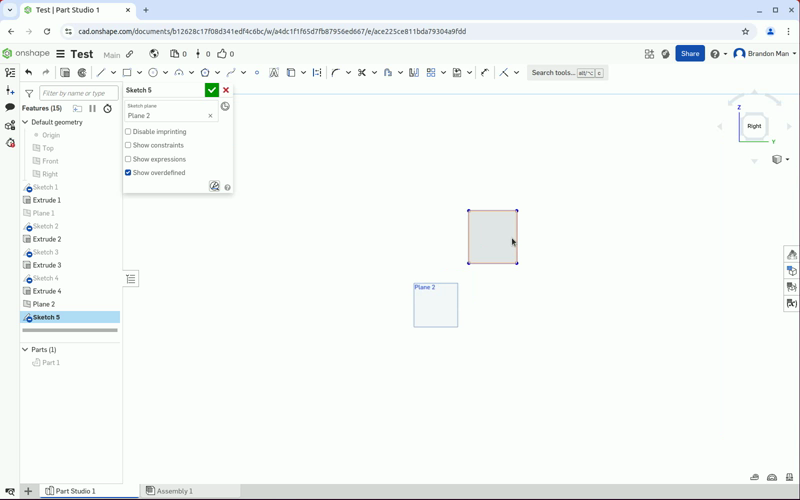
scroll(6)
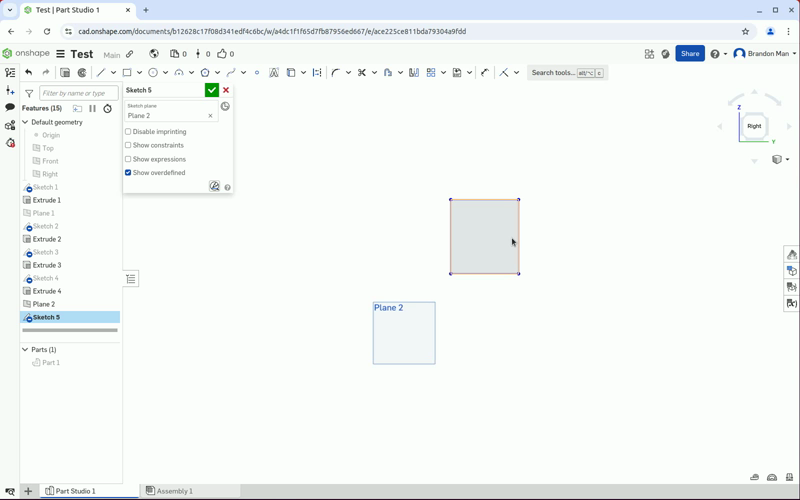
scroll(6)
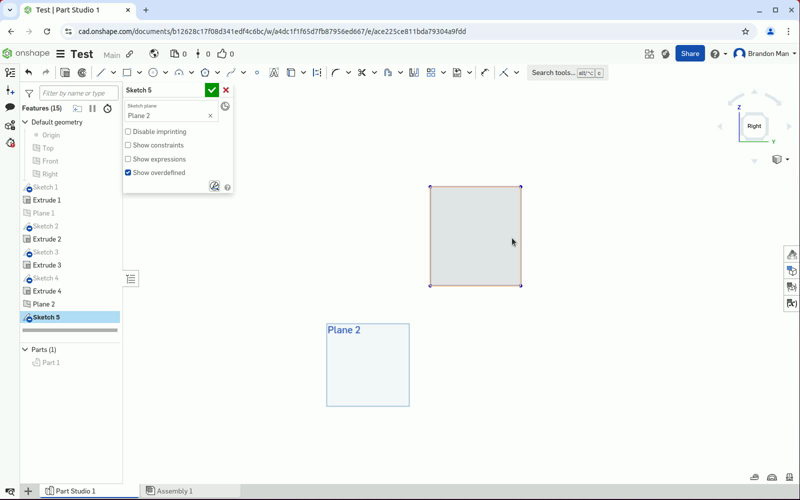
scroll(6)
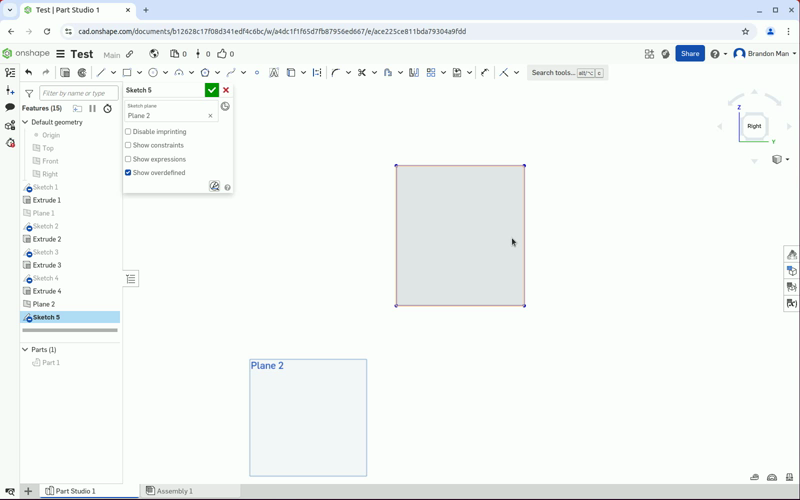
scroll(6)
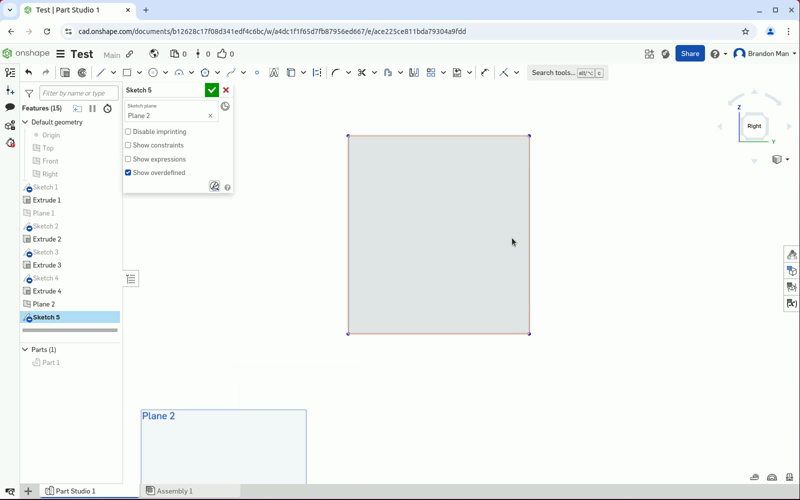
scroll(6)
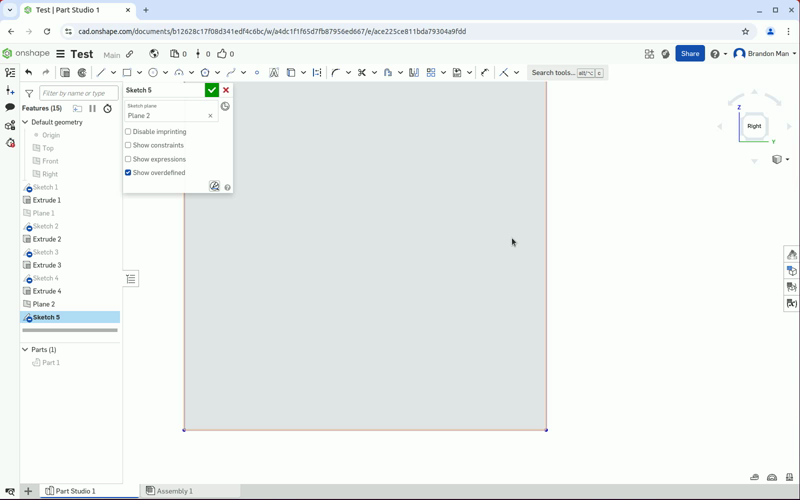
click(512, 237)
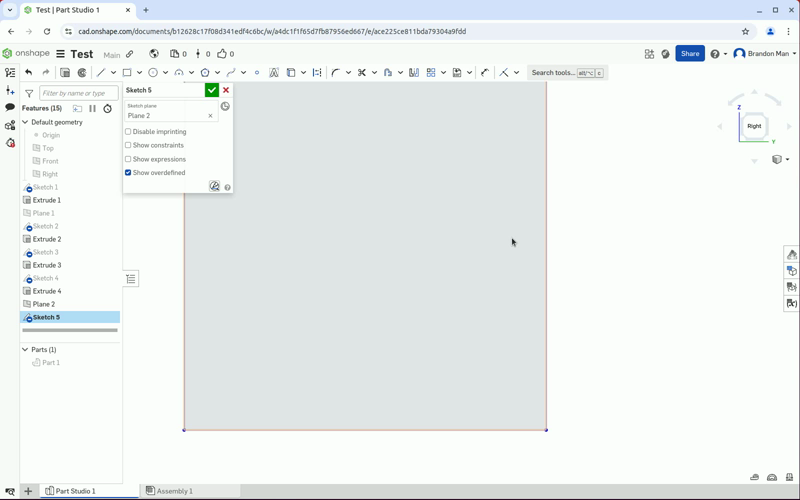
scroll(-6)
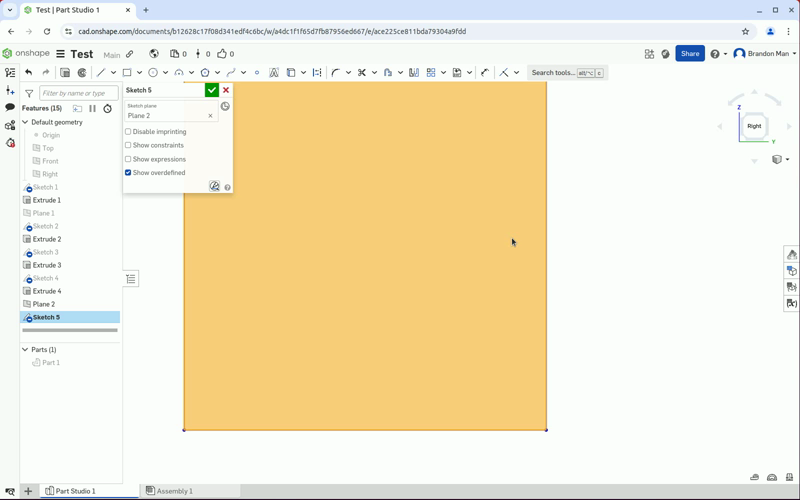
scroll(-6)
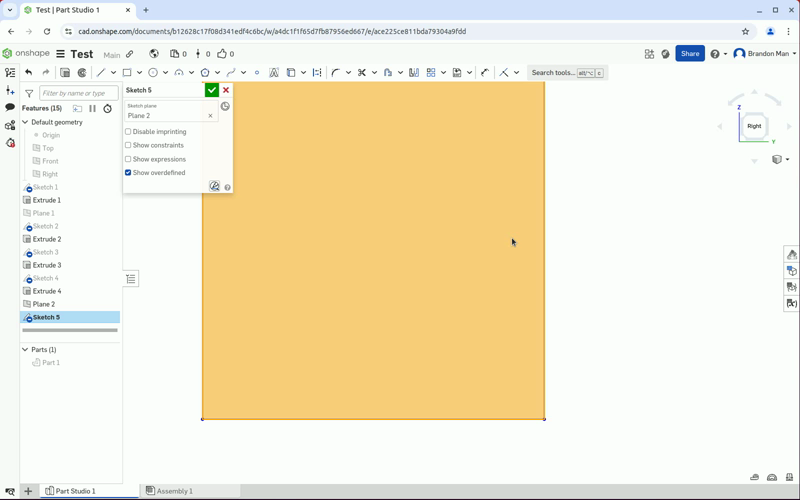
scroll(-6)
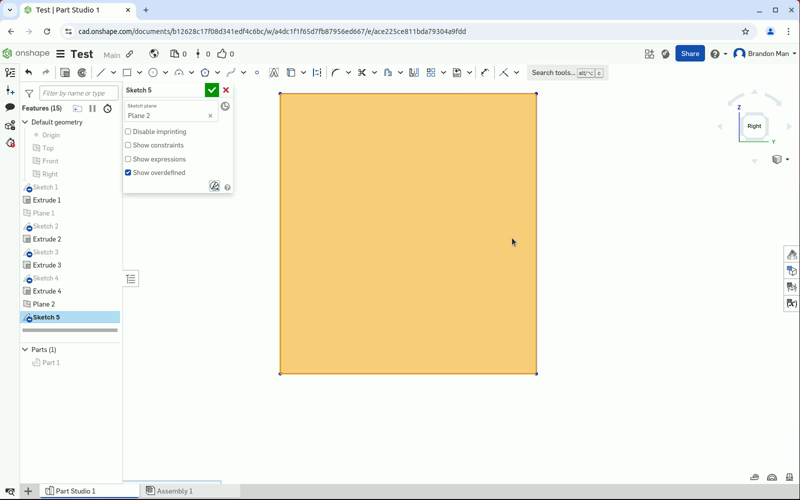
scroll(-6)
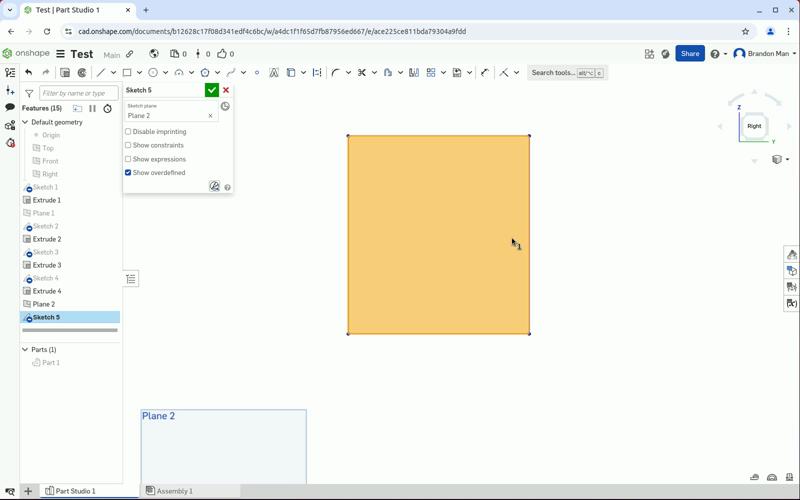
scroll(-6)
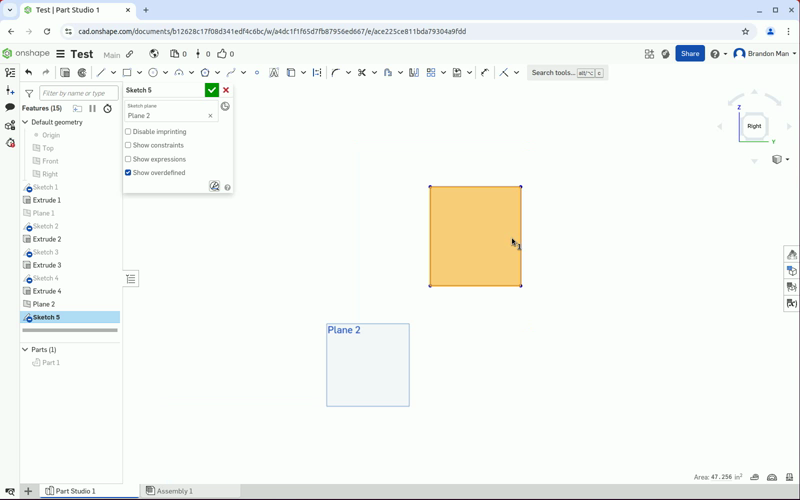
scroll(-6)
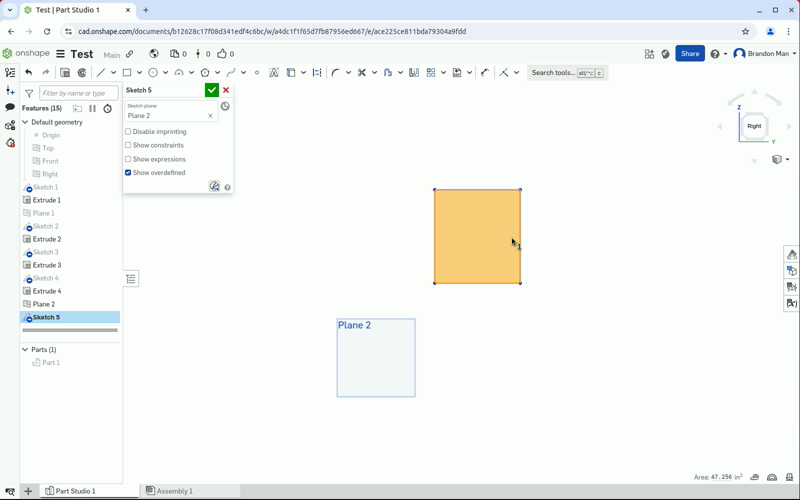
scroll(-6)
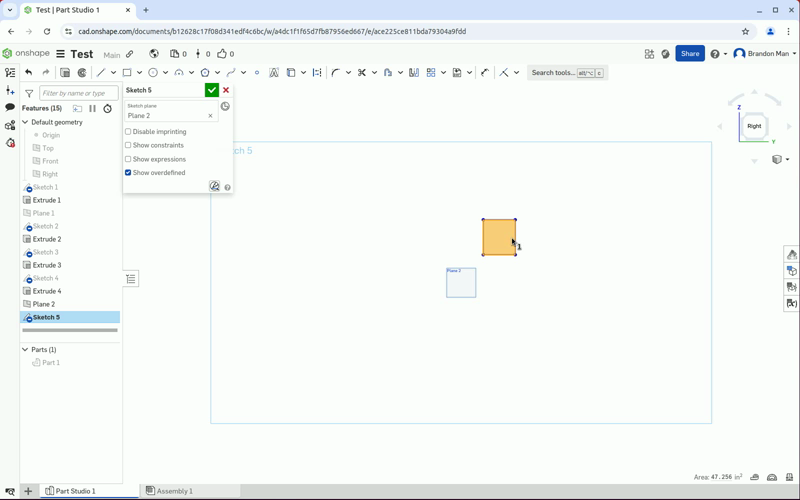
mouse_move(73, 352)
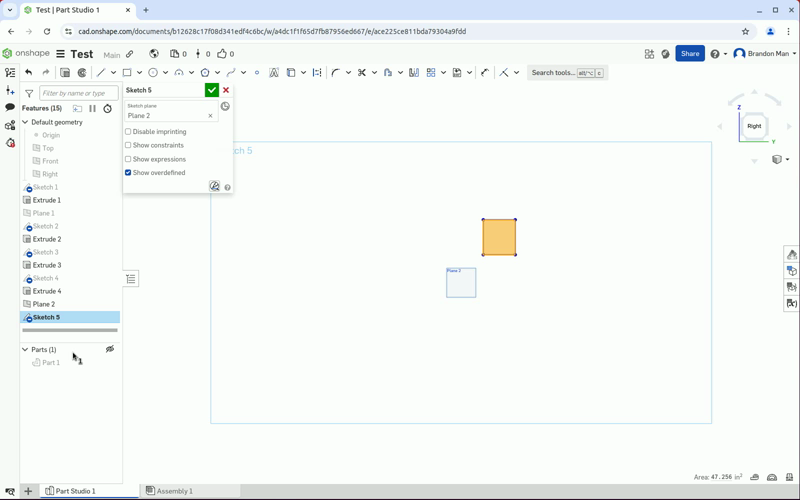
key(shift+y)
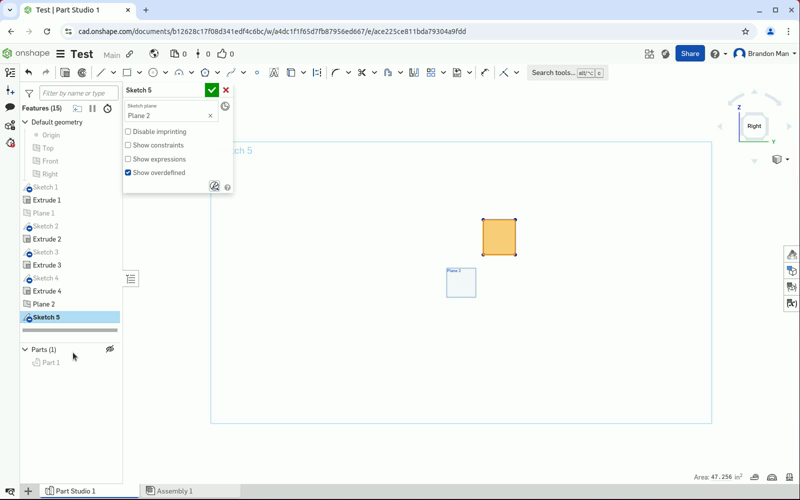
key(shift+e)
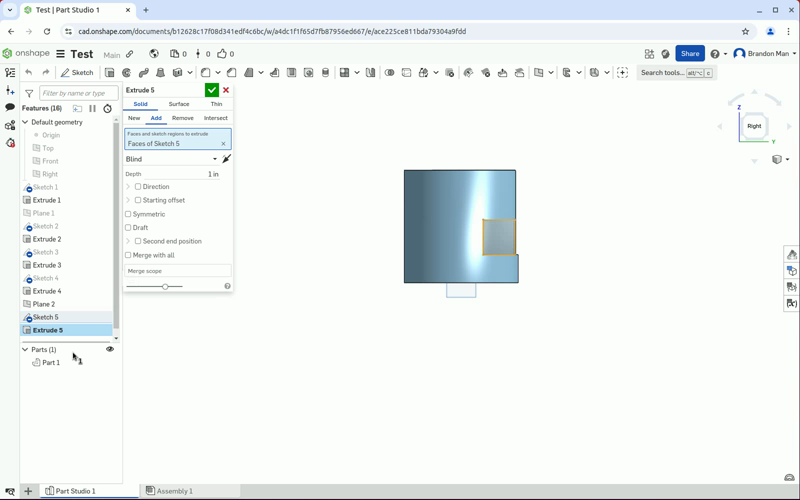
mouse_move(143, 106)
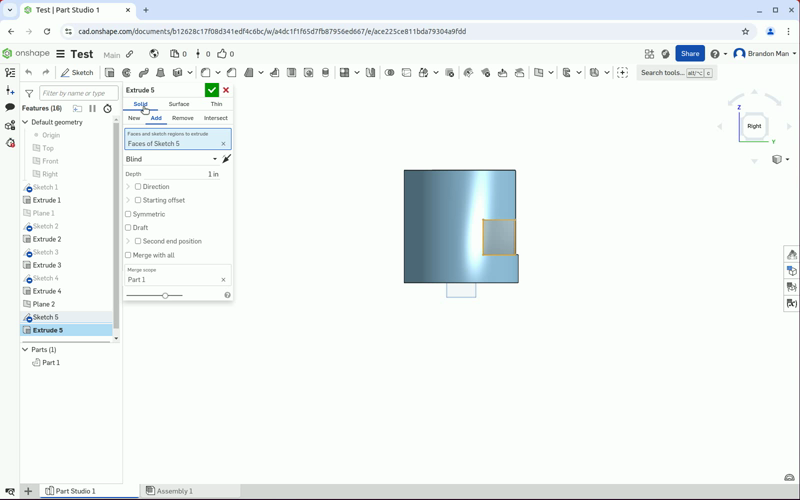
click(143, 106)
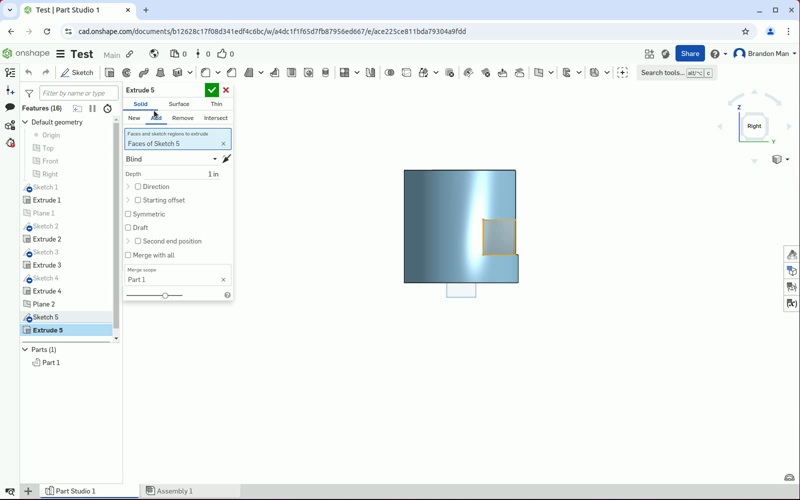
mouse_move(186, 120)
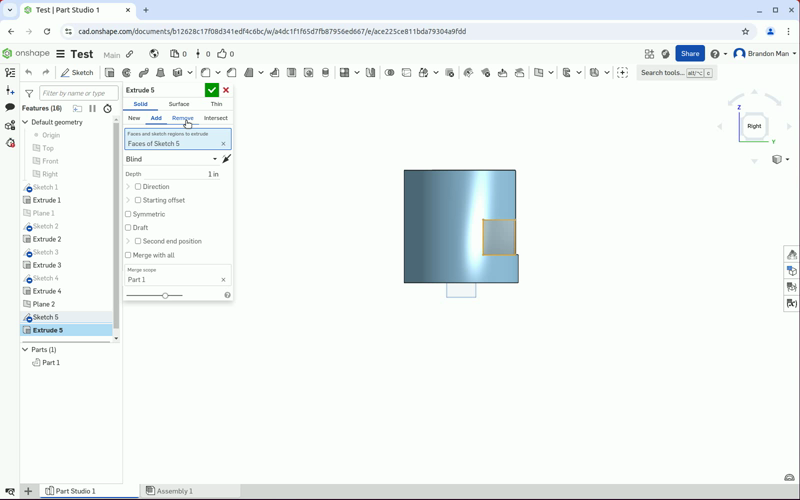
click(186, 120)
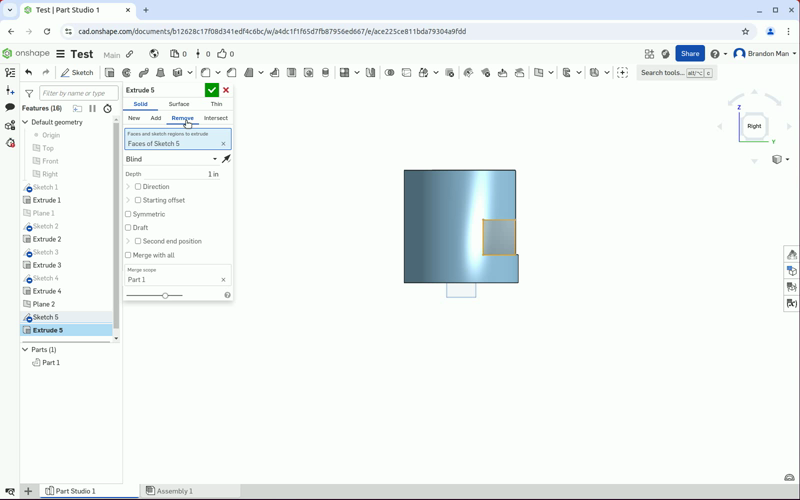
key(tab, 4)
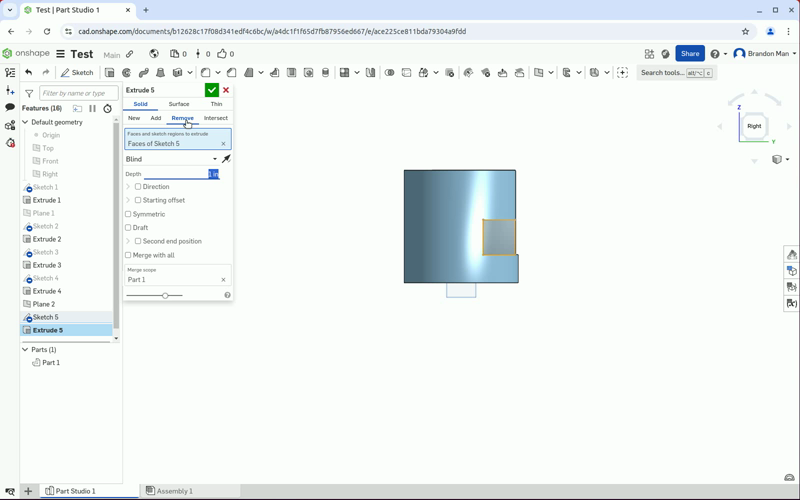
text(23.108)
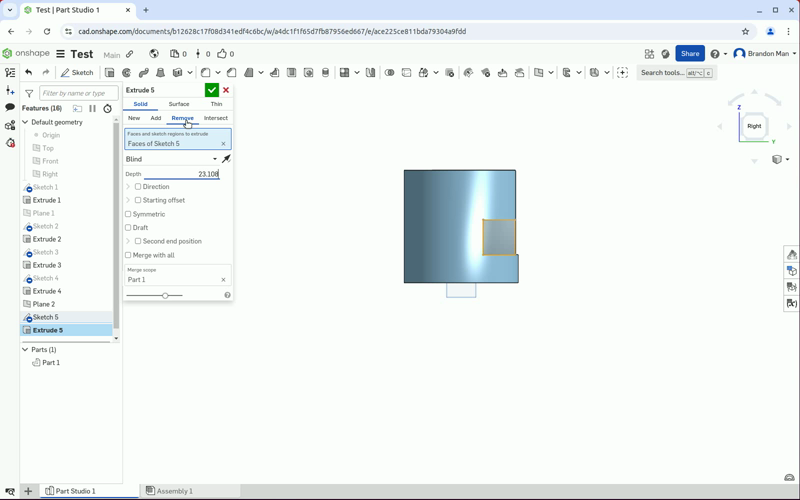
key(tab, 6)
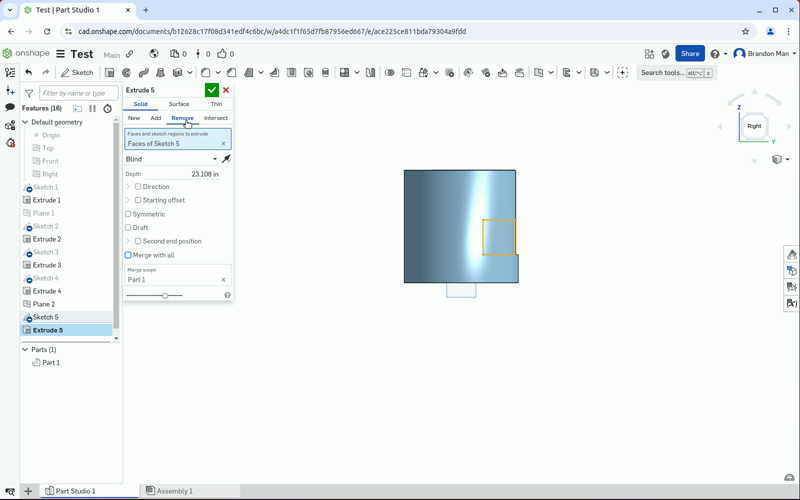
key(space)
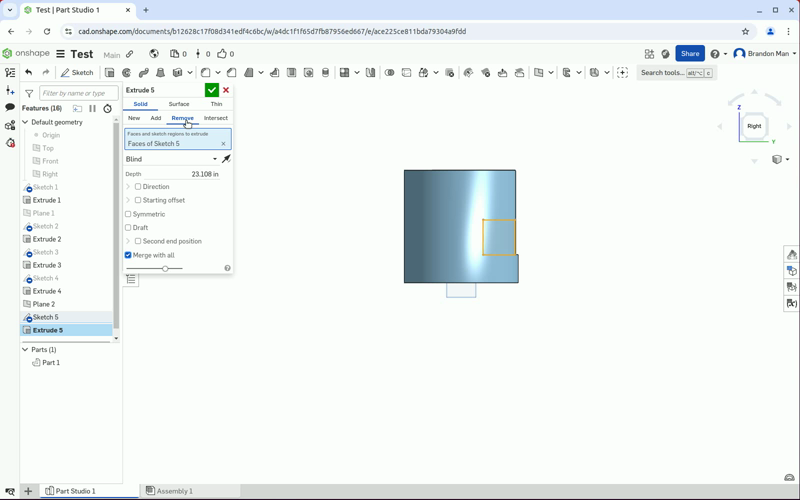
key(enter)
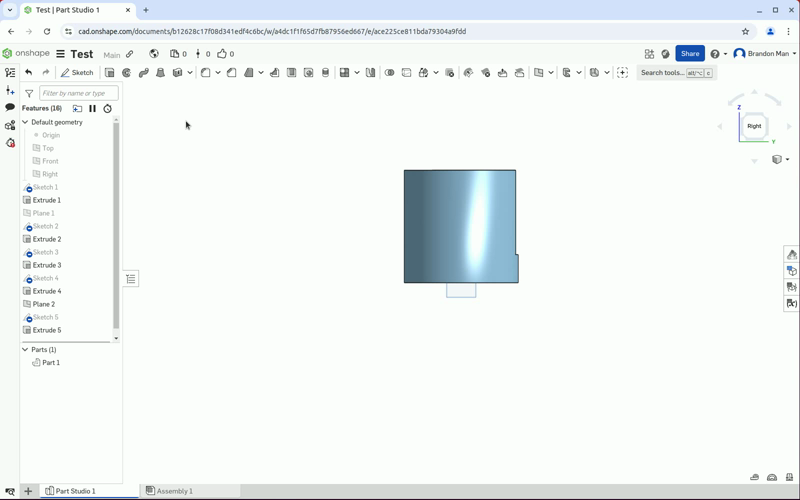
key(shift+h)
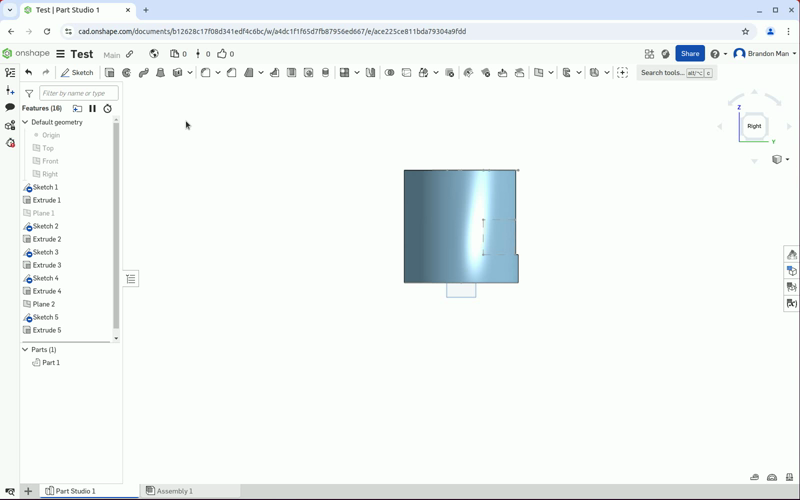
key(shift+h)
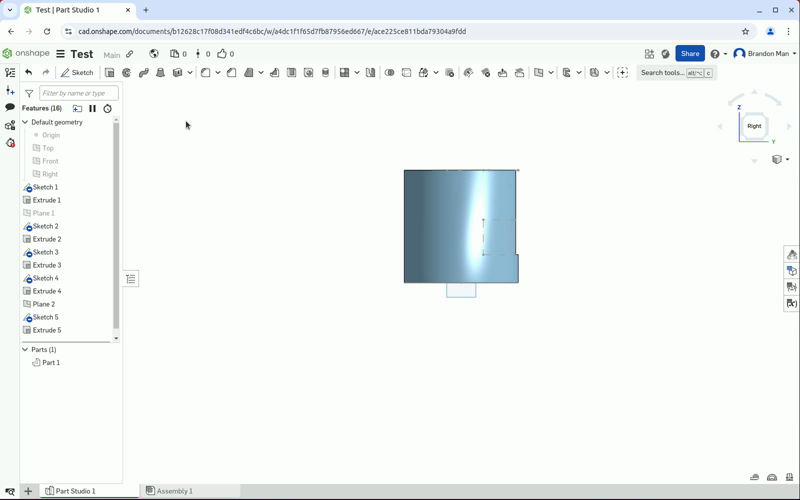
key(shift+7)
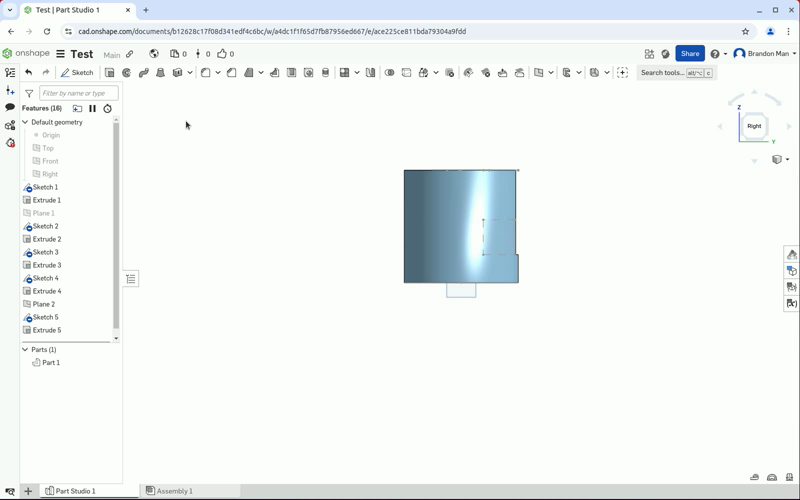
key(right, 2)
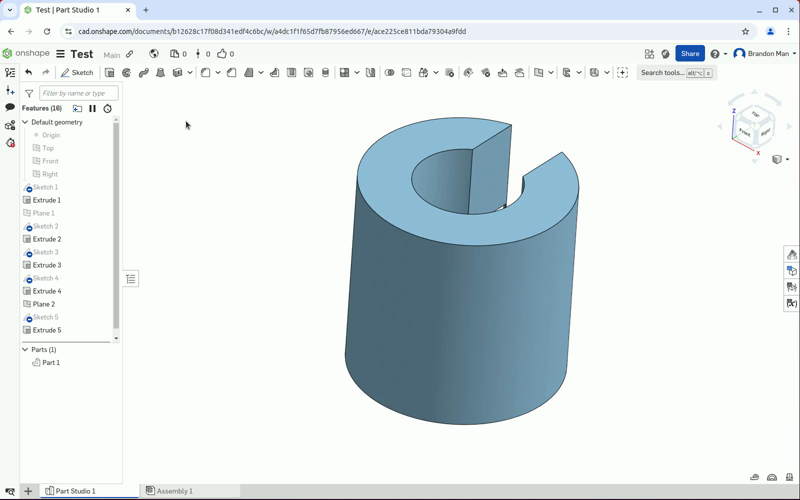
key(down, 2)
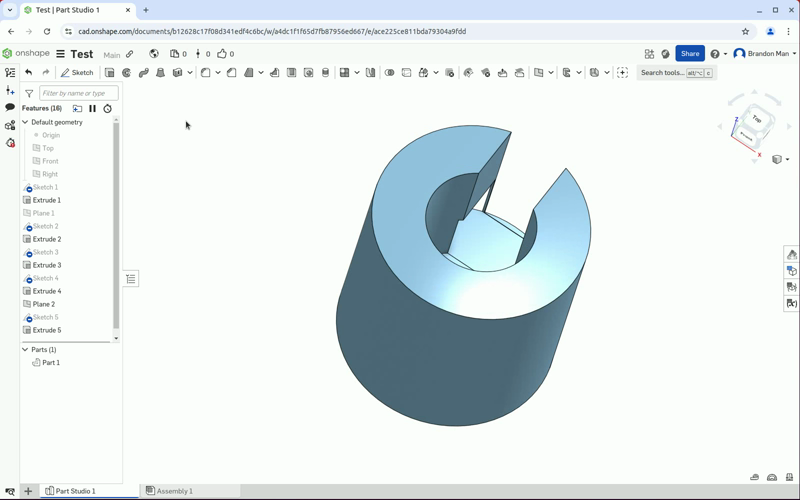
key(up, 2)
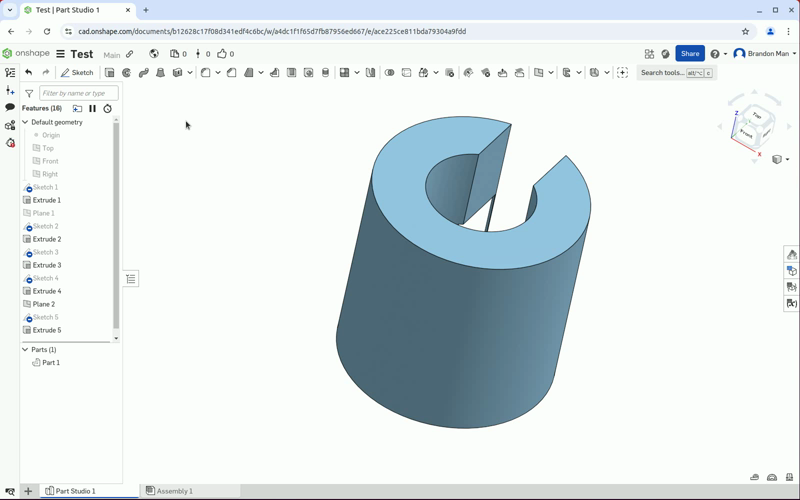
key(left, 2)
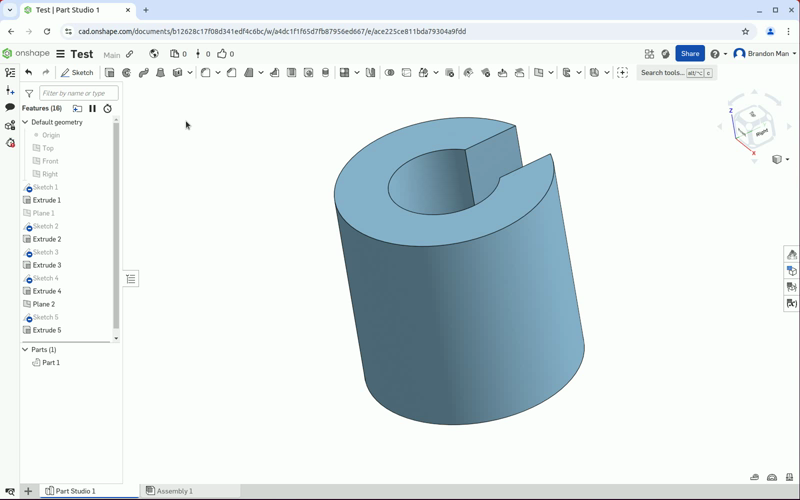
mouse_move(69, 189)
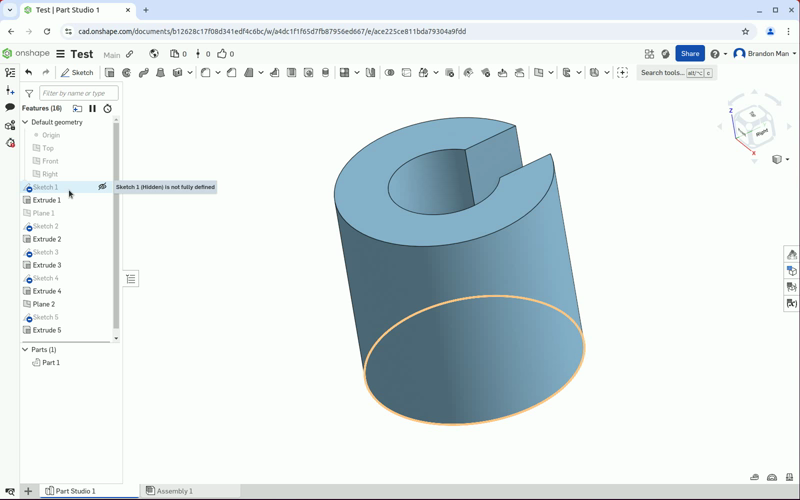
click(69, 189)